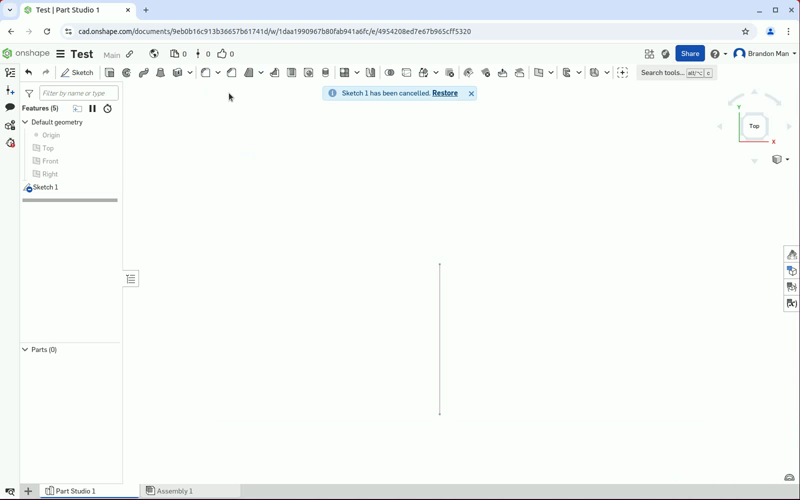
key(shift+h)
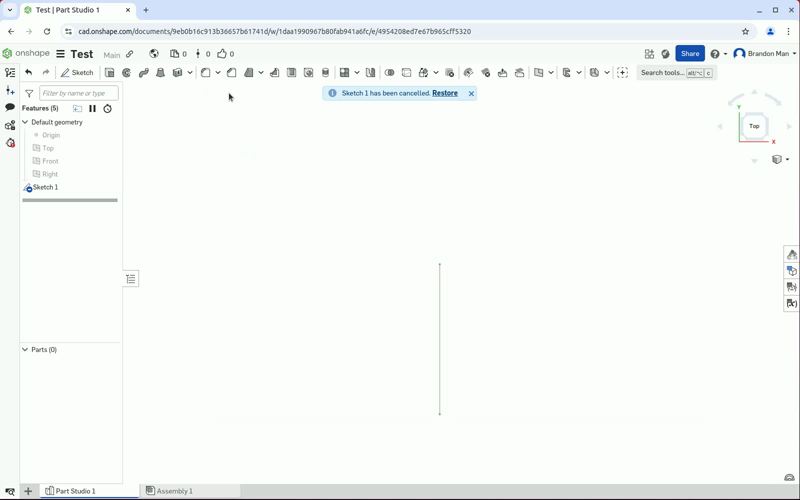
key(shift+s)
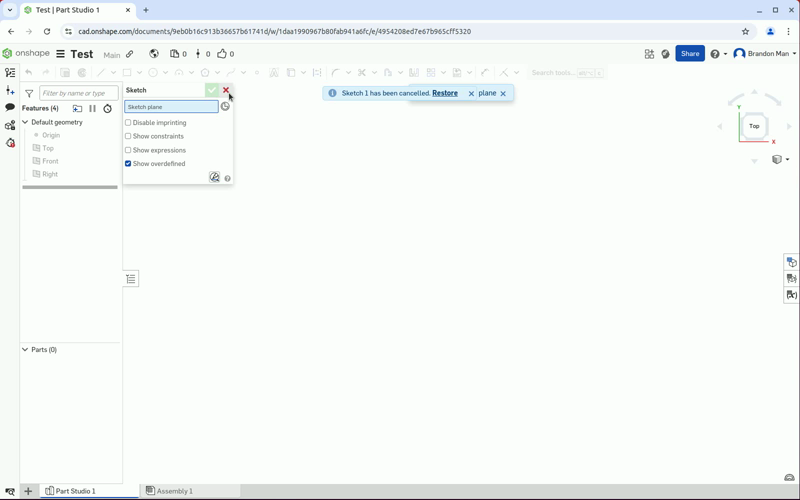
mouse_move(73, 150)
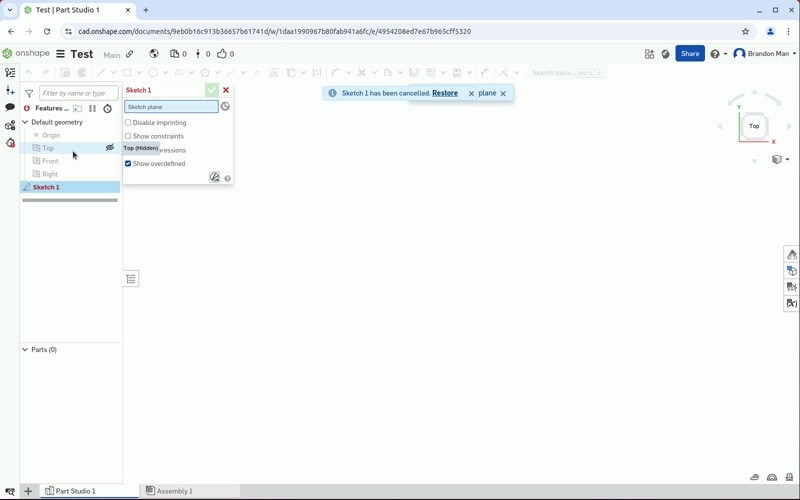
click(73, 150)
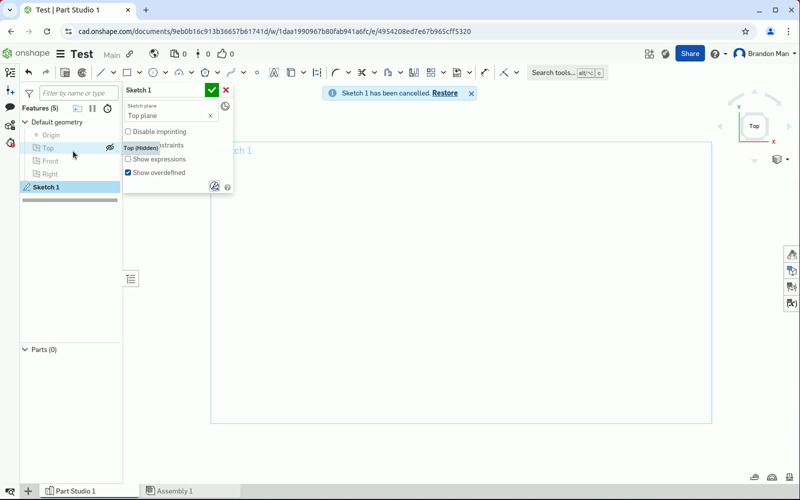
mouse_move(73, 352)
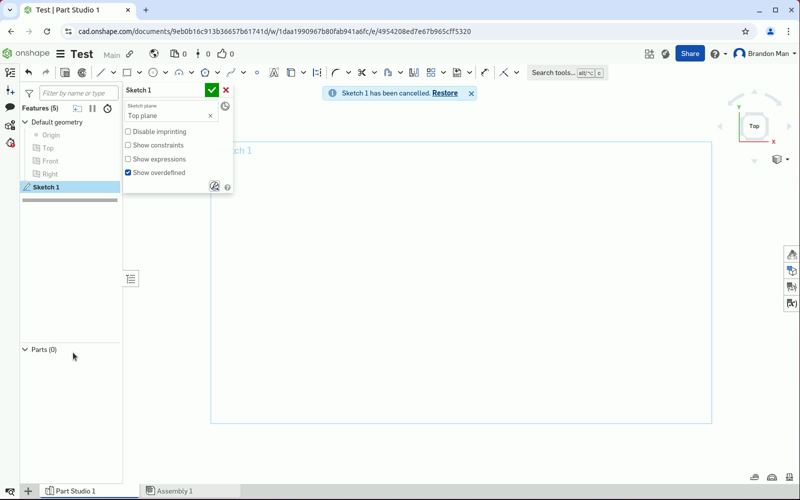
key(y)
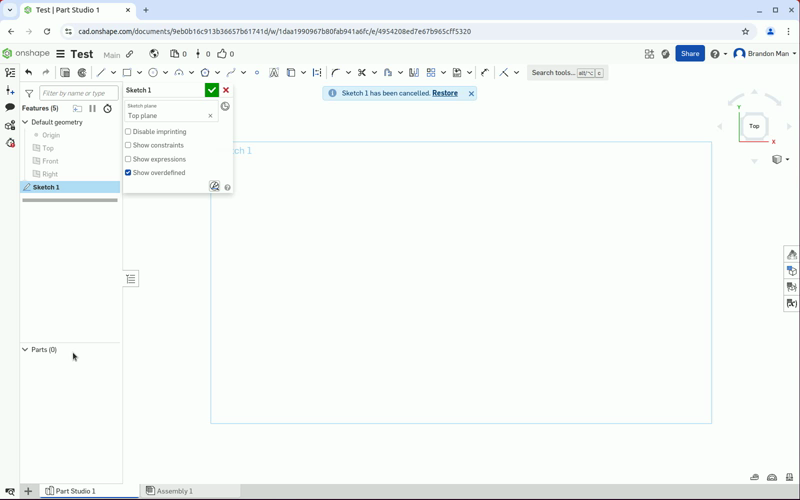
key(a)
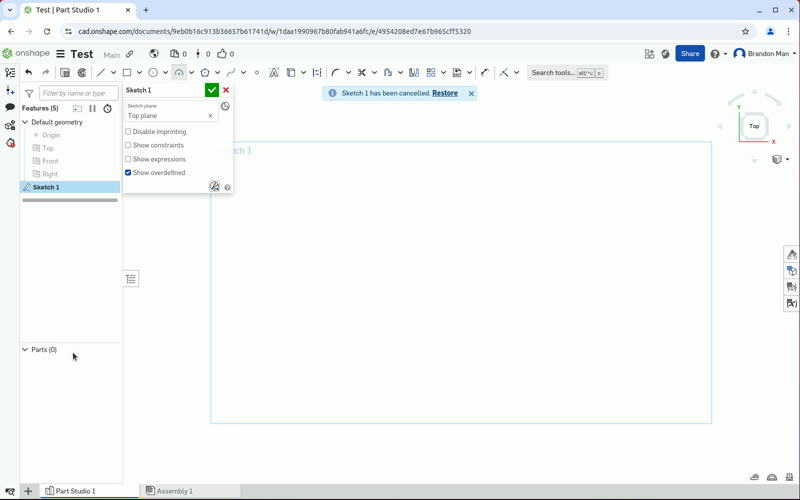
key_down(shift)
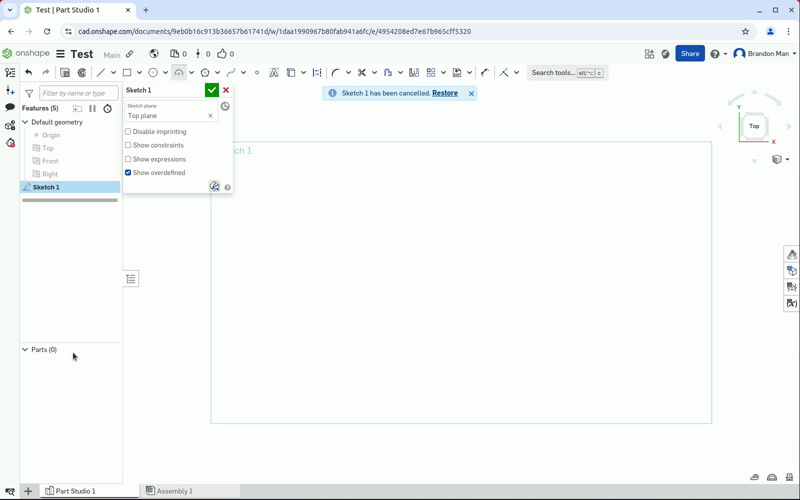
mouse_move(369, 378)
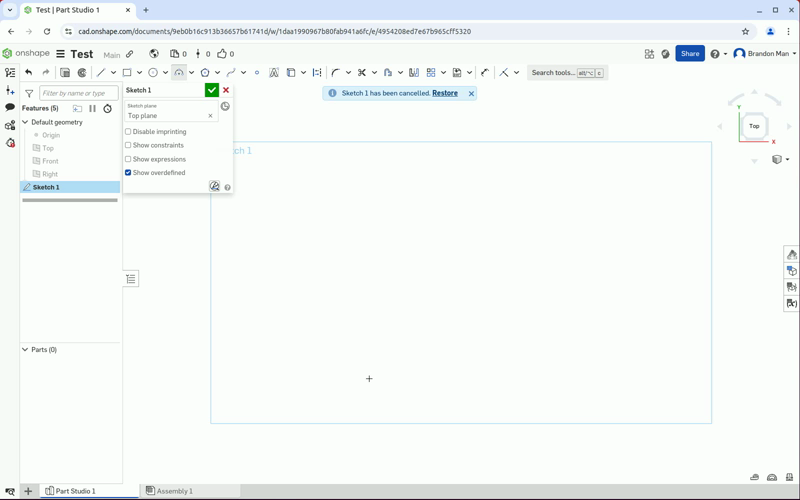
click(369, 378)
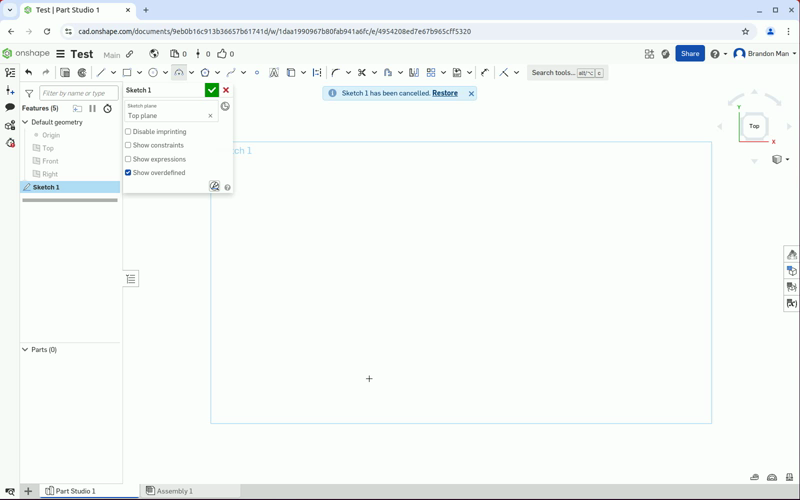
key_up(shift)
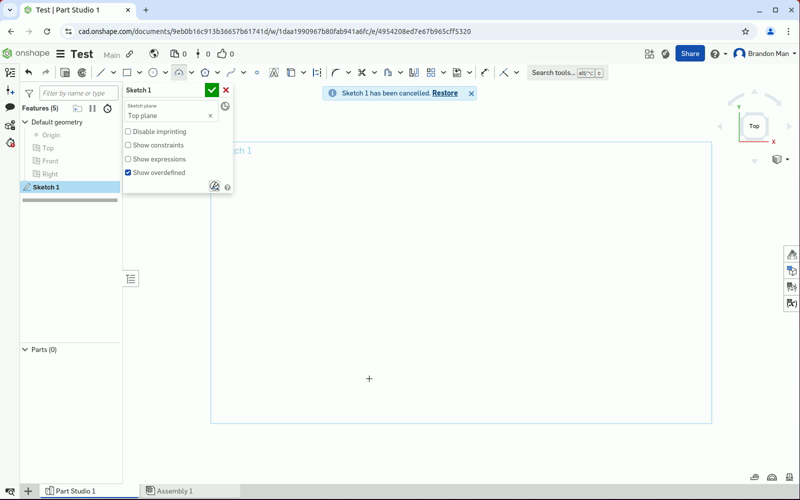
key_down(shift)
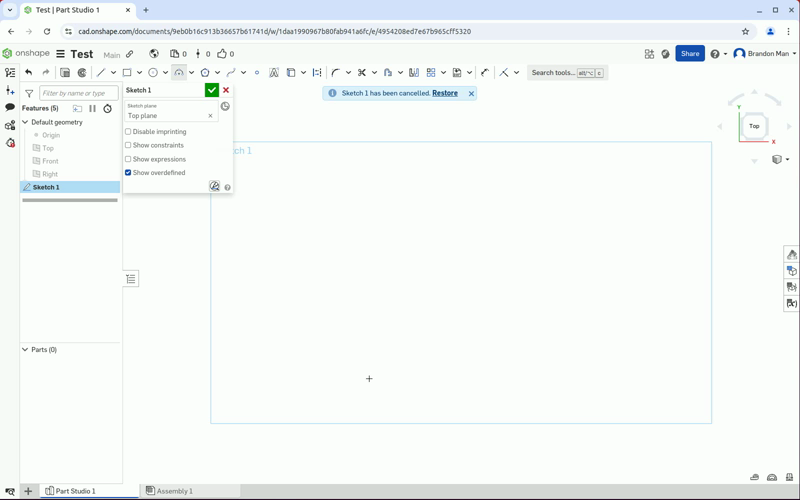
mouse_move(386, 395)
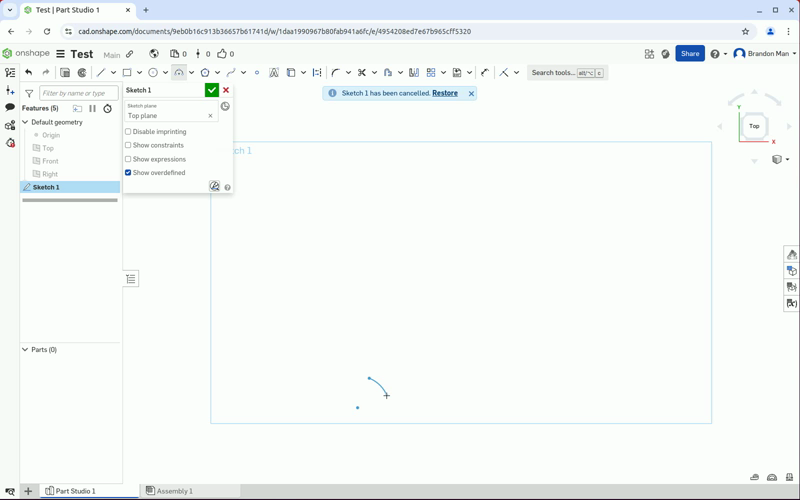
click(386, 395)
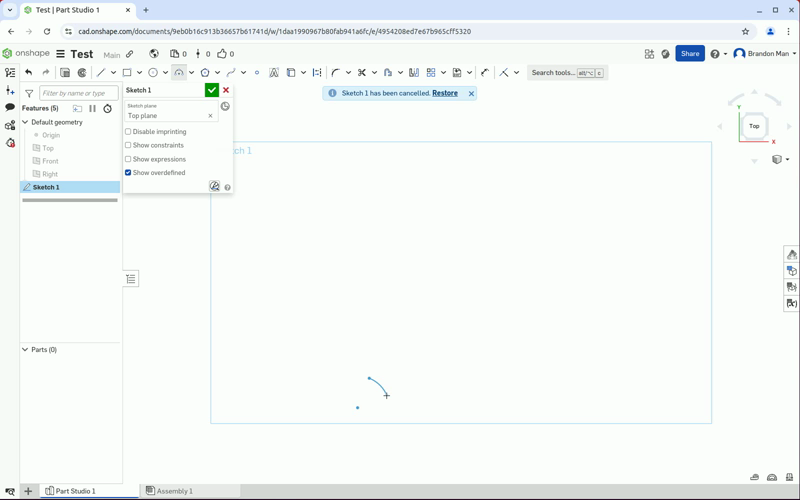
mouse_move(374, 390)
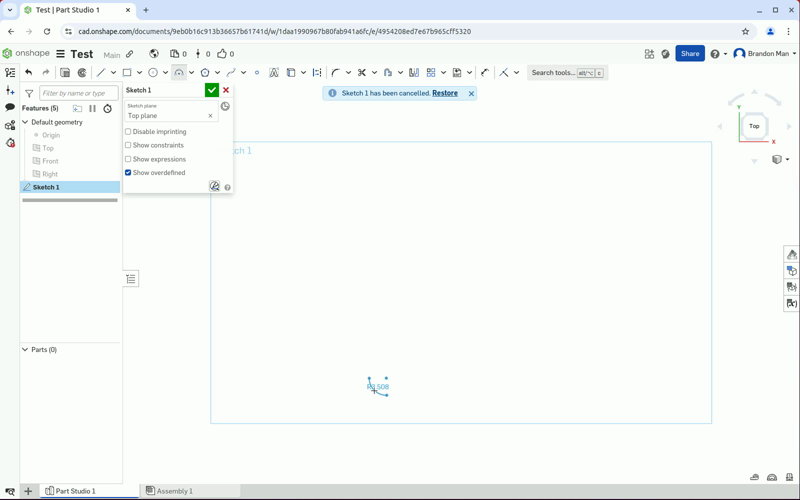
click(374, 390)
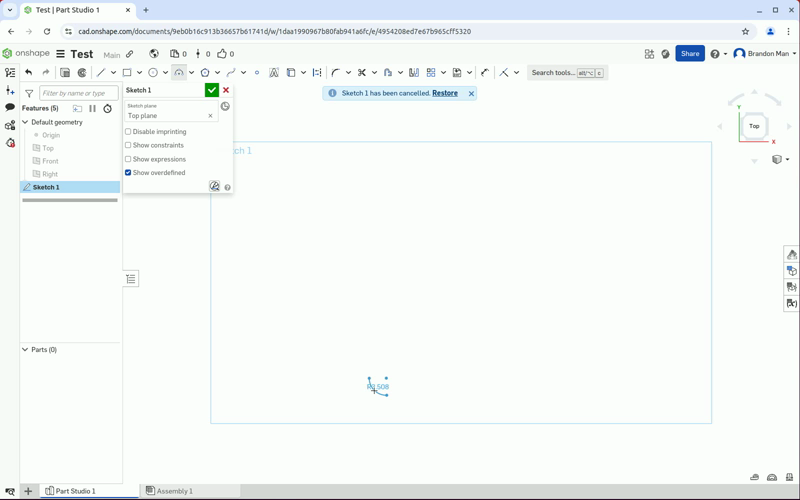
key_up(shift)
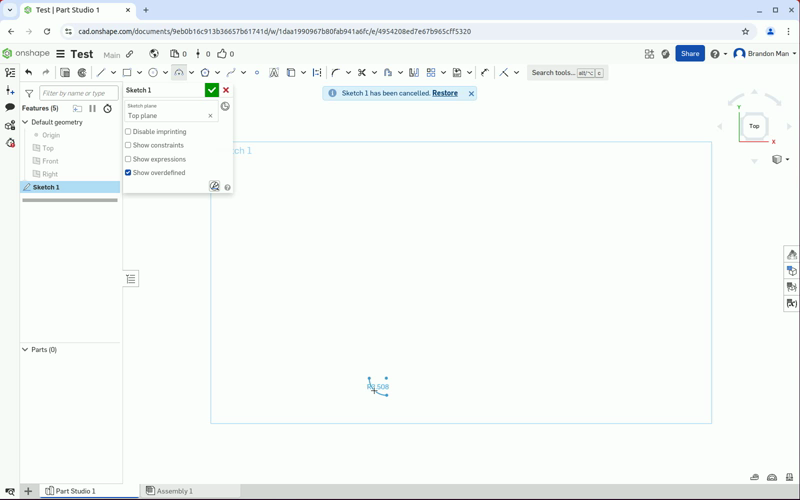
key(esc)
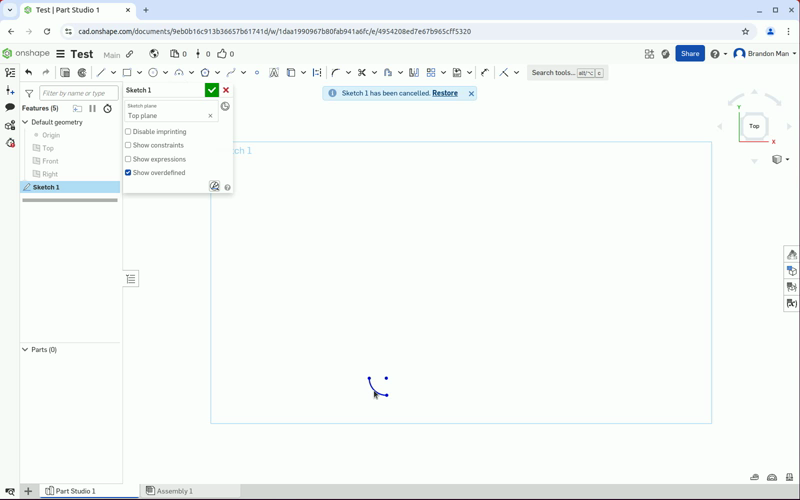
key(l)
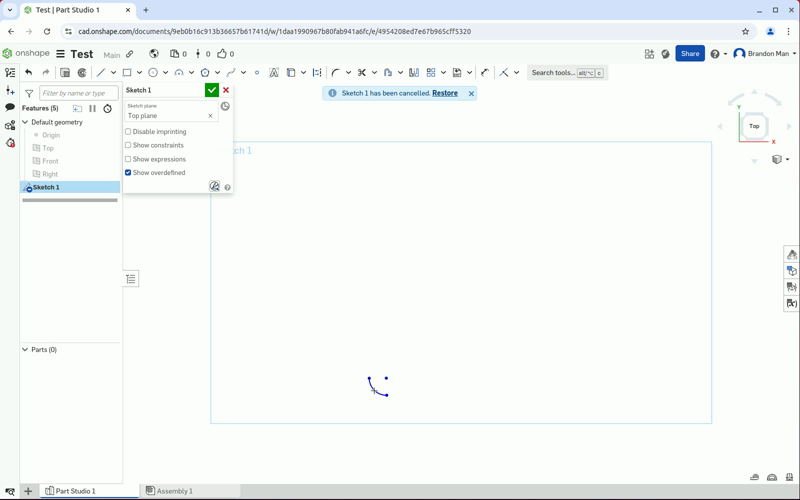
mouse_move(386, 395)
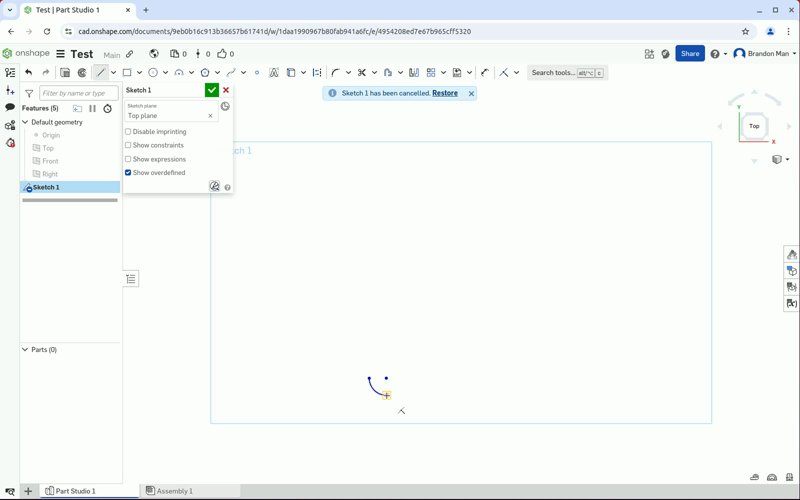
click(386, 395)
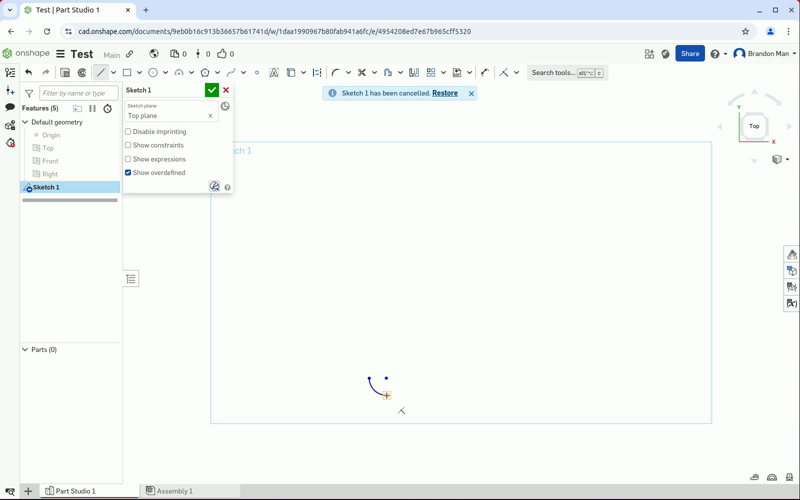
key_down(shift)
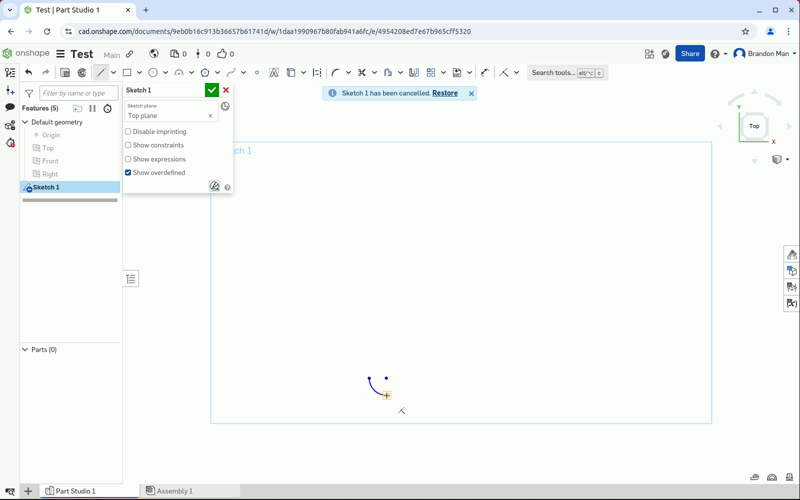
mouse_move(534, 395)
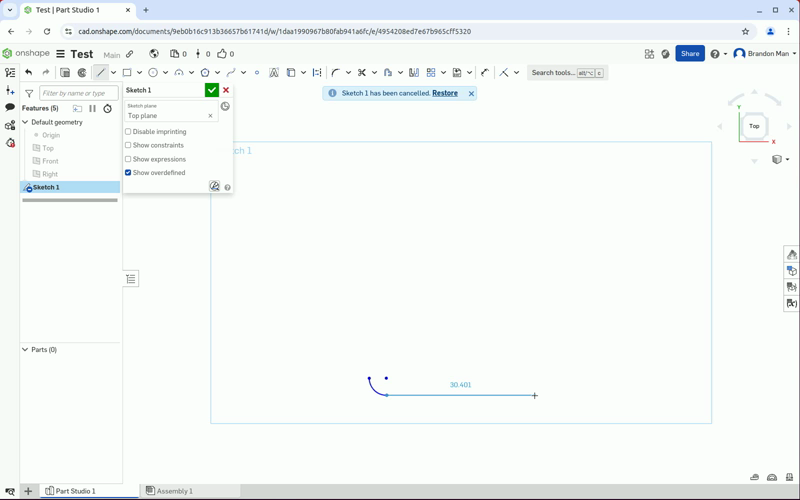
click(534, 395)
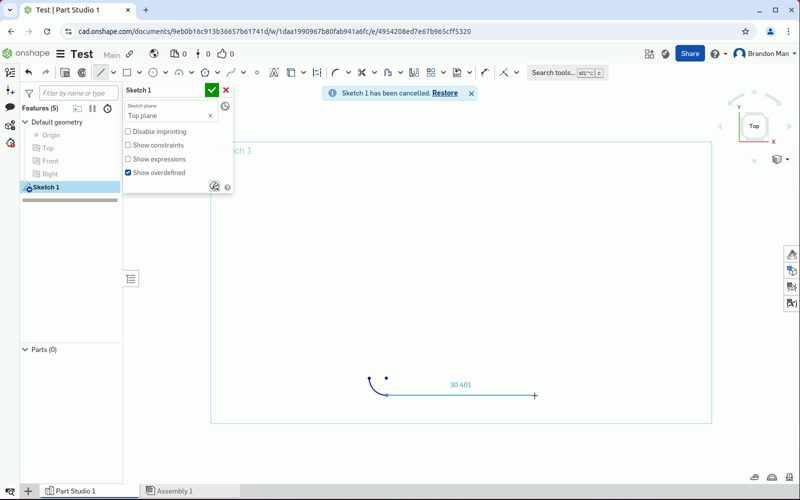
key_up(shift)
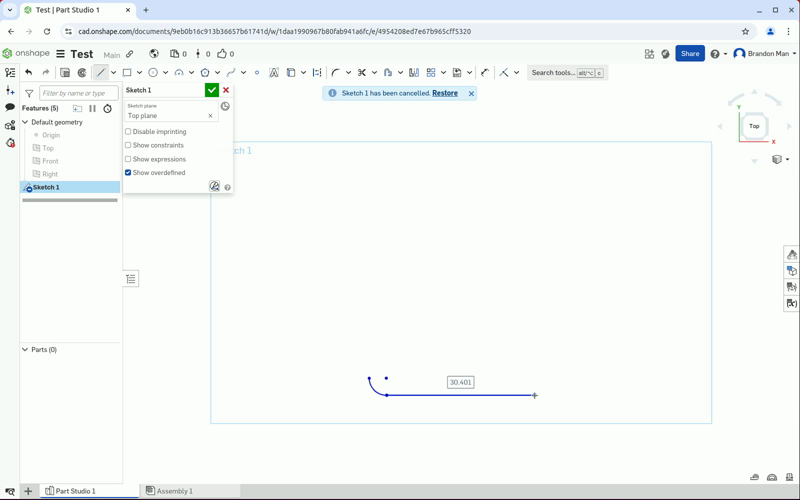
key(esc)
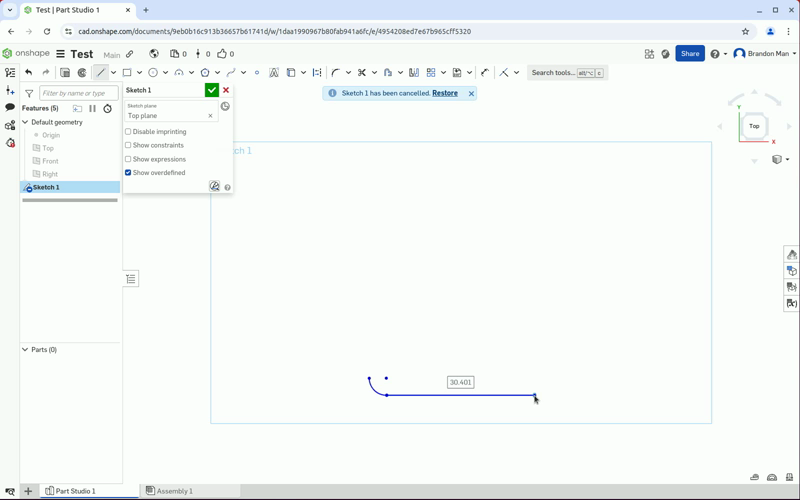
key(a)
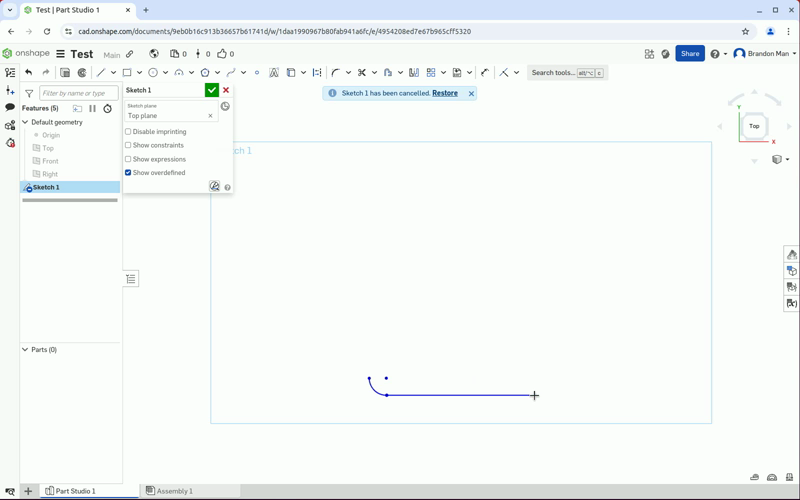
mouse_move(534, 395)
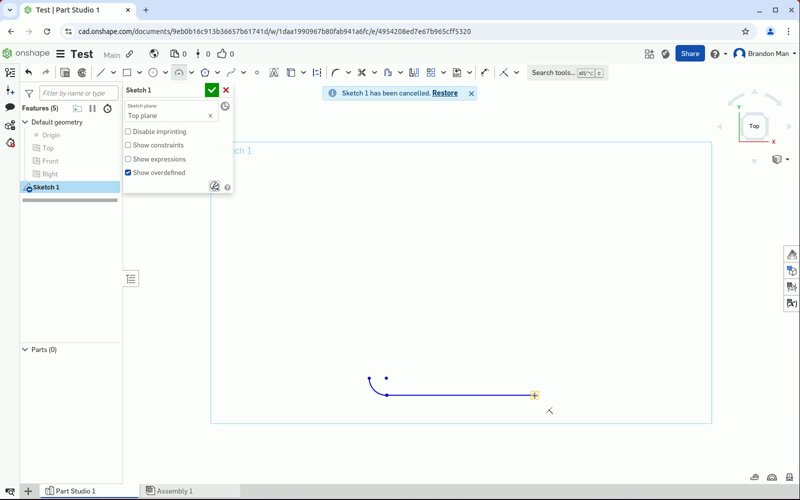
click(534, 395)
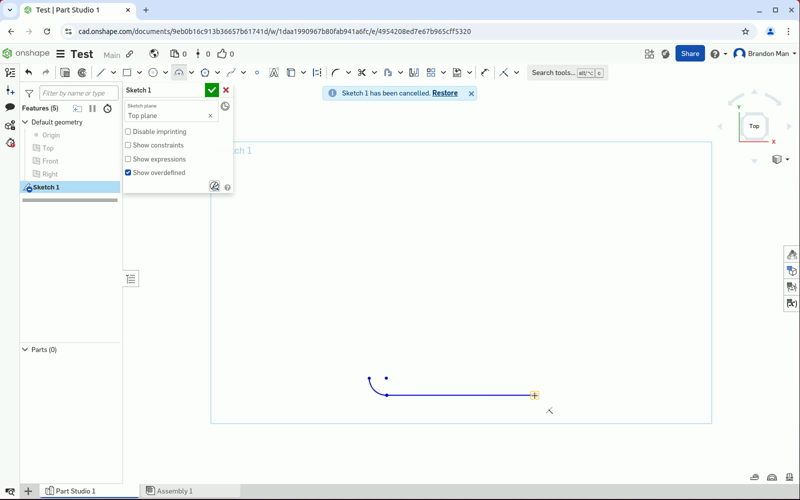
key_down(shift)
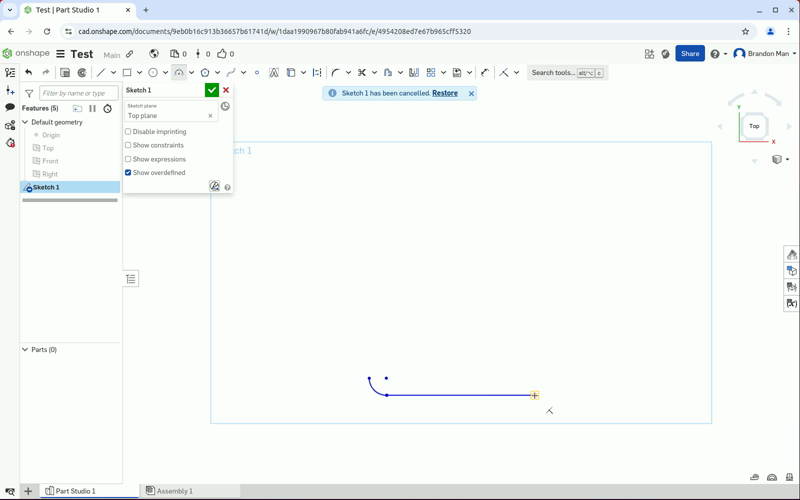
mouse_move(552, 378)
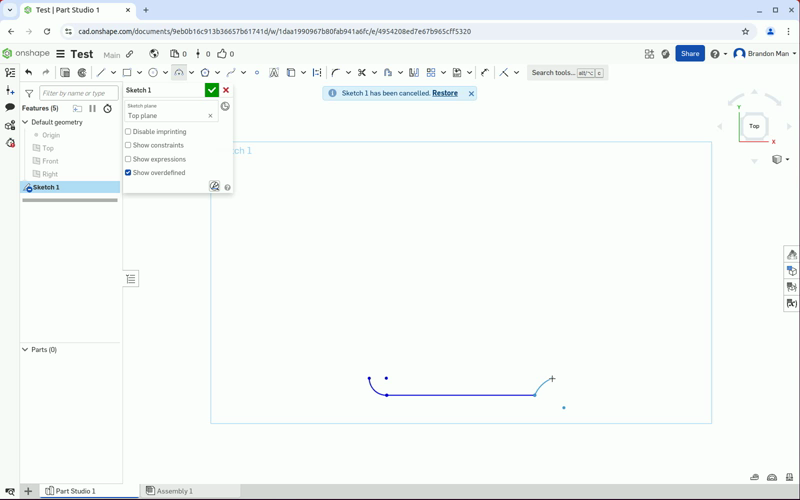
click(552, 378)
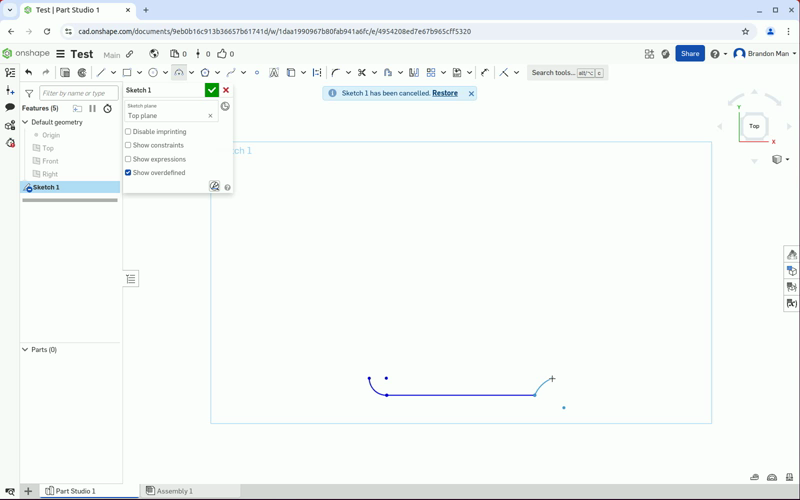
mouse_move(546, 390)
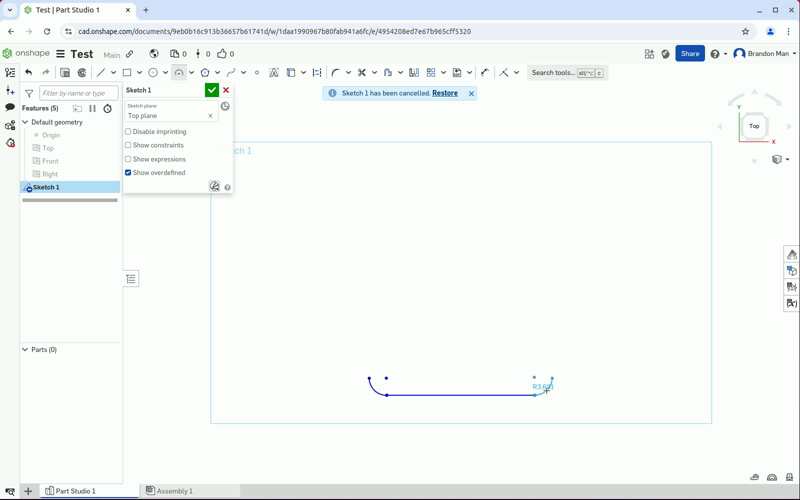
click(546, 390)
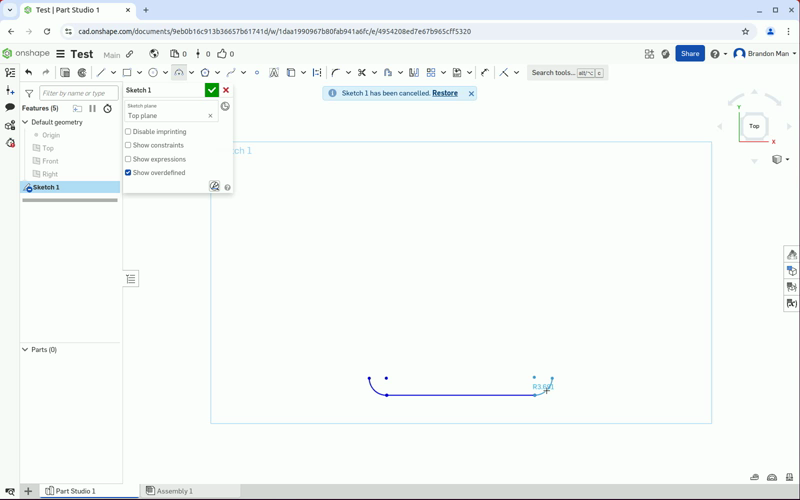
key_up(shift)
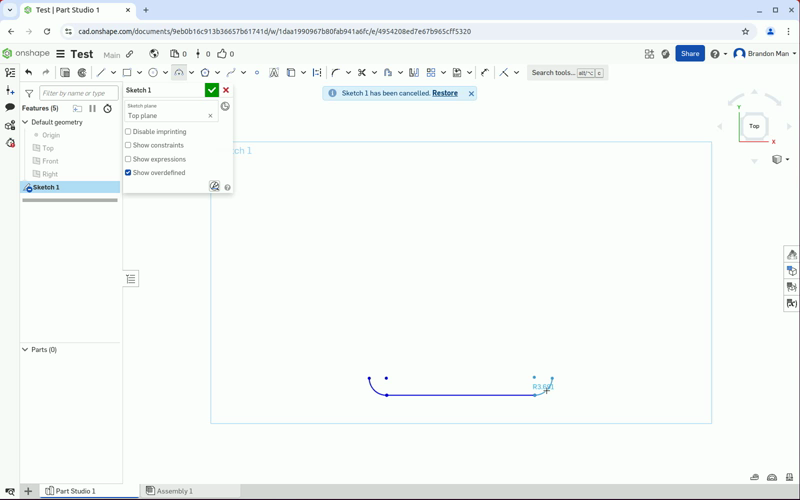
key(esc)
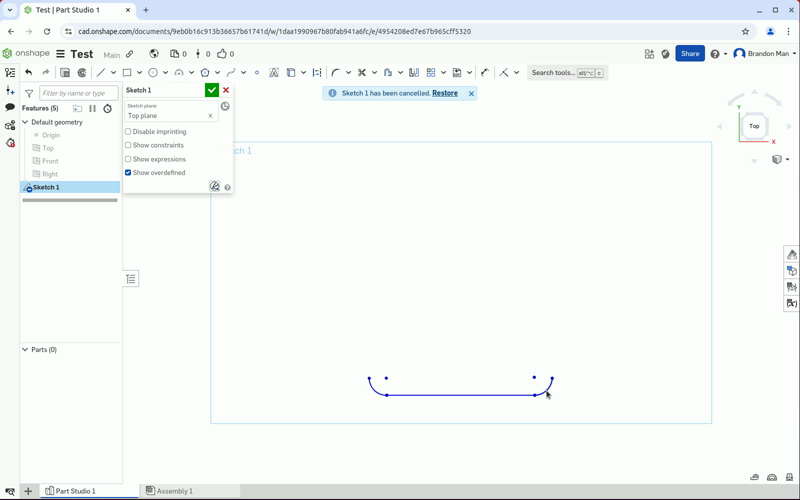
key(l)
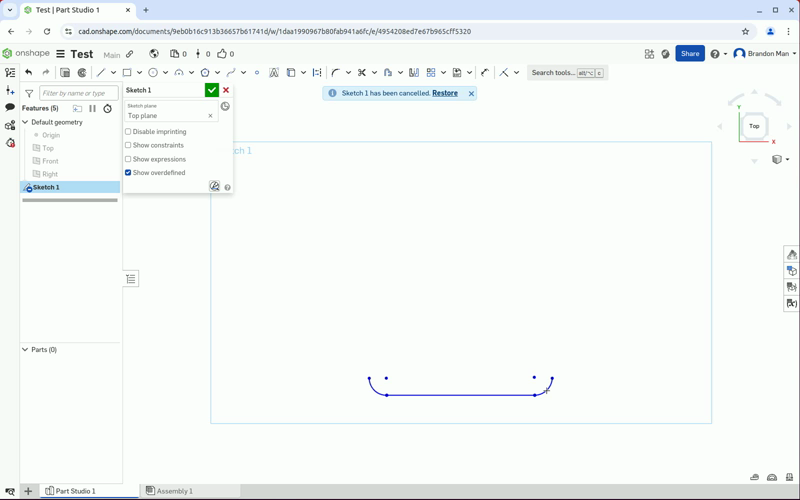
mouse_move(552, 378)
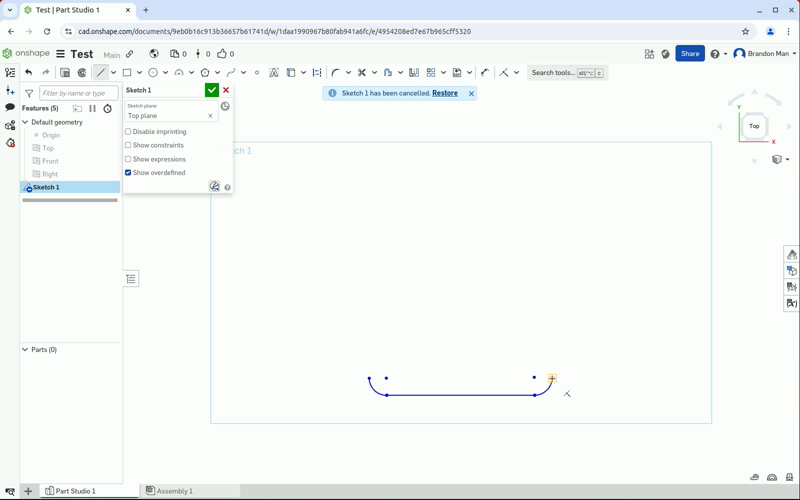
click(552, 378)
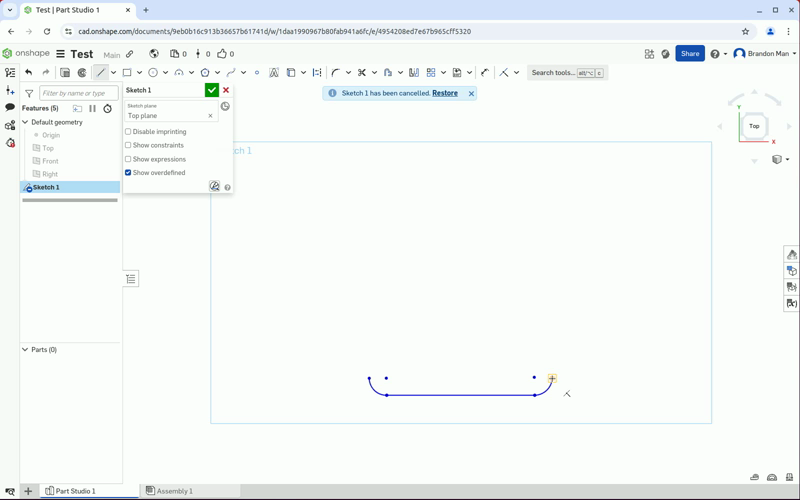
key_down(shift)
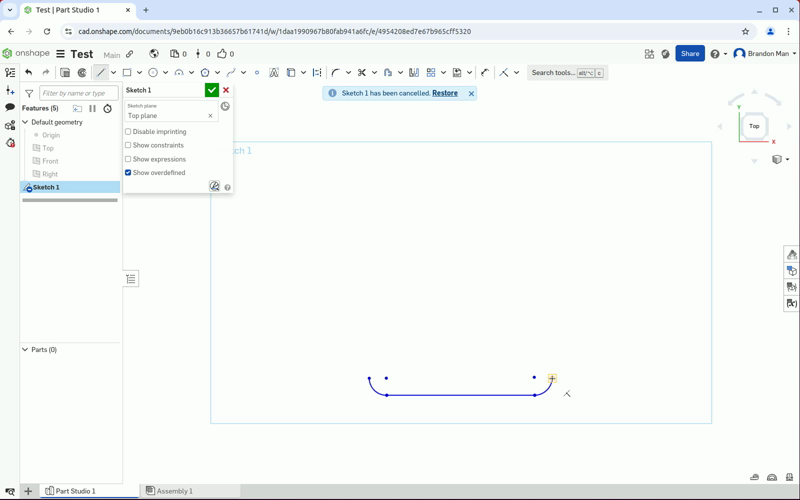
mouse_move(552, 188)
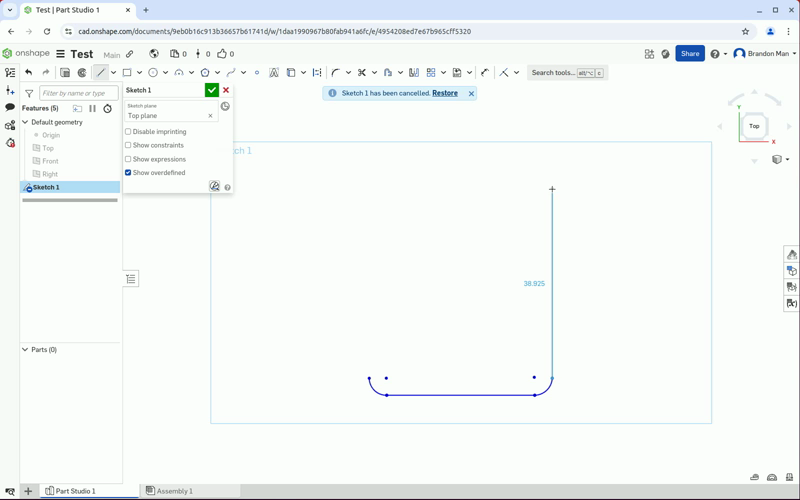
click(552, 188)
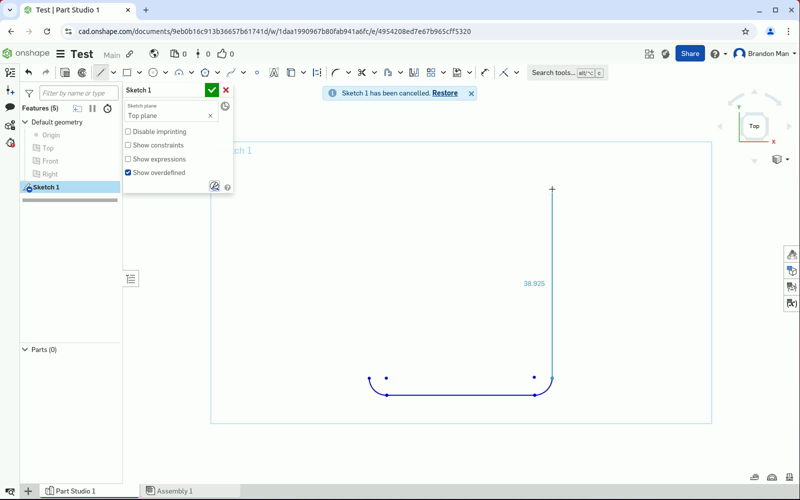
key_up(shift)
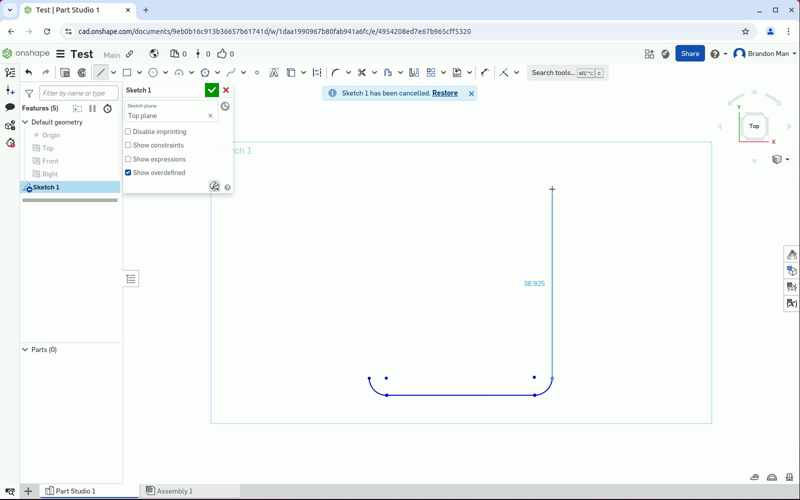
key(esc)
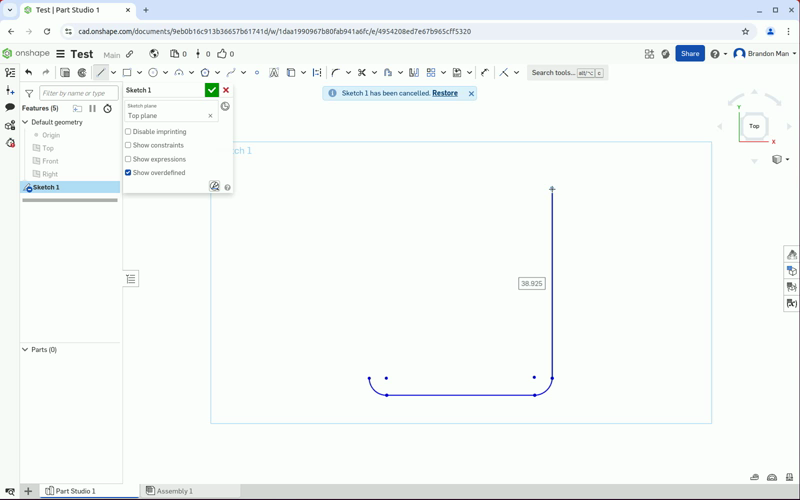
key(a)
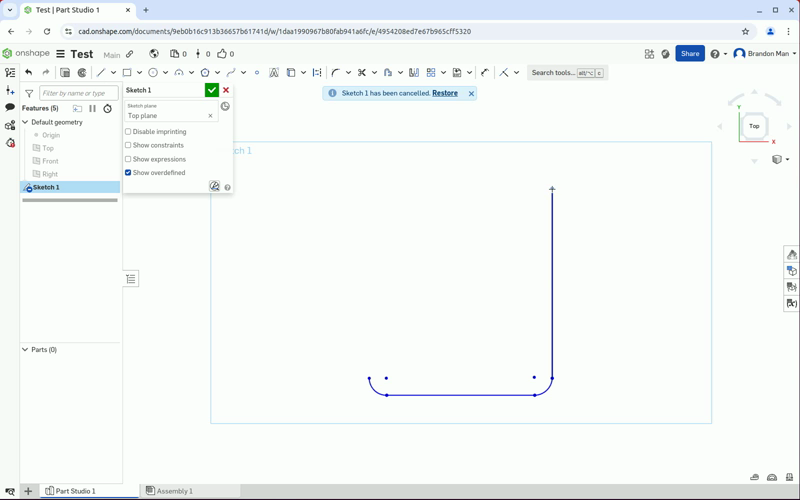
mouse_move(552, 188)
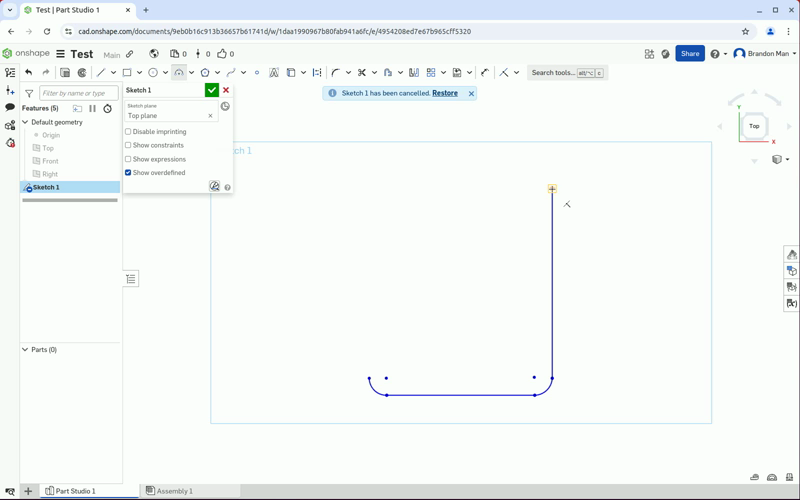
click(552, 188)
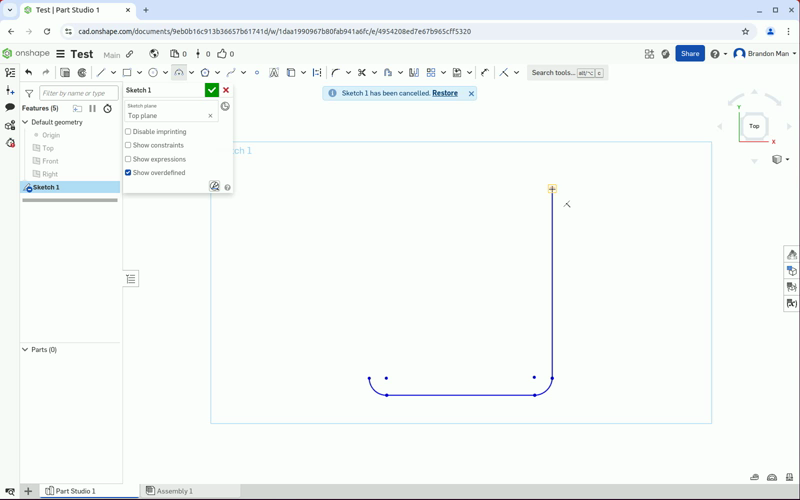
key_down(shift)
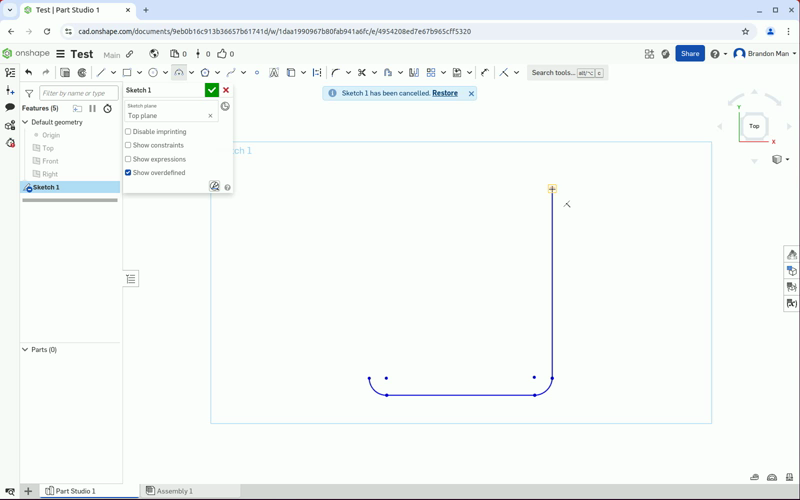
mouse_move(534, 171)
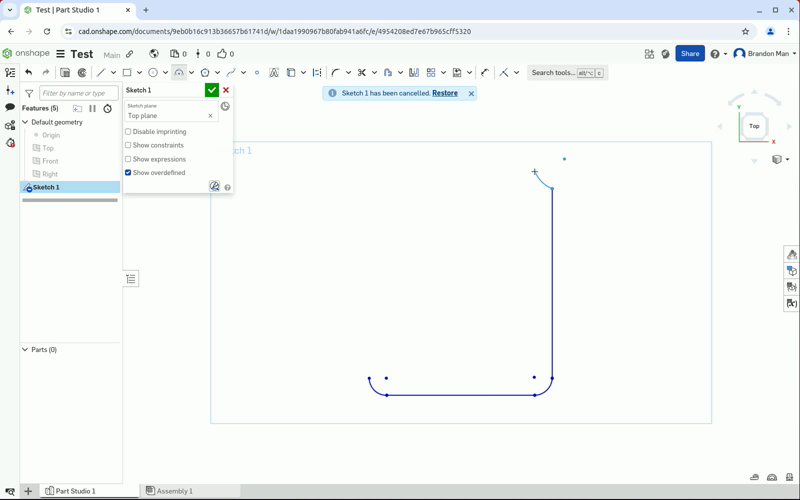
click(534, 171)
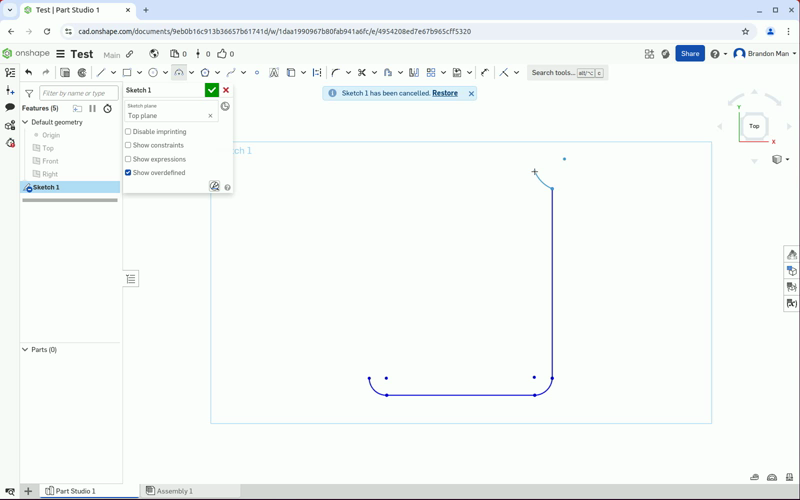
mouse_move(546, 176)
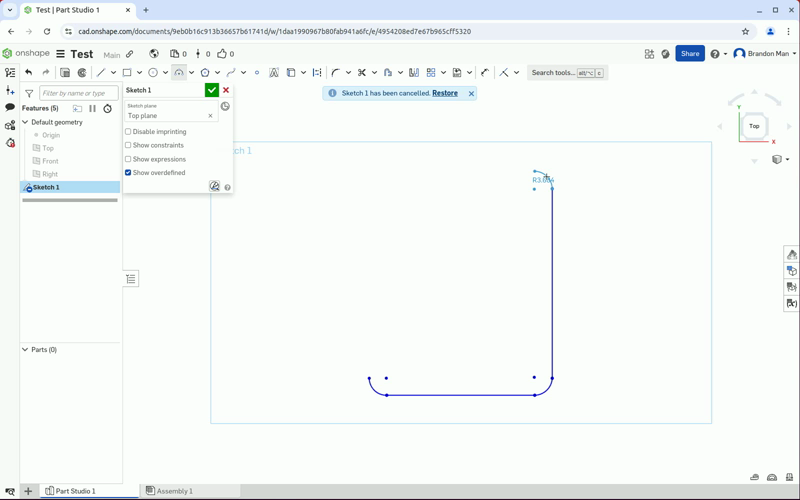
click(546, 176)
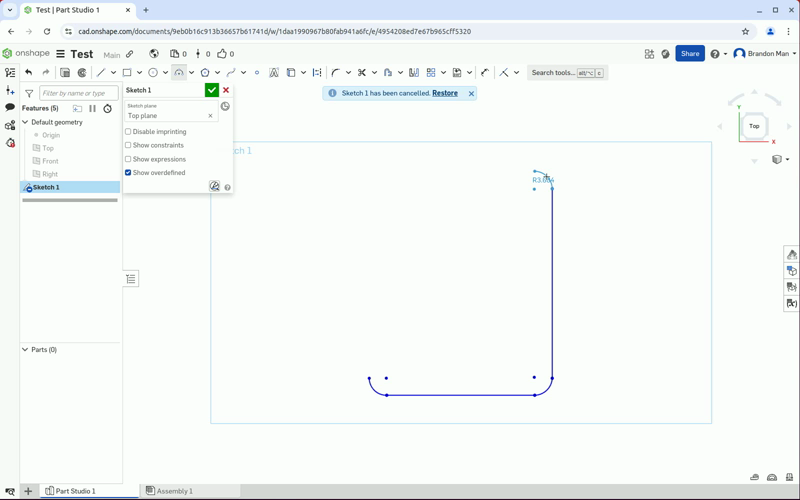
key_up(shift)
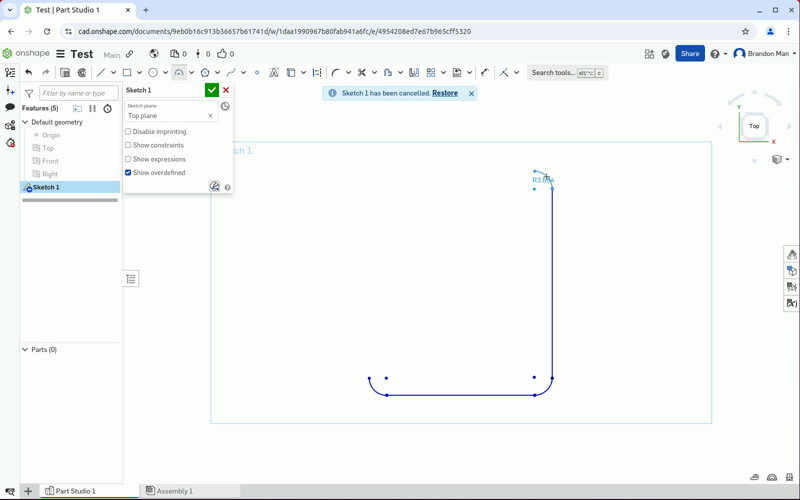
key(esc)
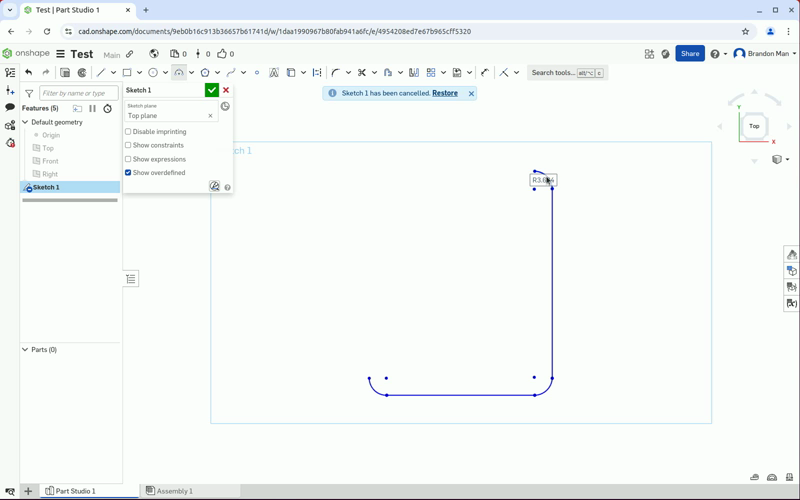
key(l)
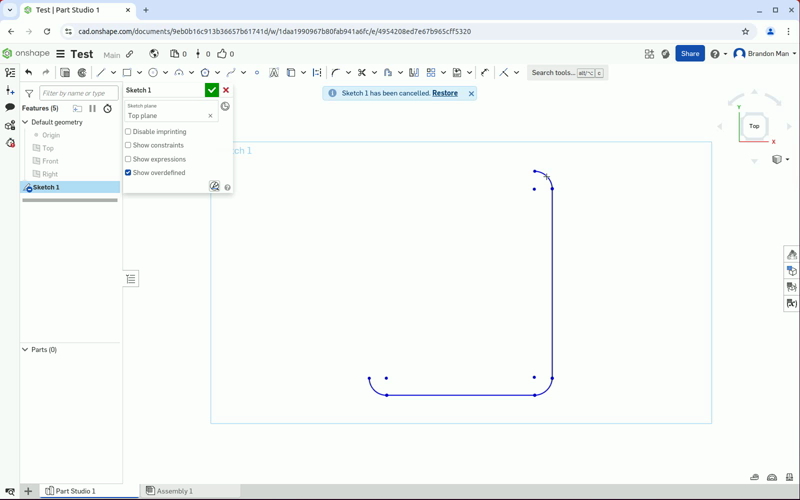
mouse_move(534, 171)
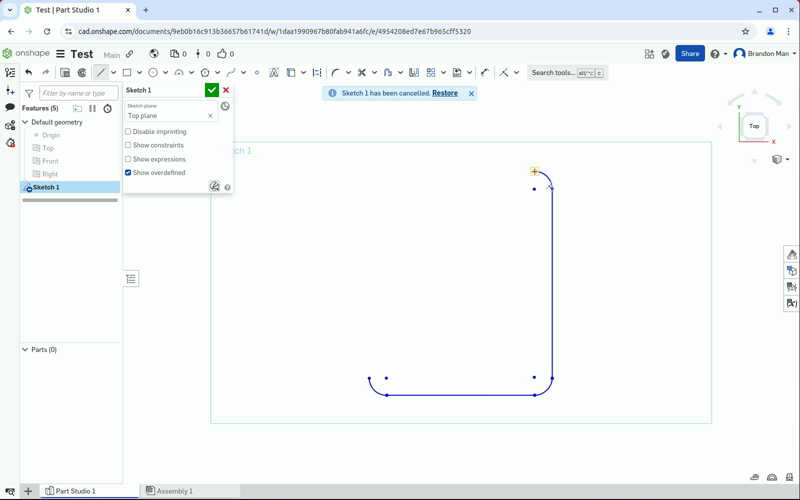
click(534, 171)
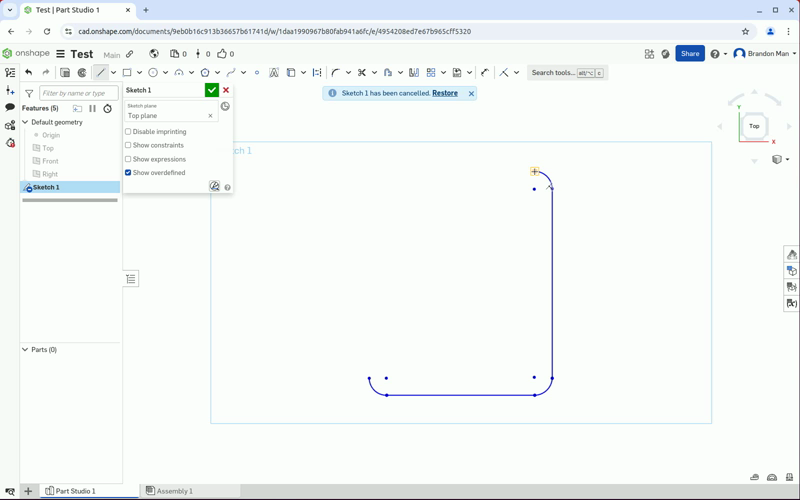
key_down(shift)
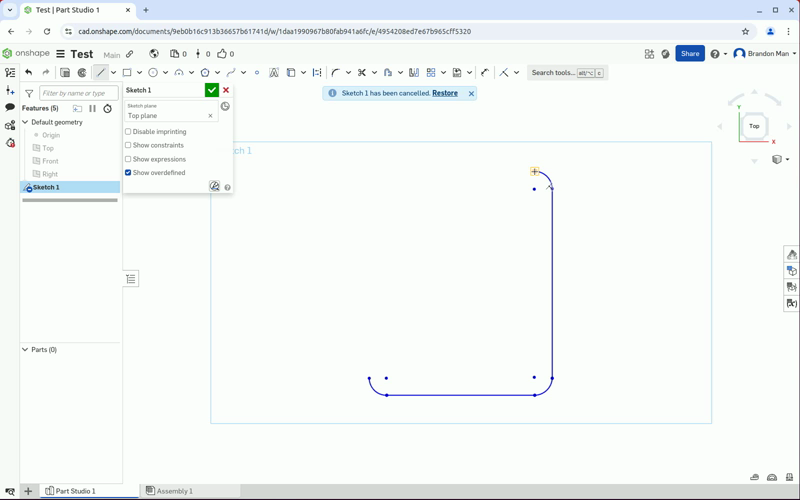
mouse_move(386, 171)
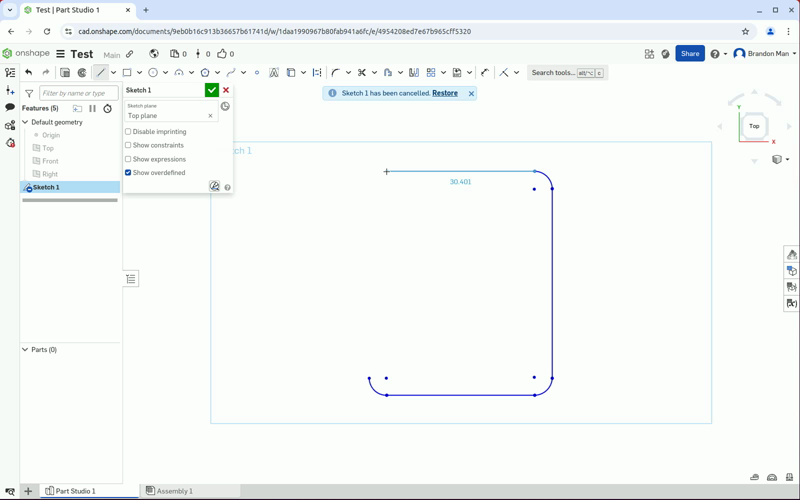
click(386, 171)
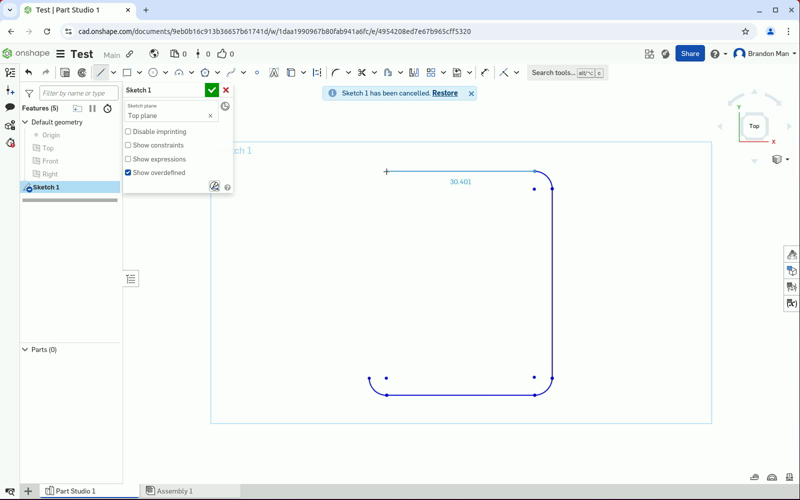
key_up(shift)
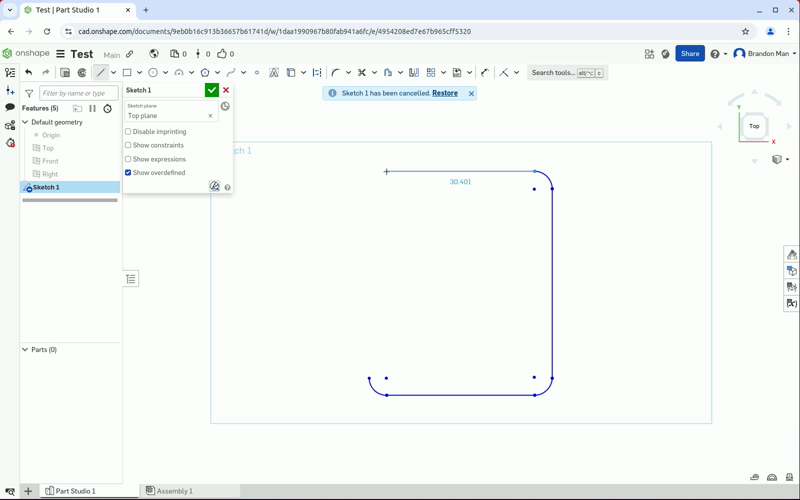
key(esc)
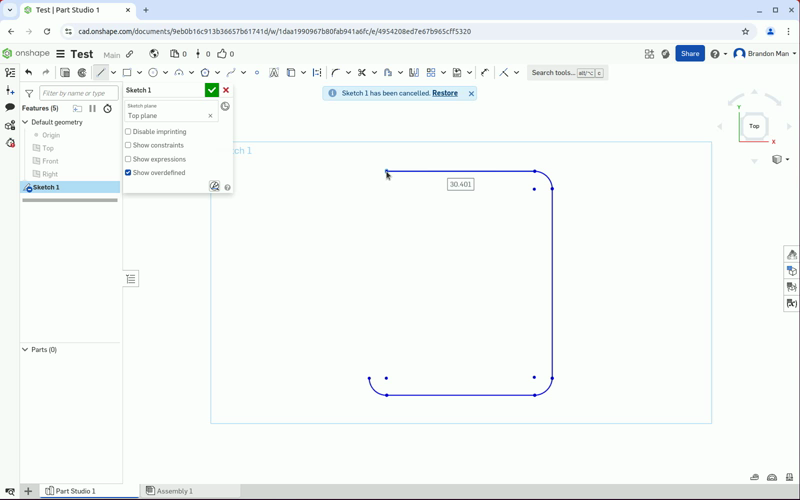
key(a)
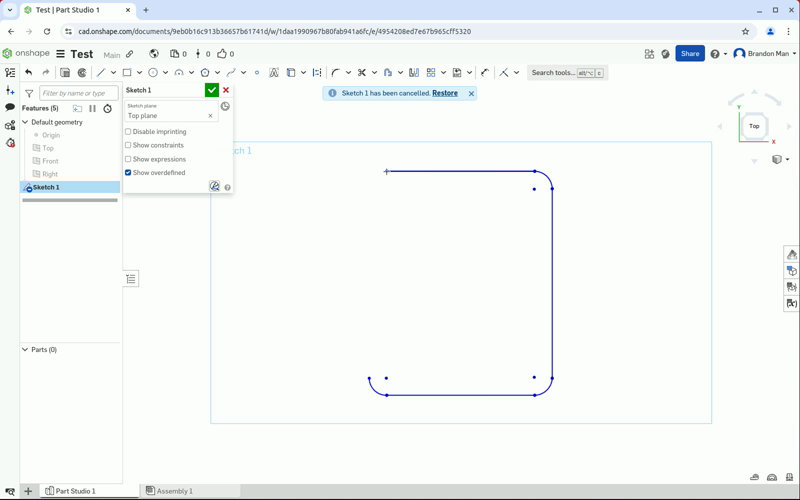
mouse_move(386, 171)
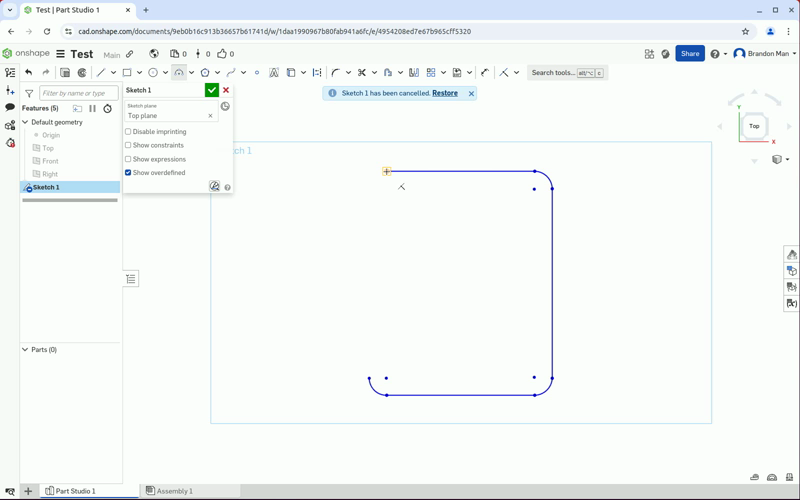
click(386, 171)
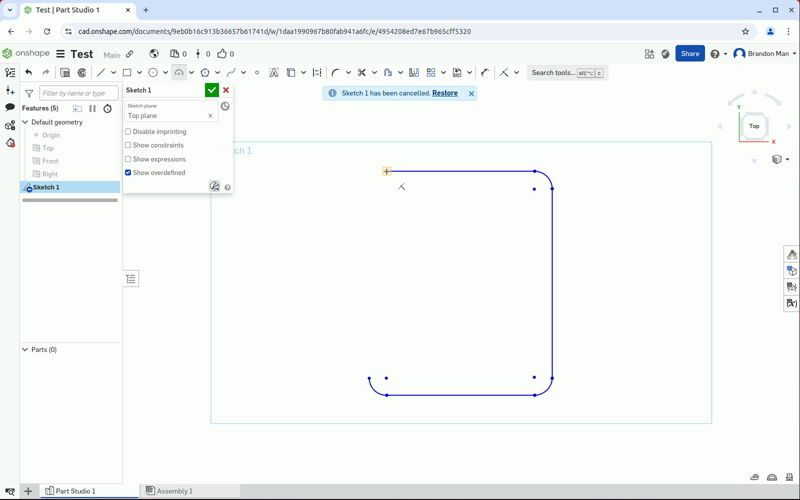
key_down(shift)
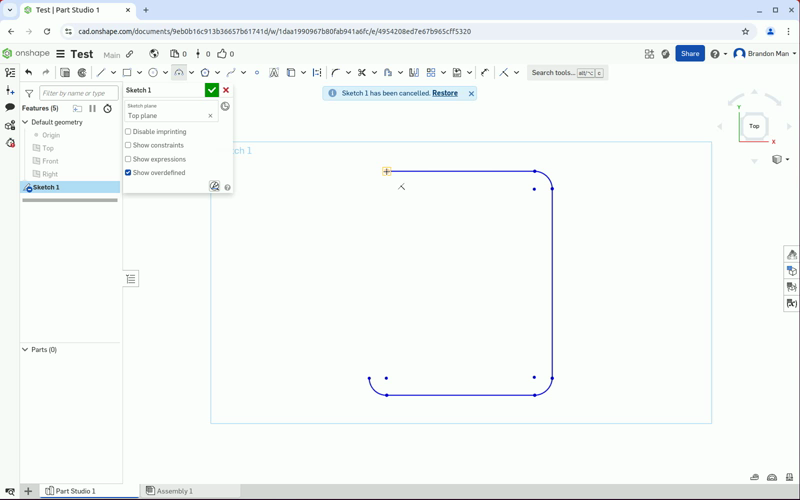
mouse_move(369, 188)
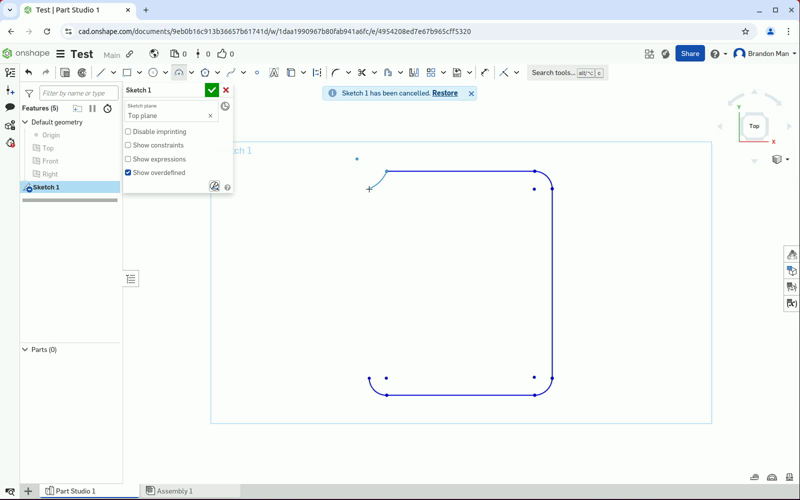
click(369, 188)
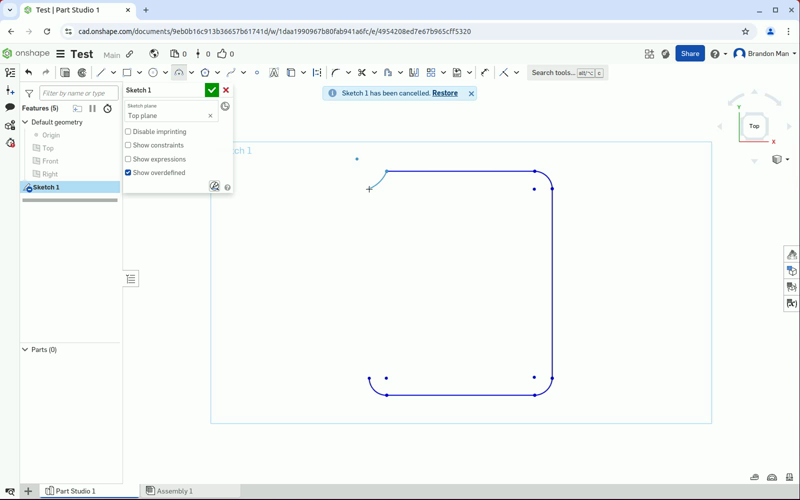
mouse_move(374, 176)
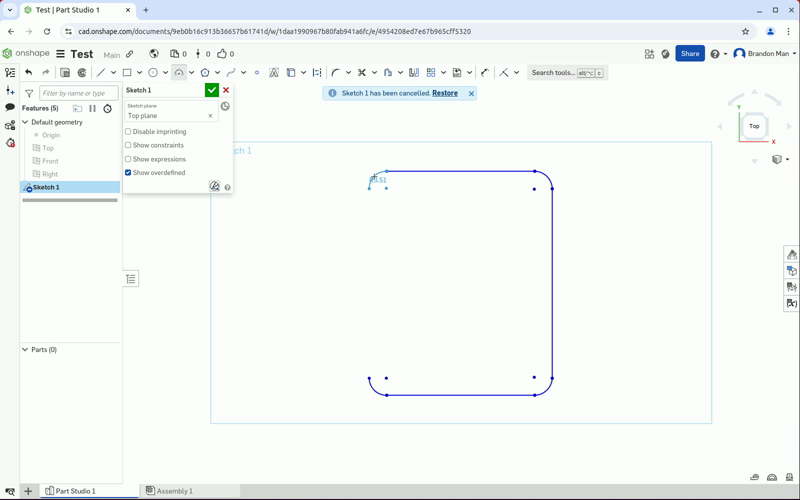
click(374, 176)
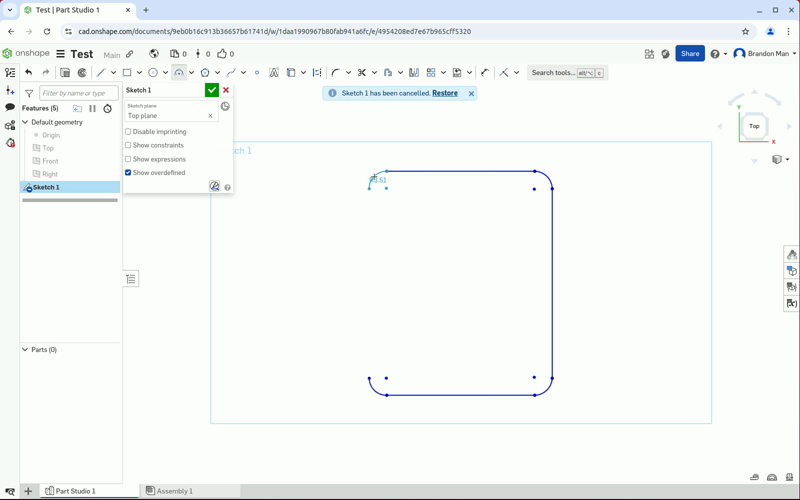
key_up(shift)
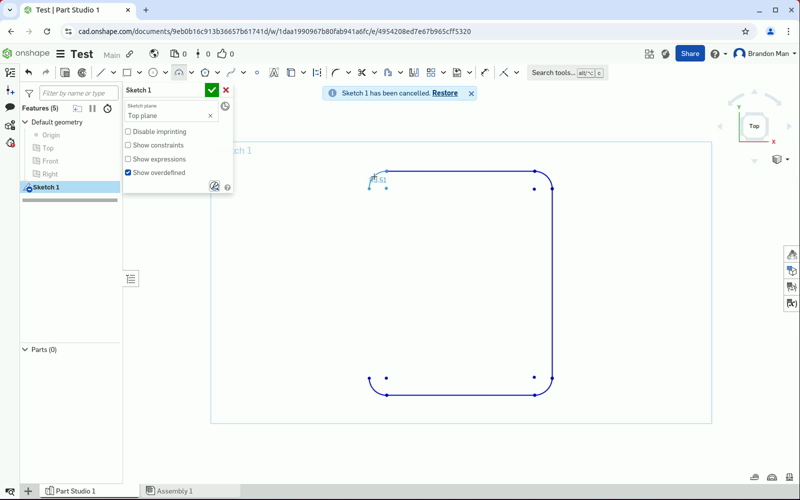
key(esc)
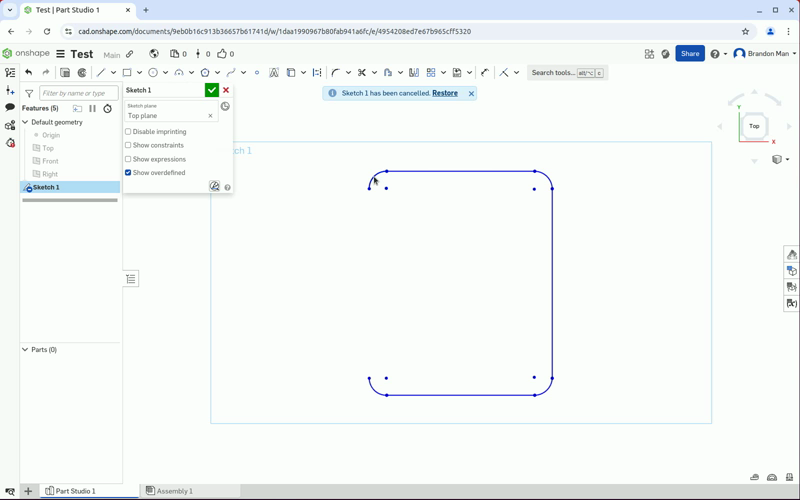
key(l)
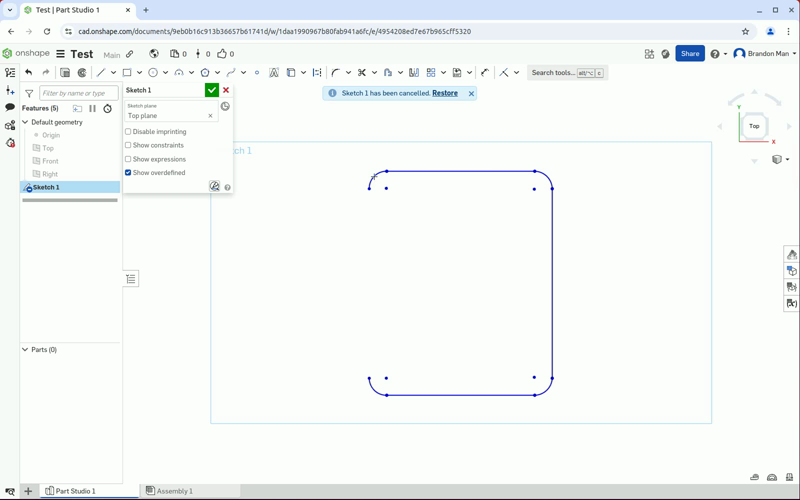
mouse_move(369, 188)
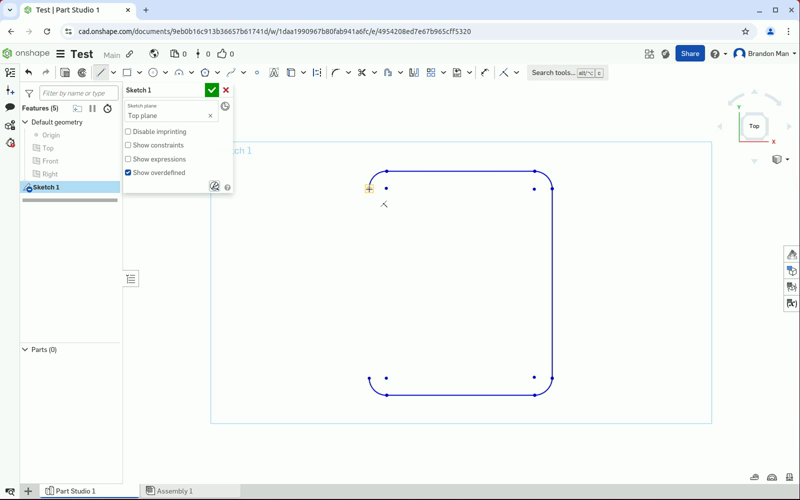
click(369, 188)
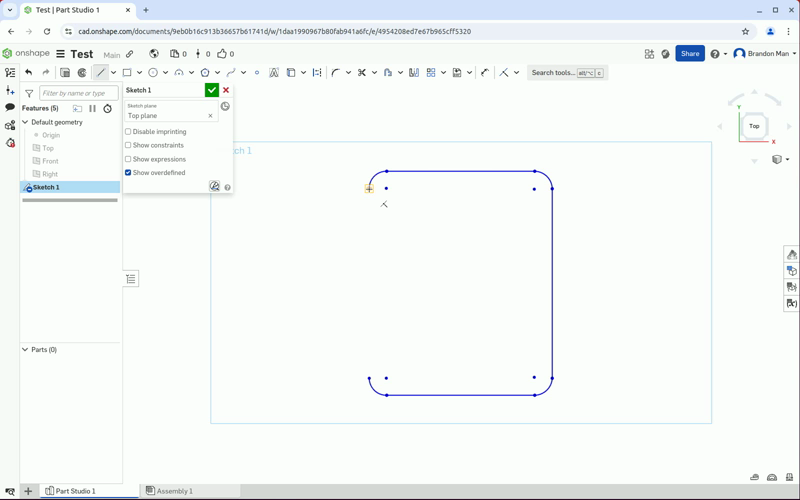
key_down(shift)
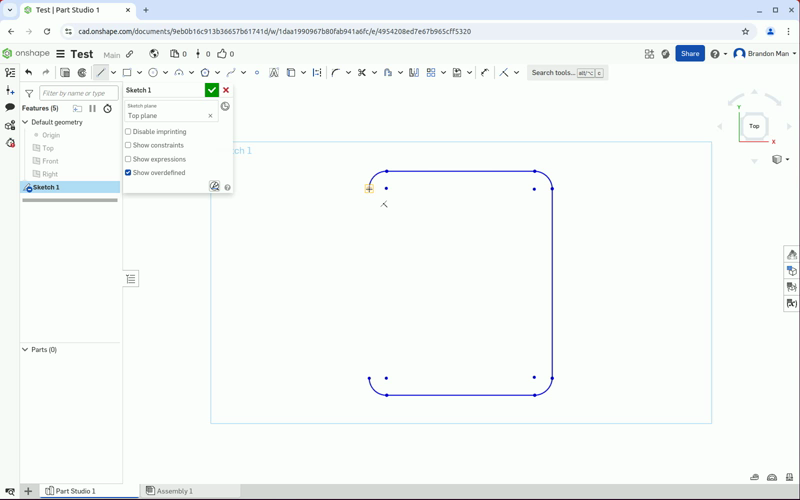
mouse_move(369, 378)
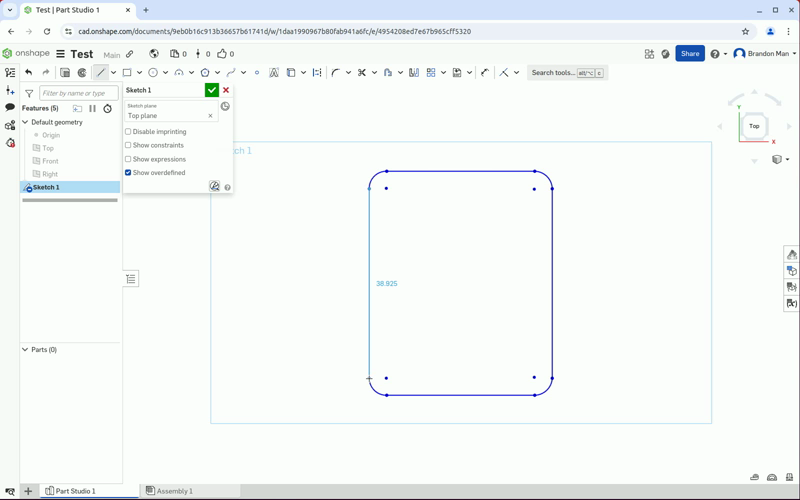
key_up(shift)
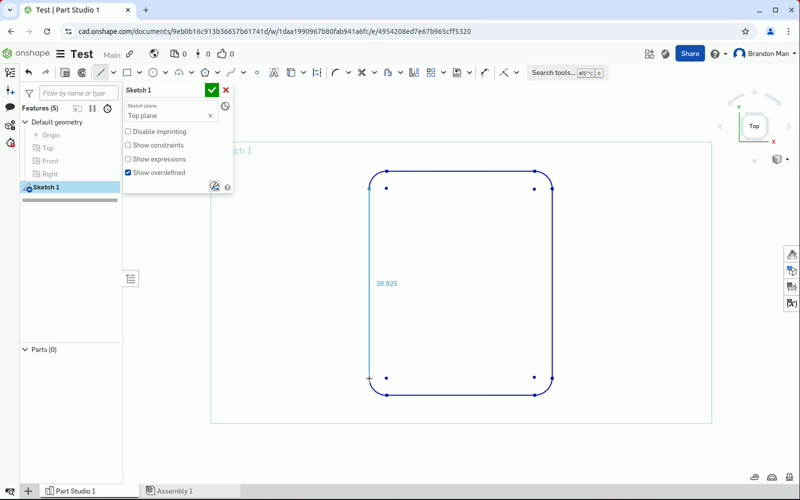
click(369, 378)
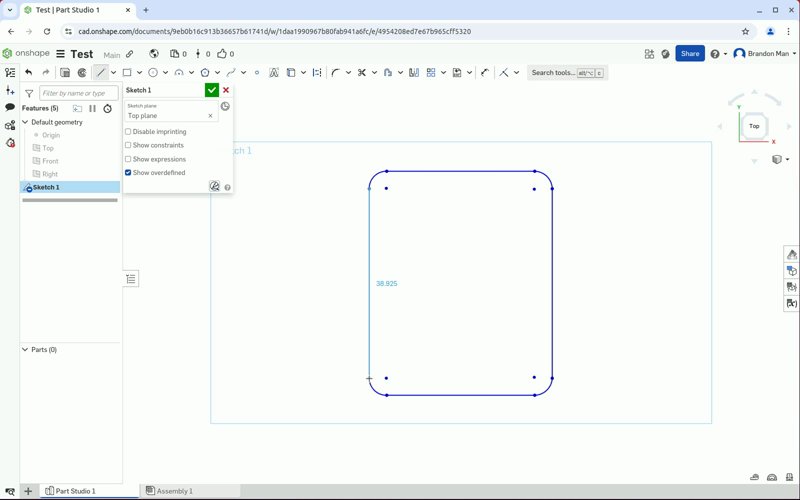
key(esc)
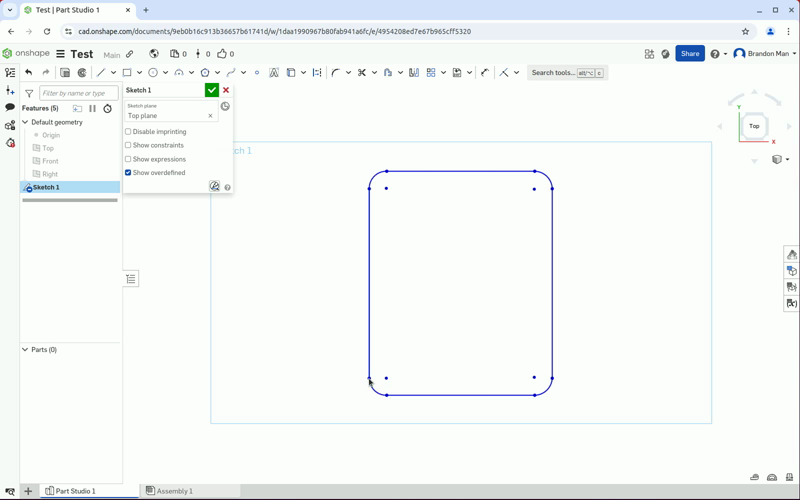
key(c)
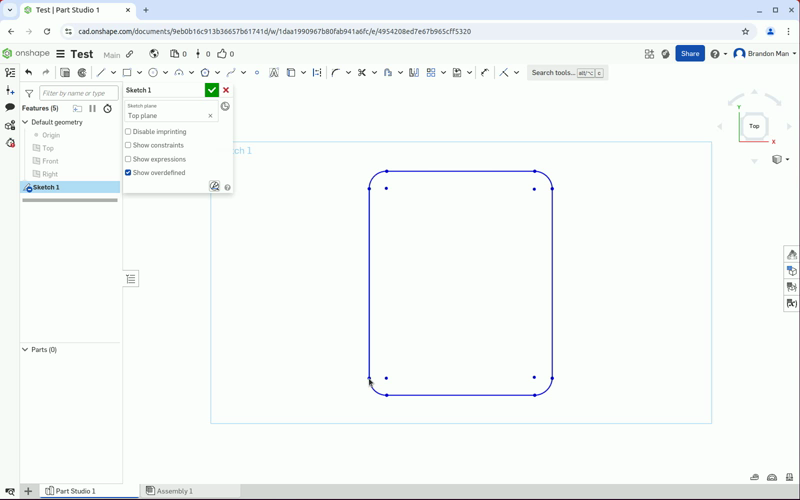
key_down(shift)
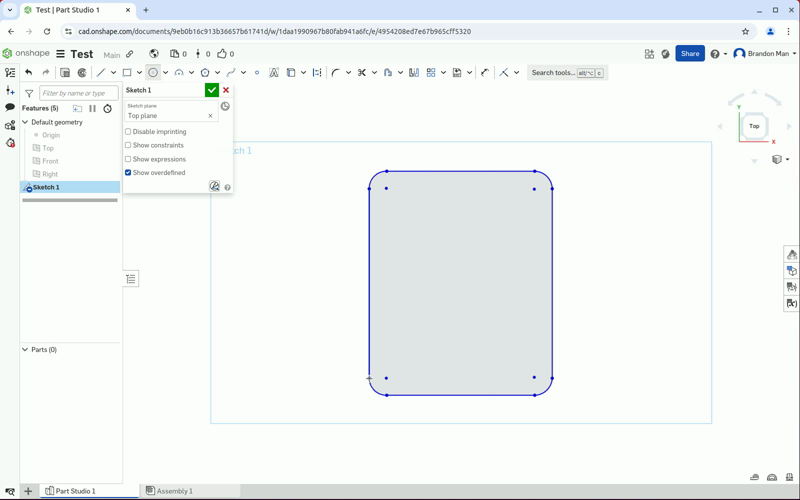
mouse_move(386, 188)
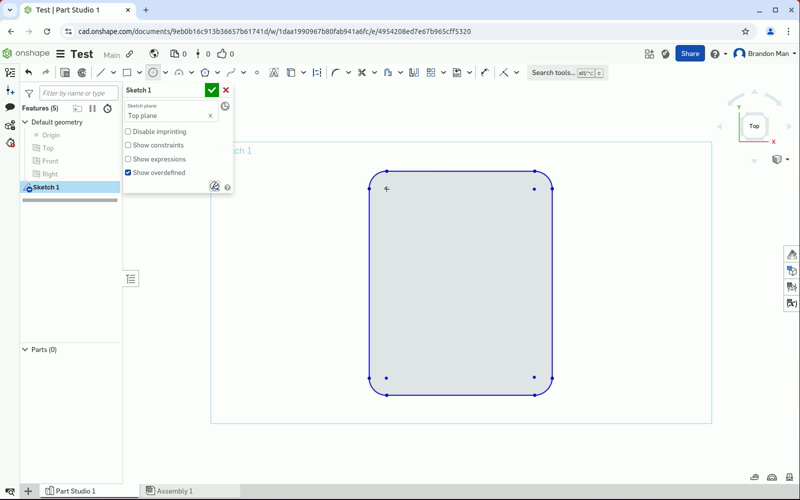
click(386, 188)
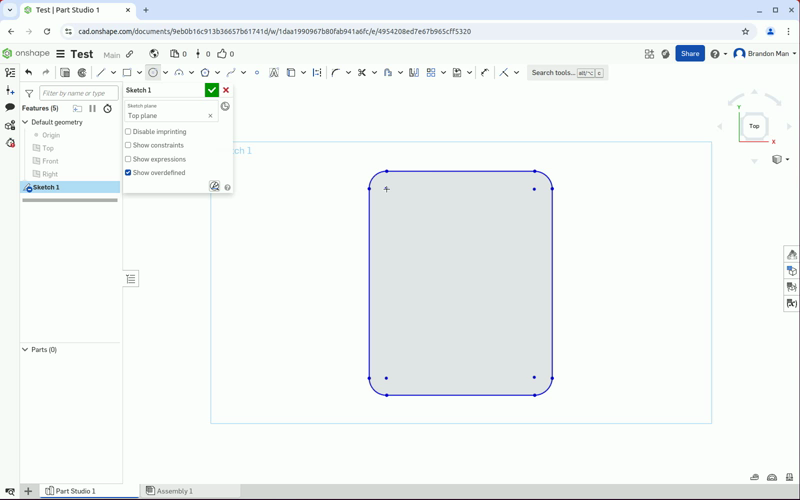
key_up(shift)
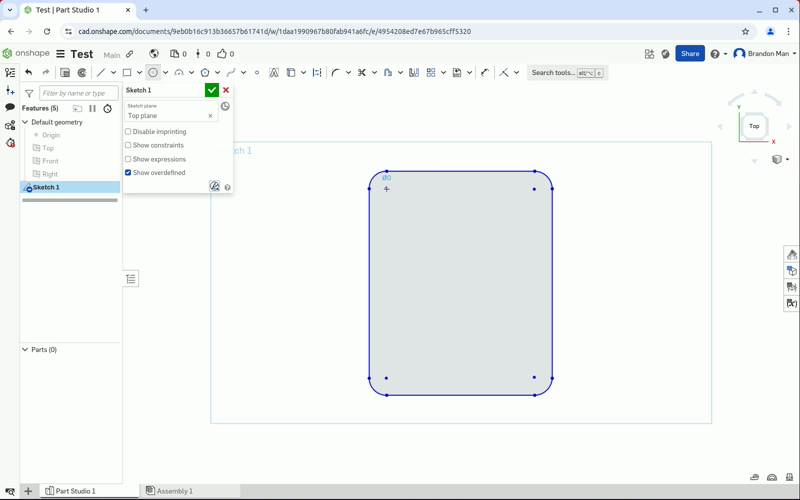
mouse_move(393, 188)
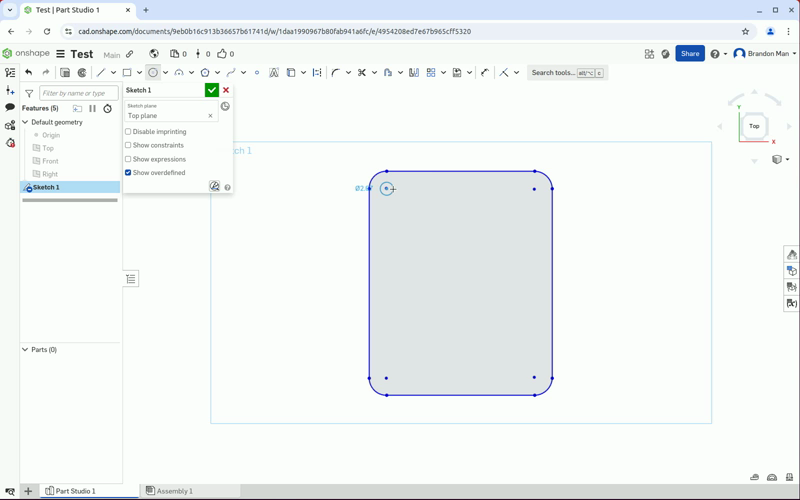
click(393, 188)
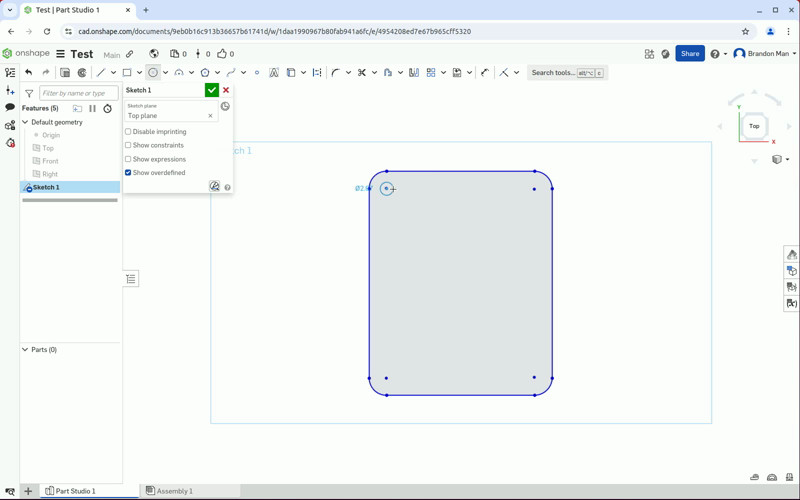
key(esc)
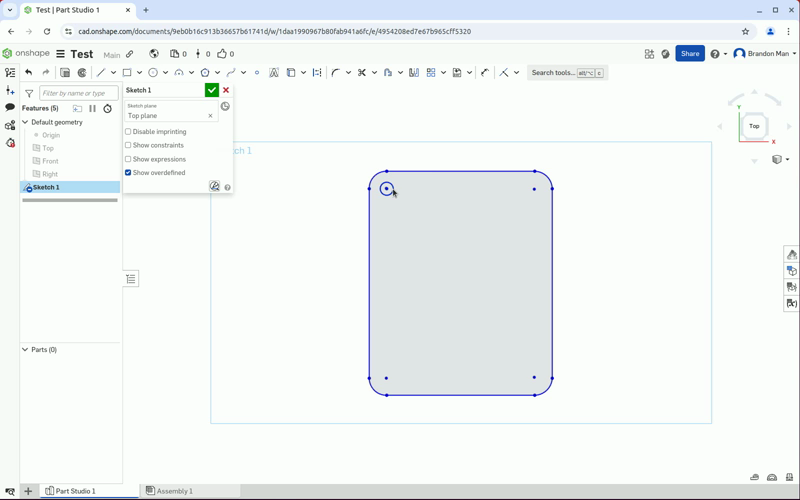
key(c)
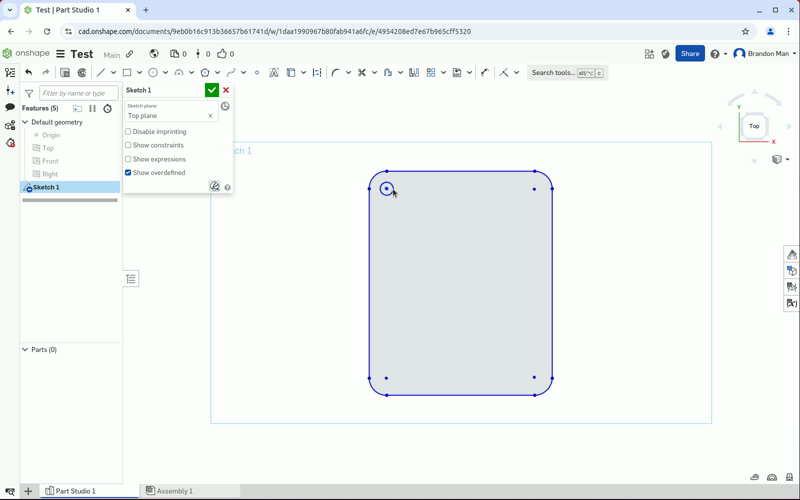
key_down(shift)
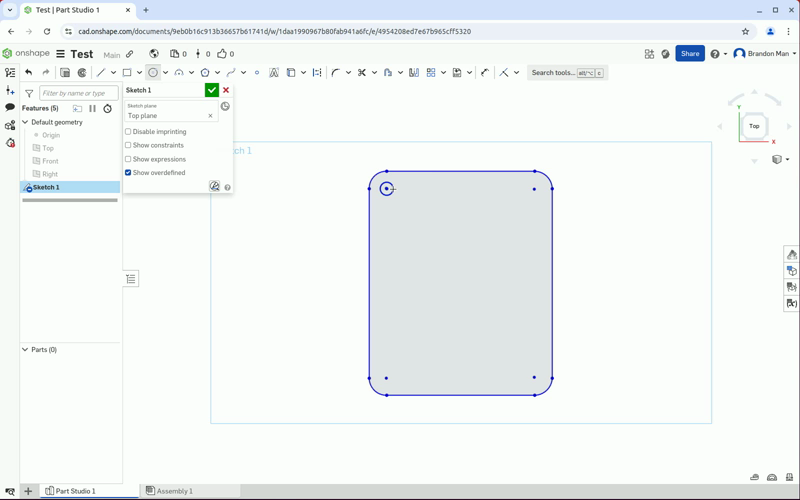
mouse_move(404, 360)
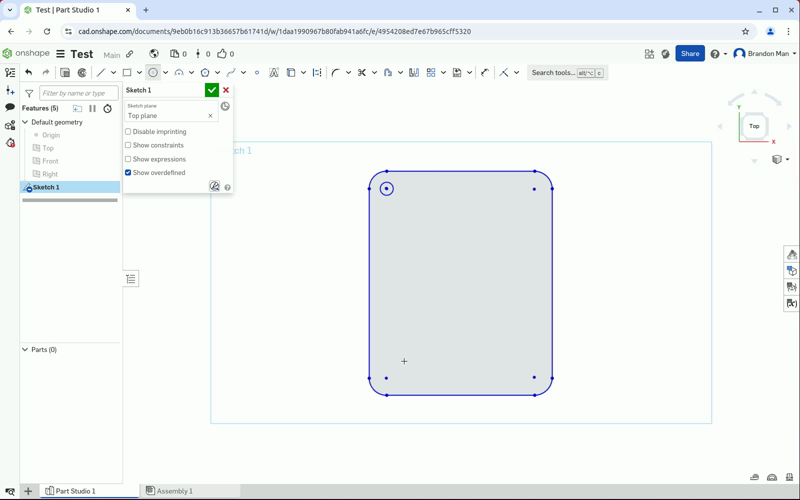
click(404, 360)
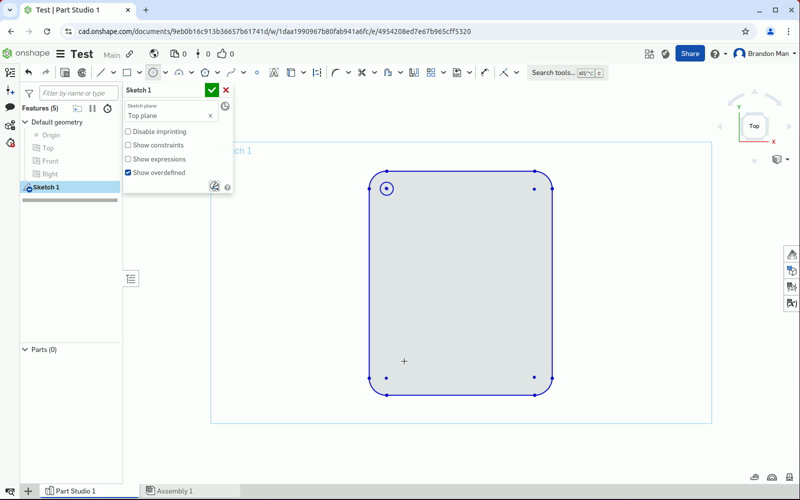
key_up(shift)
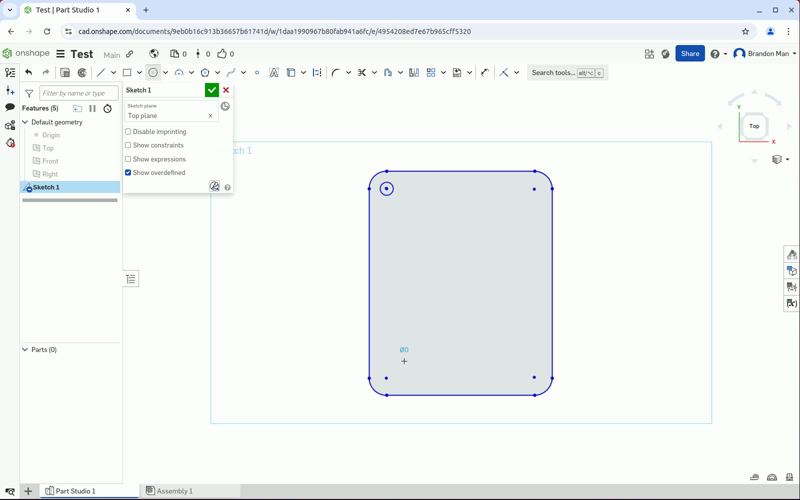
mouse_move(410, 360)
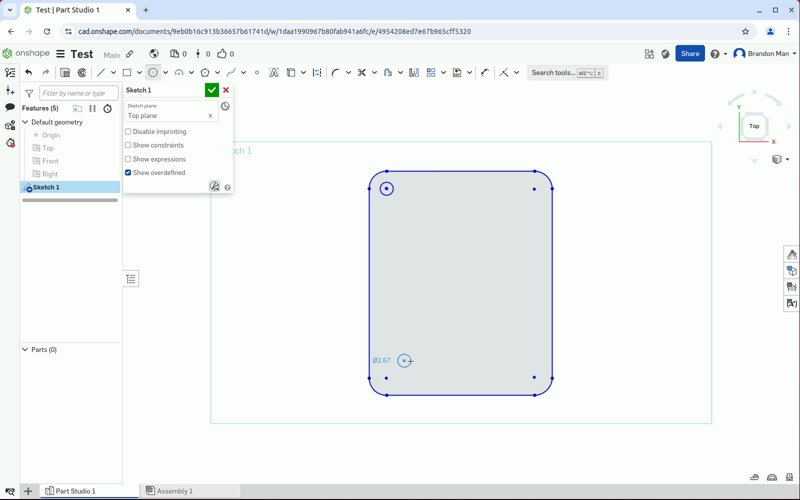
click(410, 360)
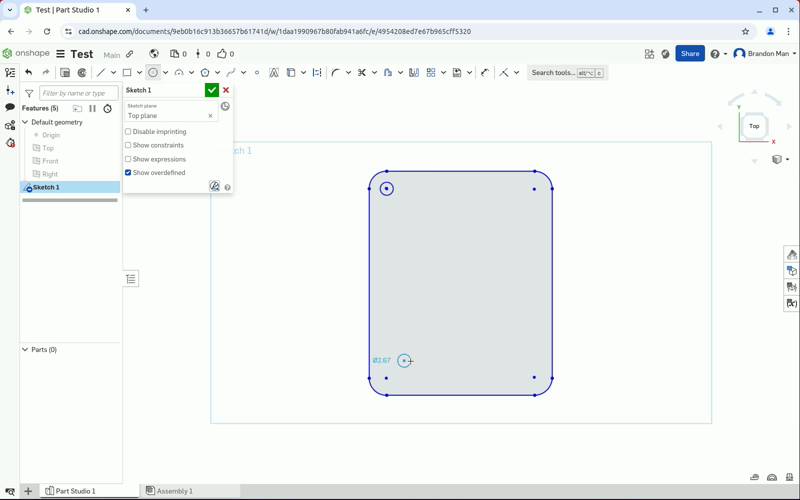
key(esc)
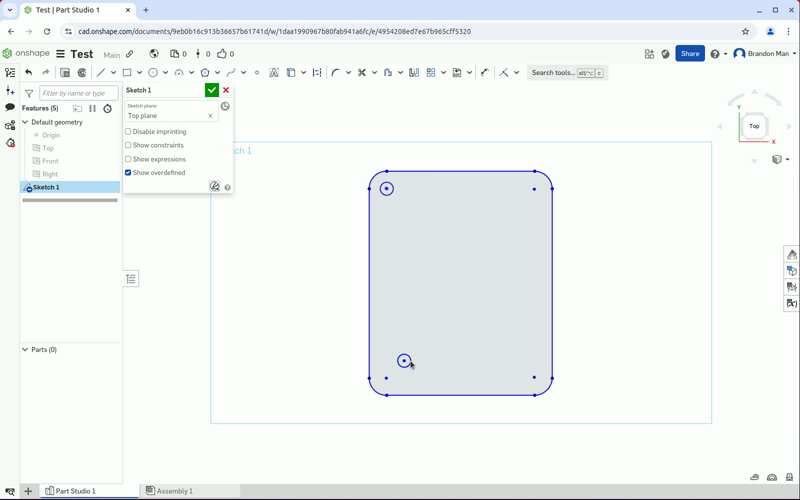
key(c)
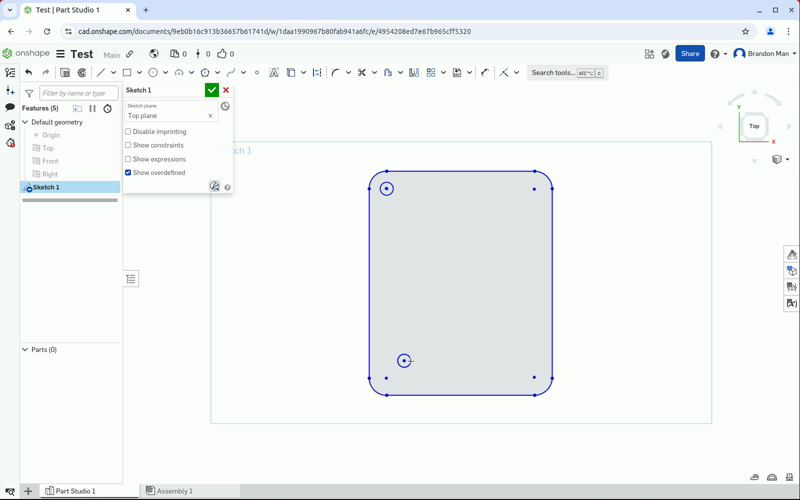
key_down(shift)
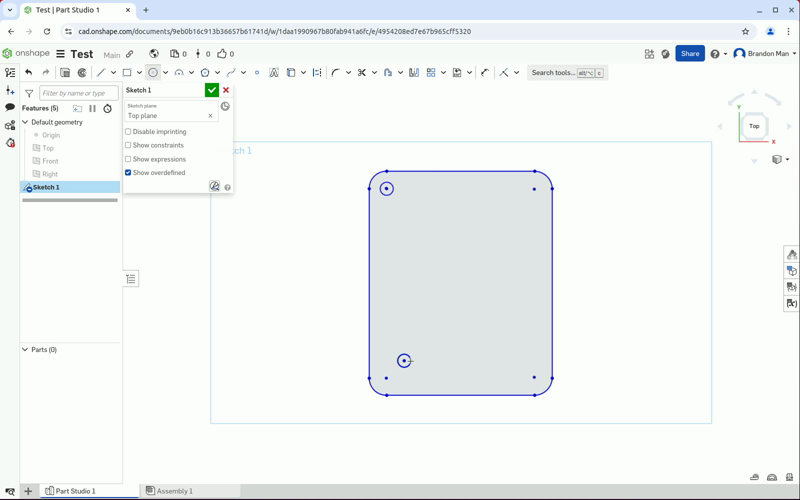
mouse_move(517, 360)
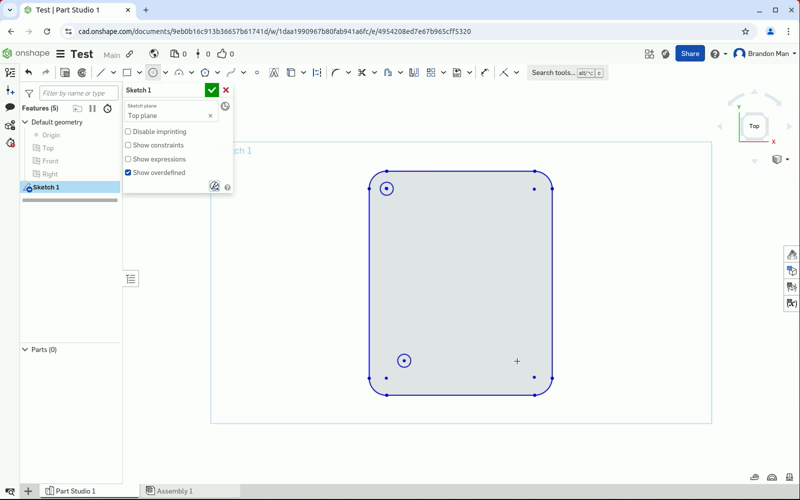
click(517, 360)
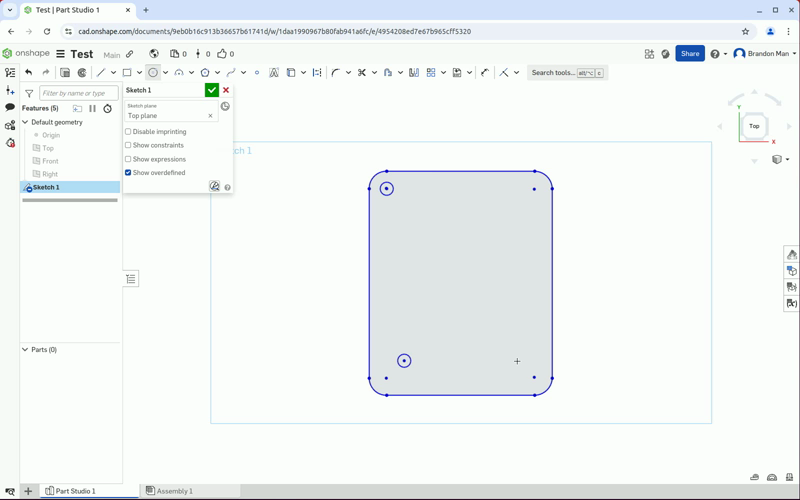
key_up(shift)
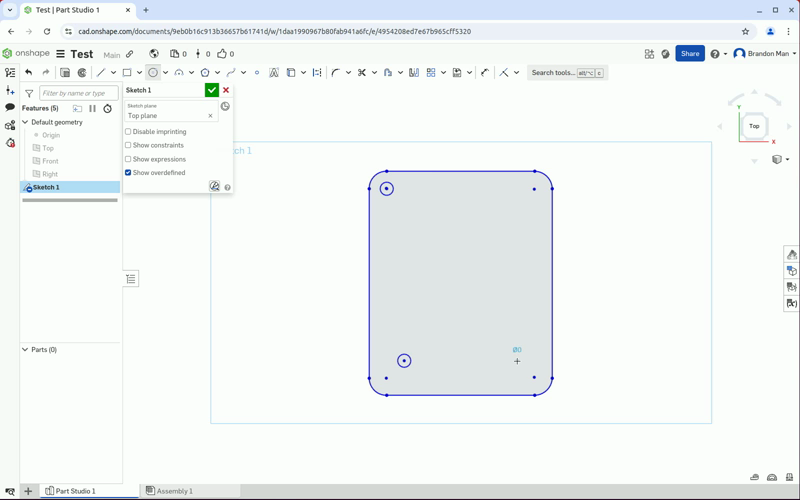
mouse_move(523, 360)
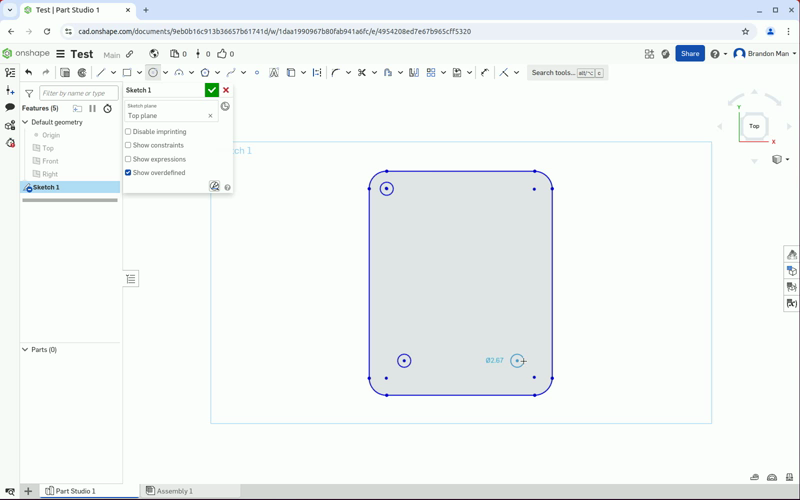
click(523, 360)
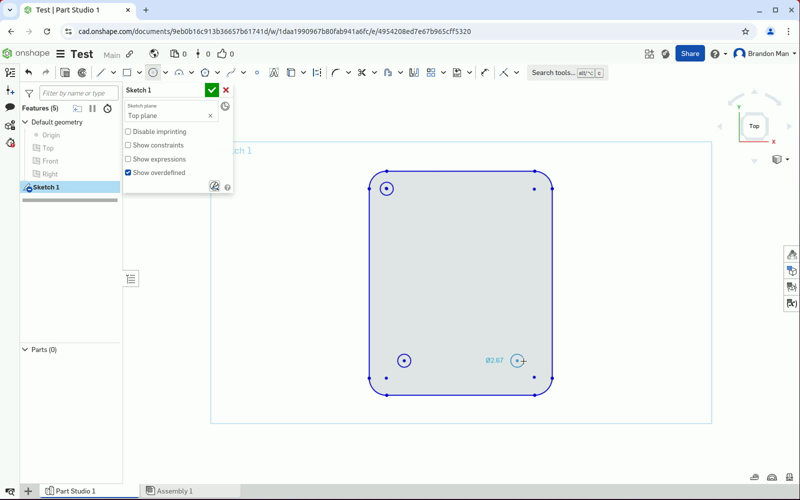
key(esc)
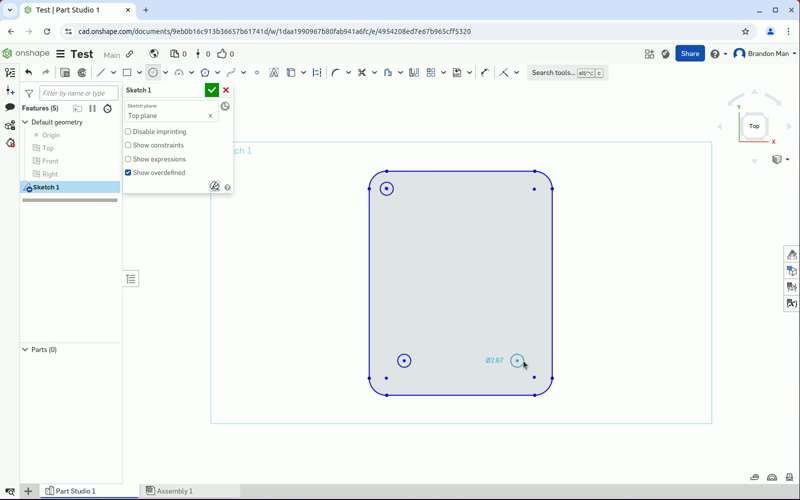
key(c)
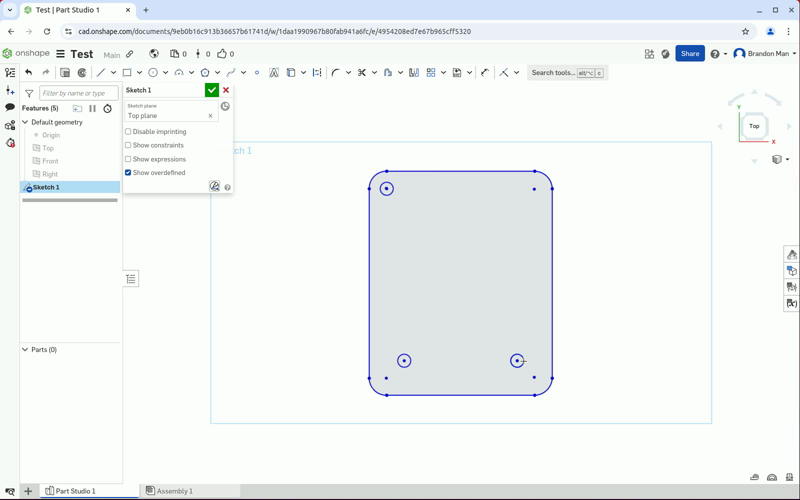
key_down(shift)
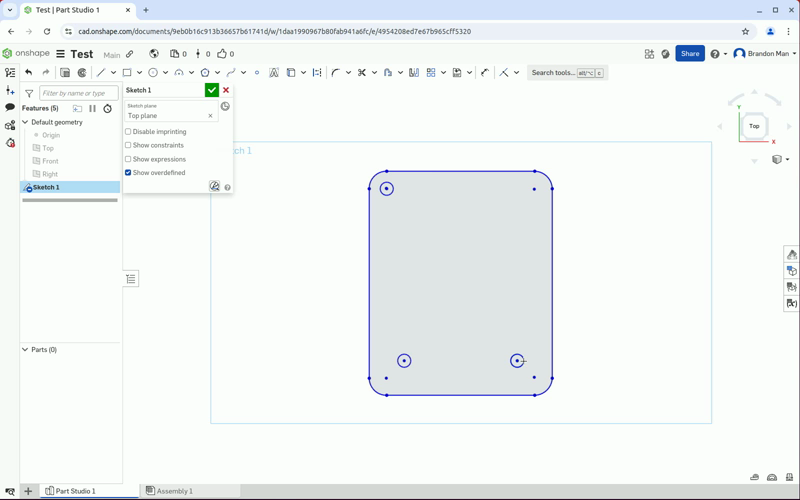
mouse_move(534, 188)
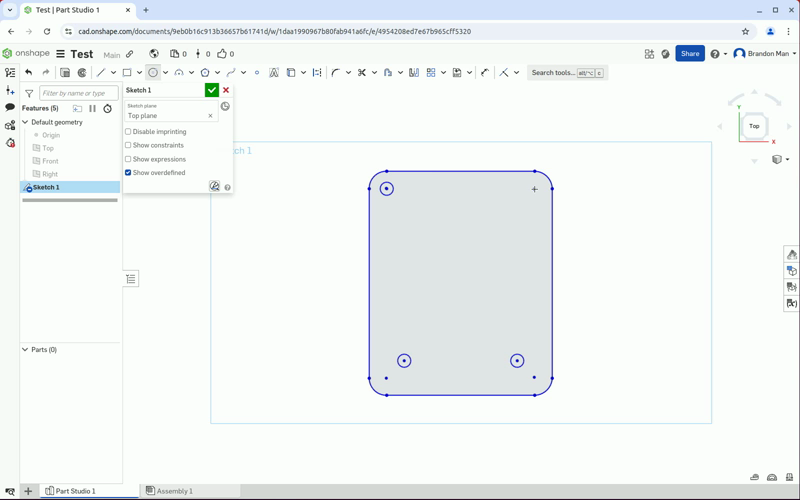
click(534, 188)
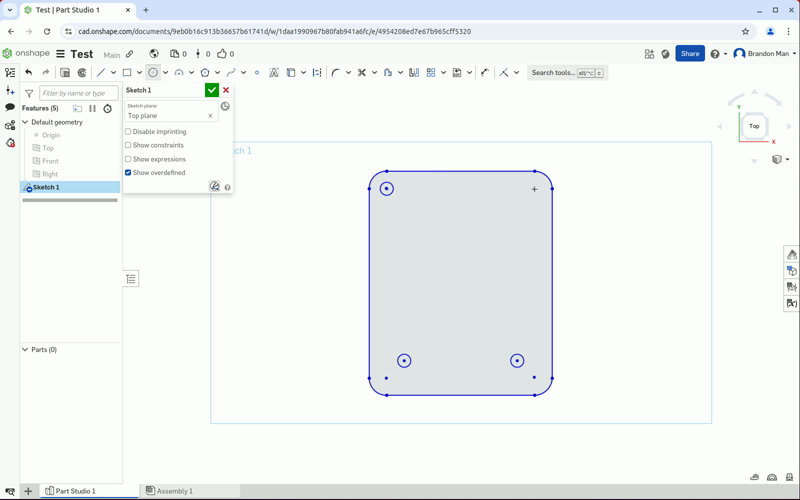
key_up(shift)
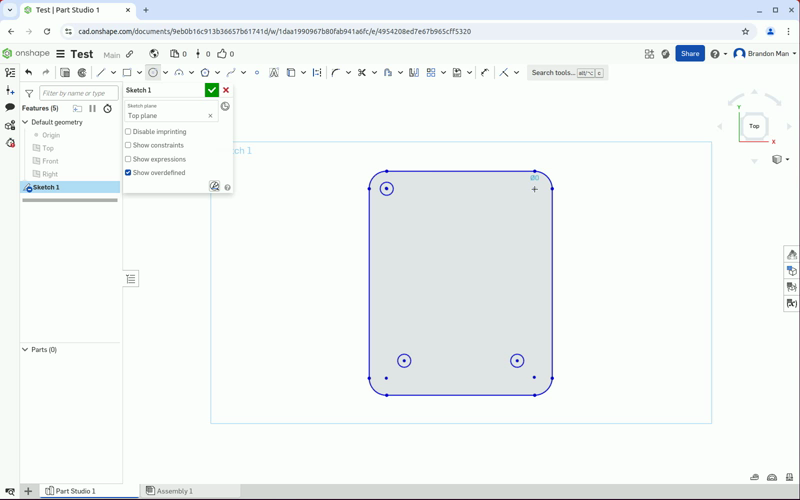
mouse_move(541, 188)
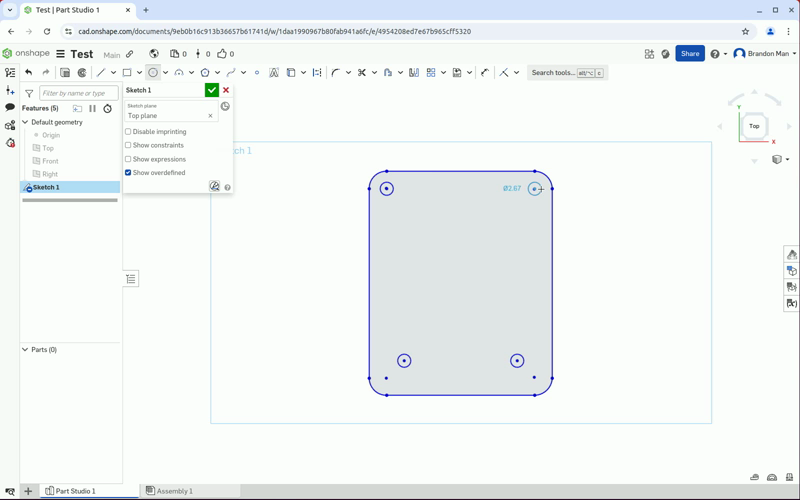
click(541, 188)
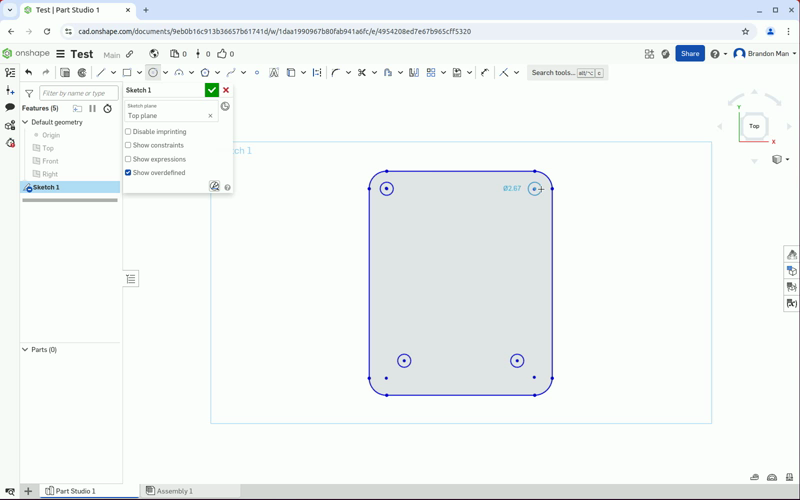
key(esc)
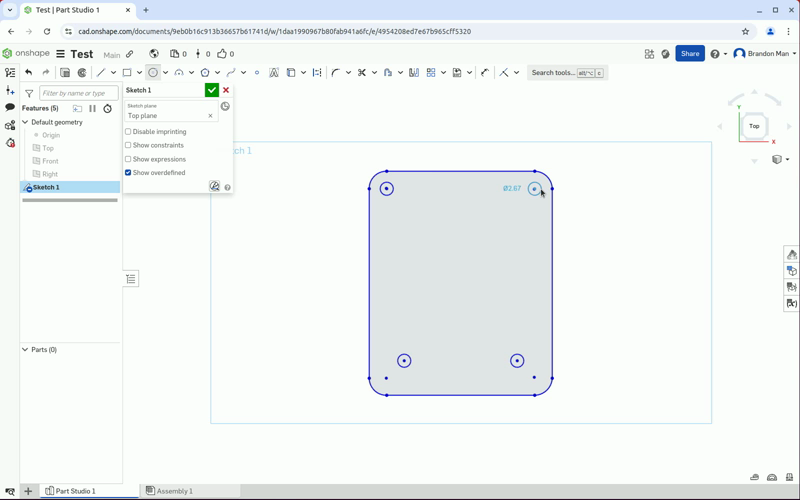
mouse_move(428, 319)
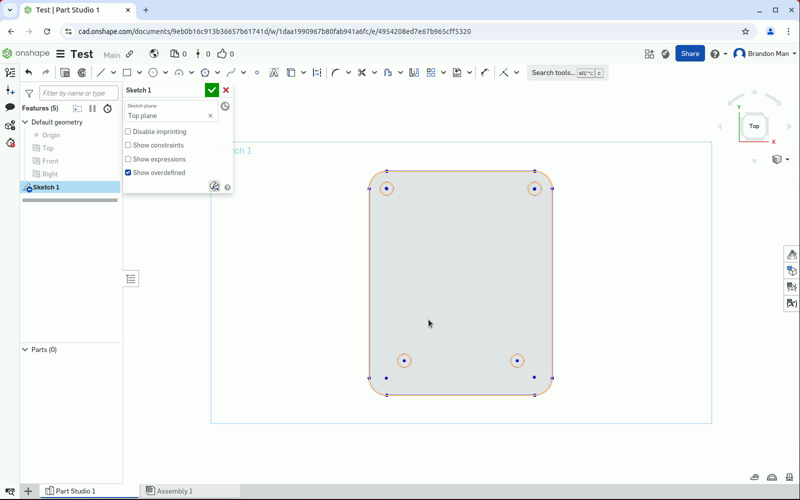
click(428, 319)
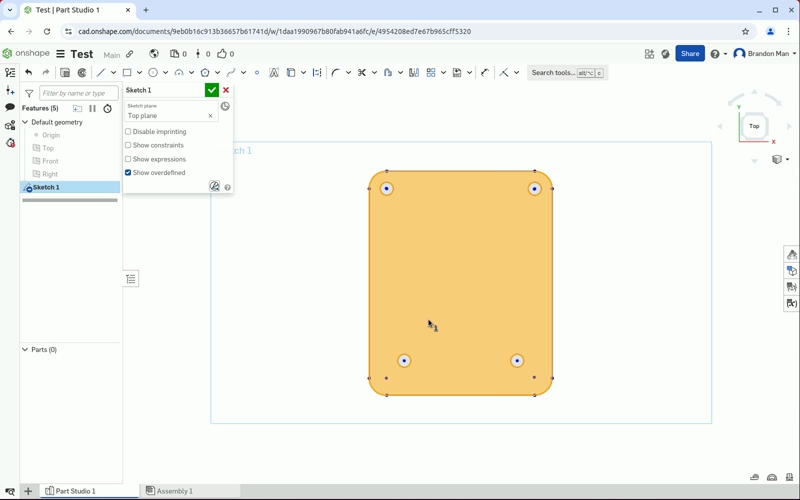
mouse_move(73, 352)
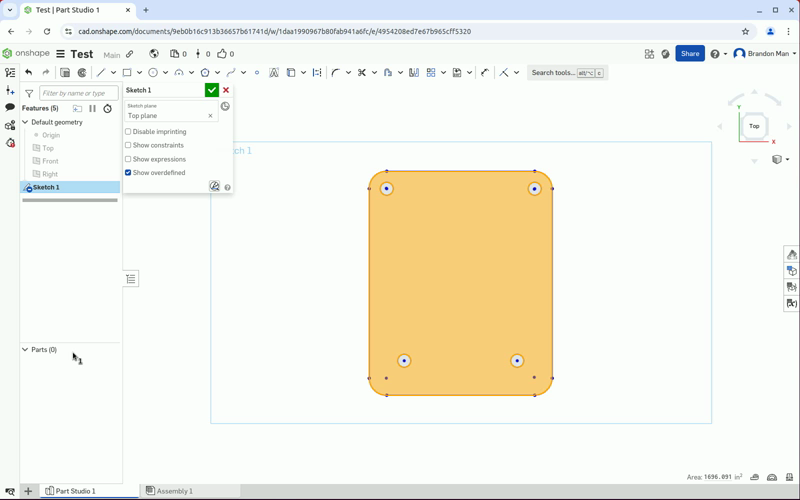
key(shift+y)
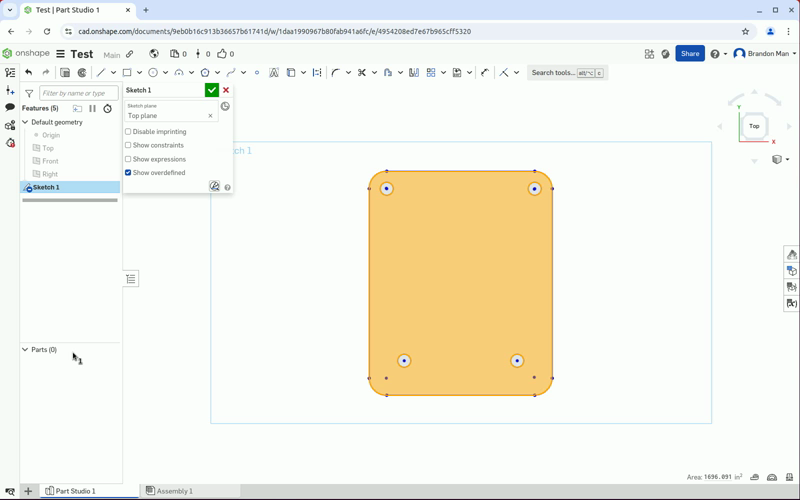
key(shift+e)
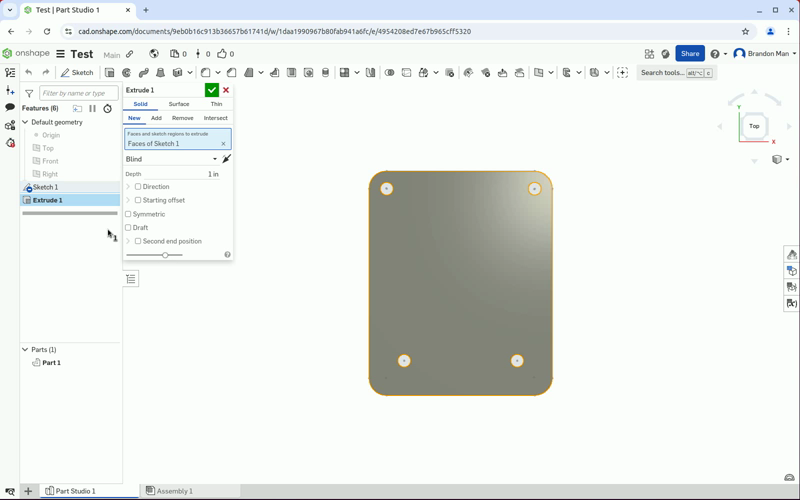
mouse_move(143, 106)
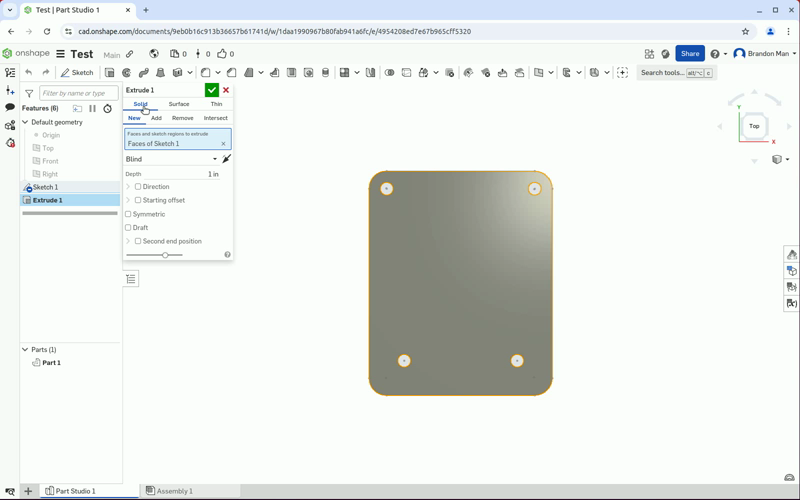
click(143, 106)
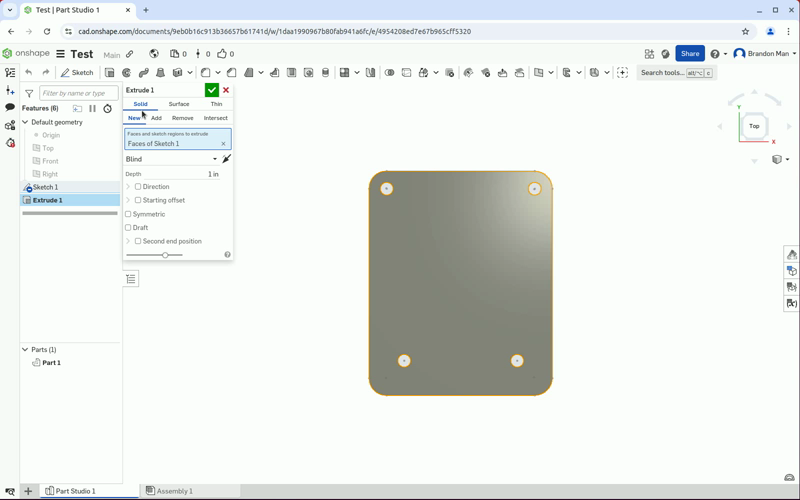
mouse_move(137, 120)
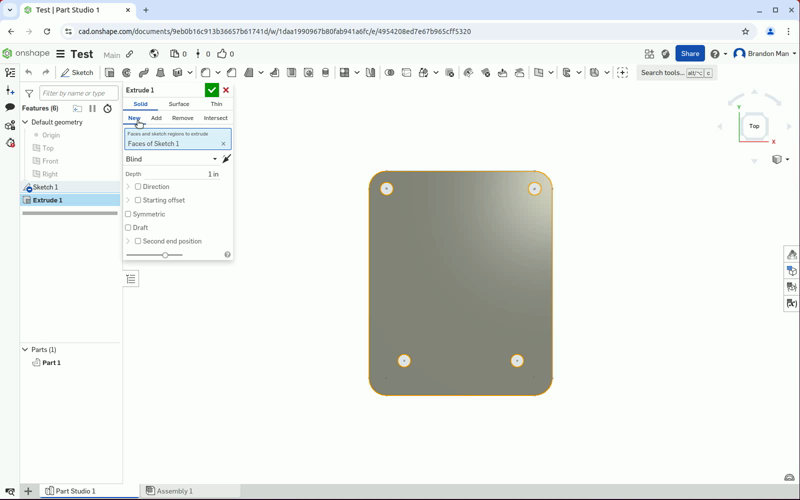
click(137, 120)
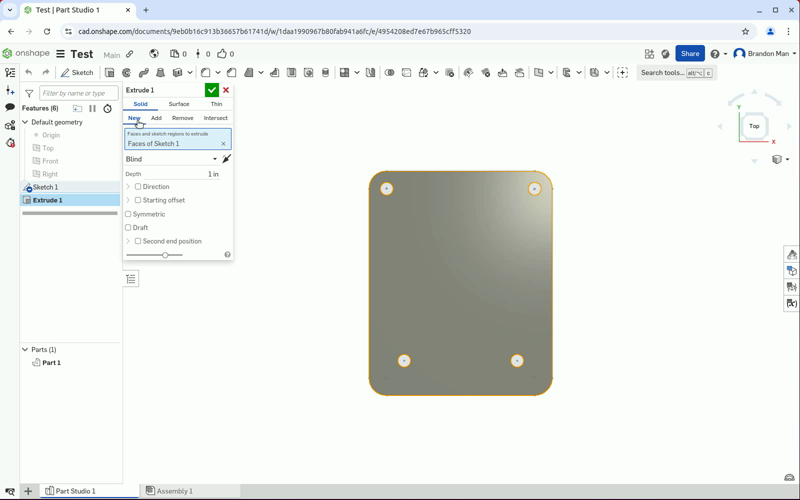
key(tab, 4)
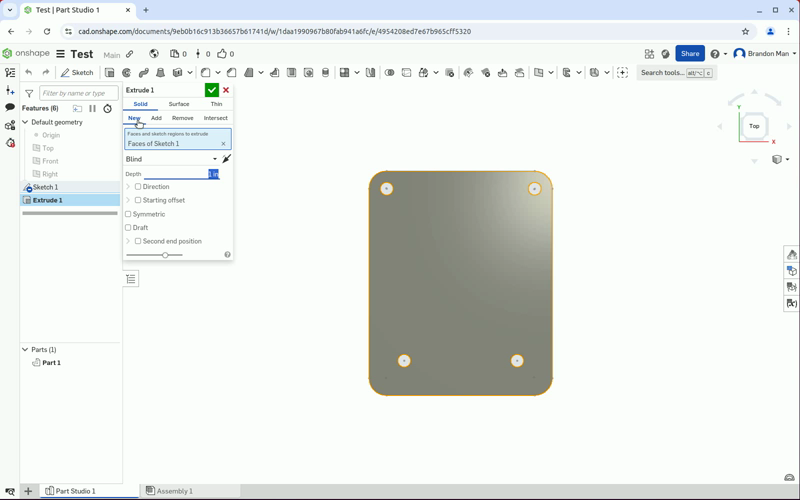
text(1.444)
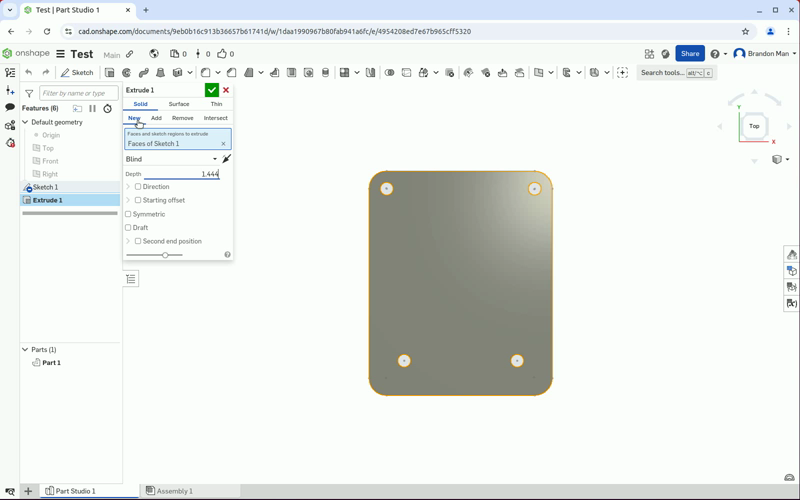
key(enter)
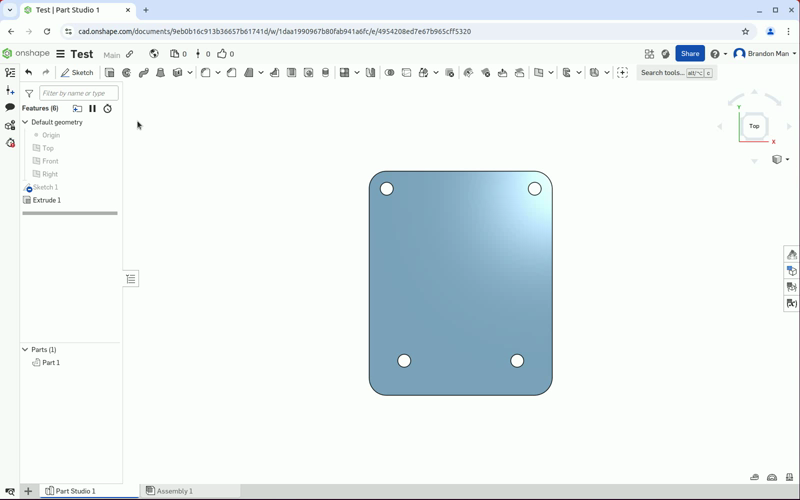
key(shift+h)
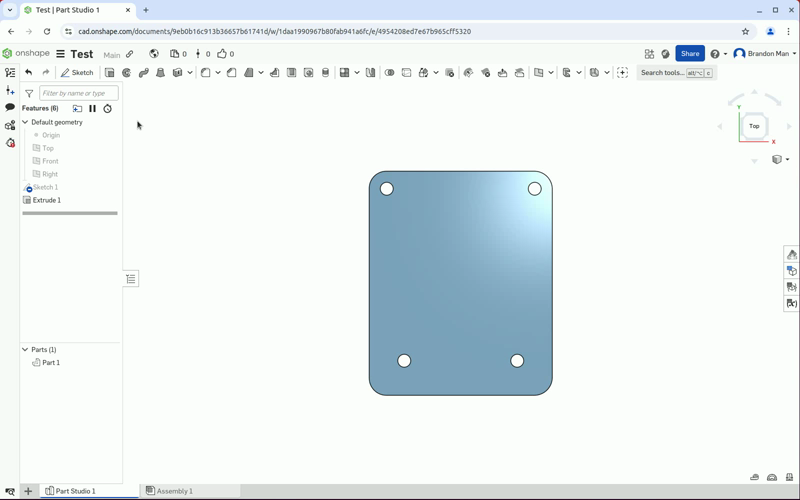
key(shift+h)
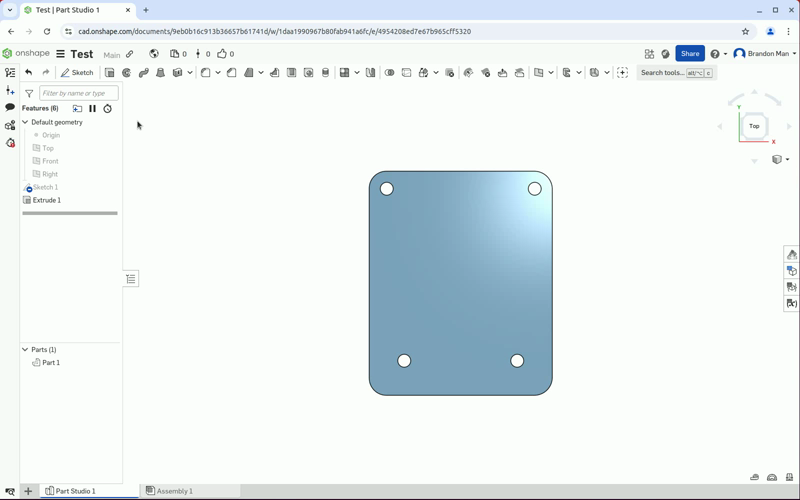
mouse_move(73, 189)
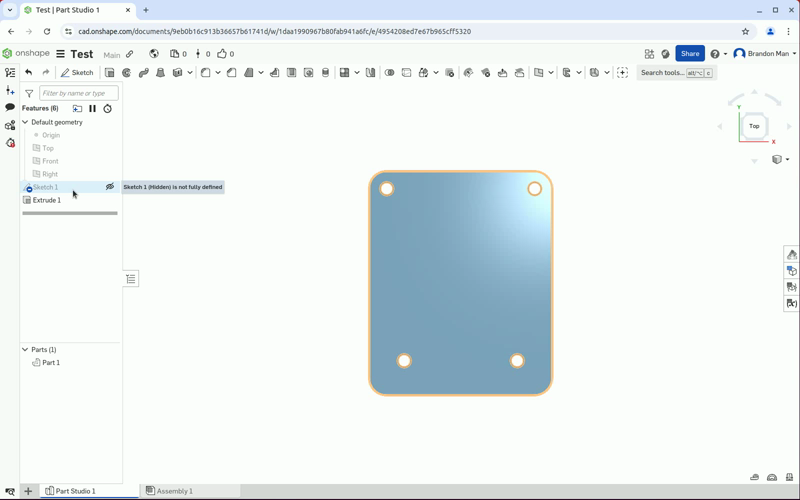
click(73, 189)
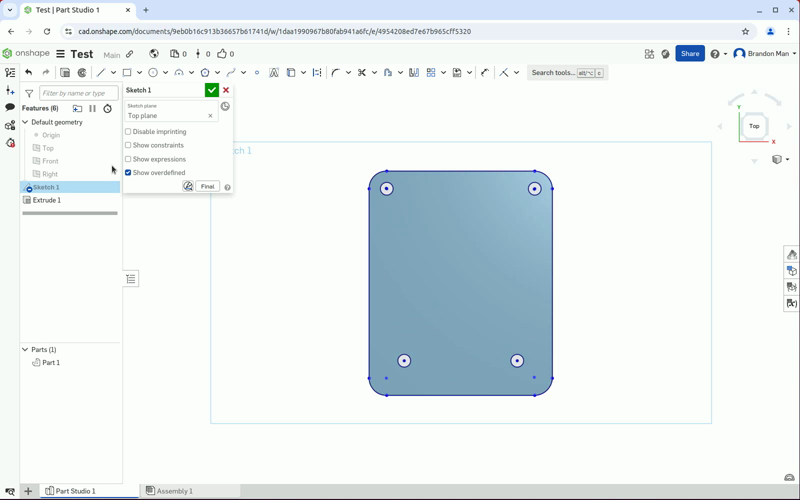
mouse_move(229, 92)
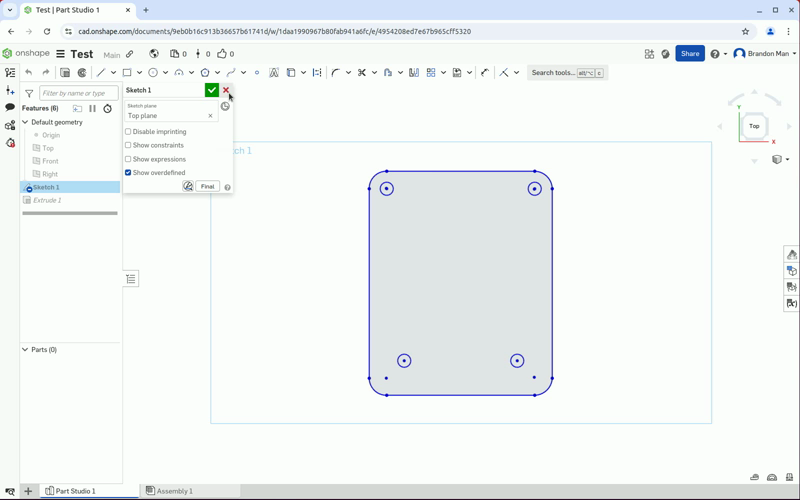
click(229, 92)
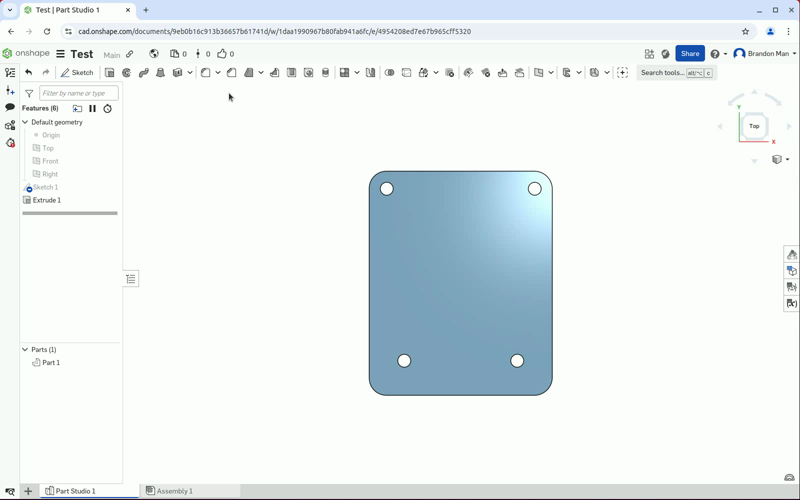
mouse_move(541, 75)
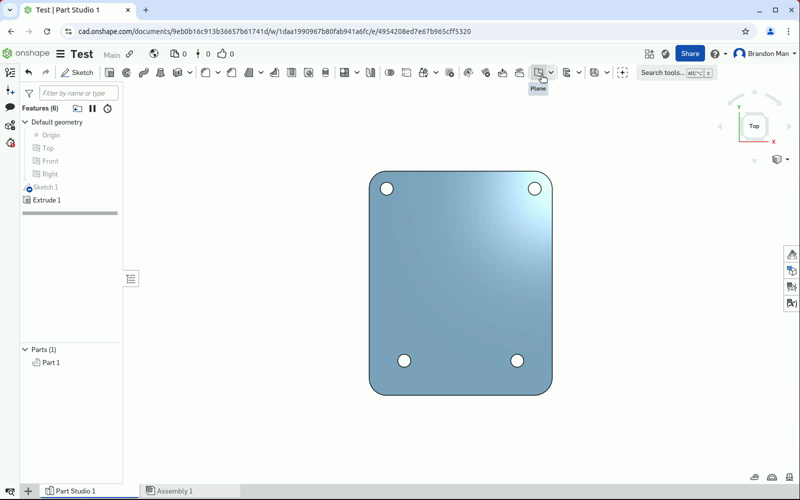
click(541, 75)
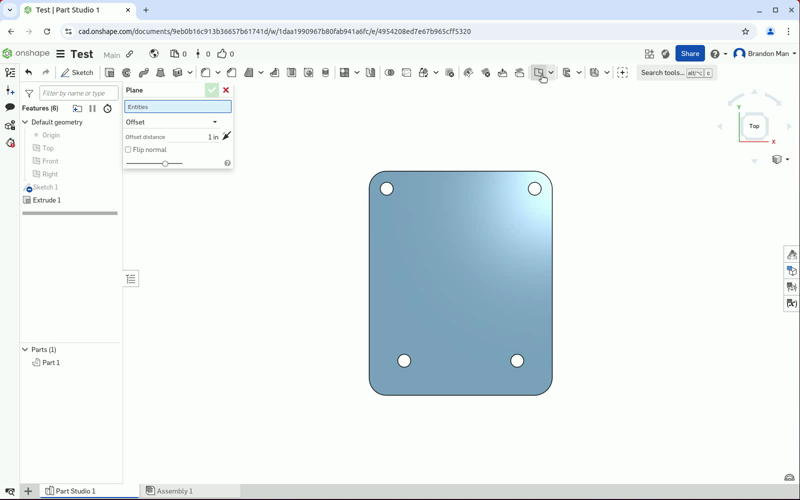
mouse_move(73, 150)
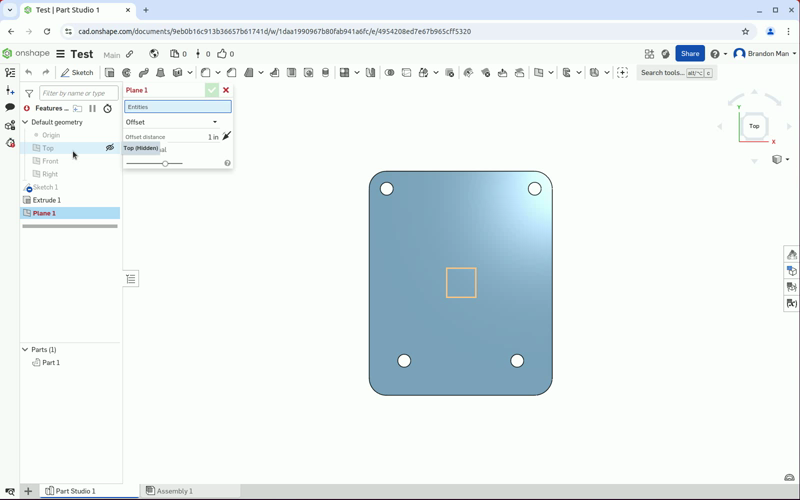
click(73, 150)
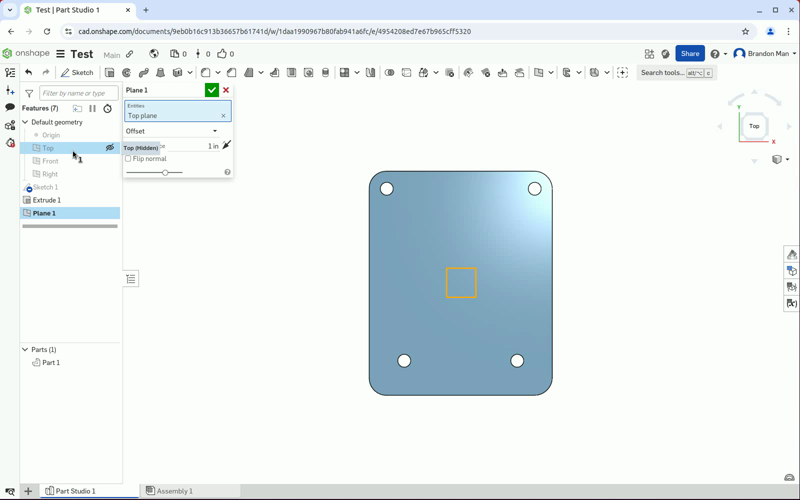
key(tab, 2)
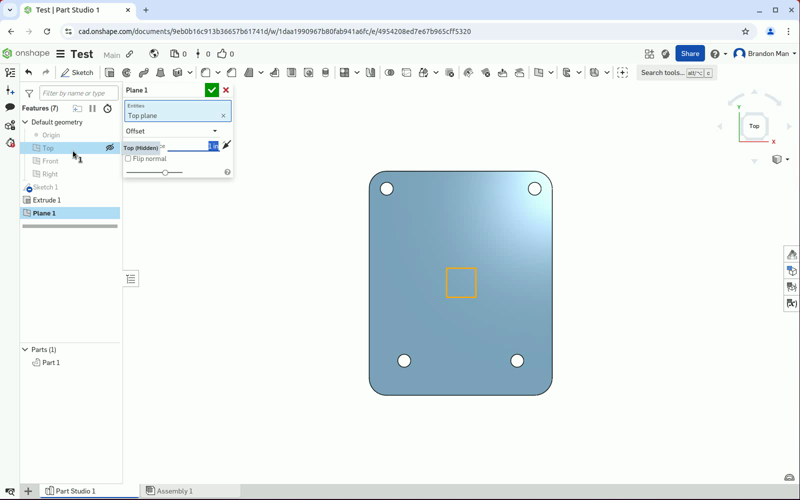
text(1.448)
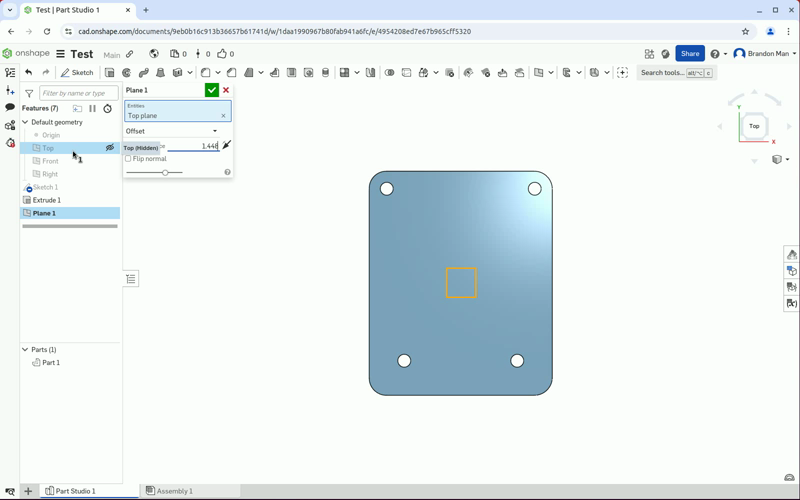
key(enter, 2)
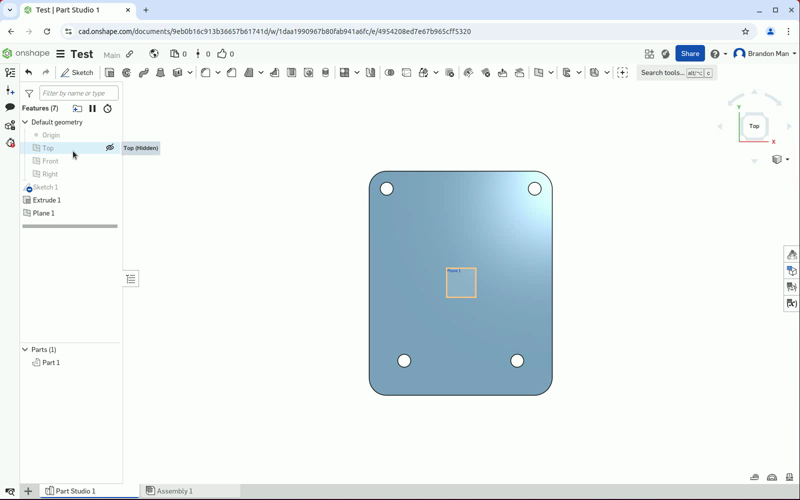
key(shift+s)
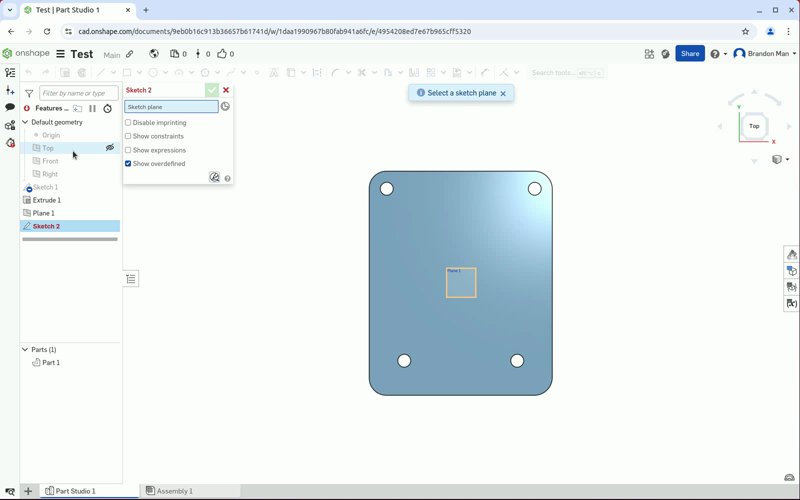
mouse_move(73, 215)
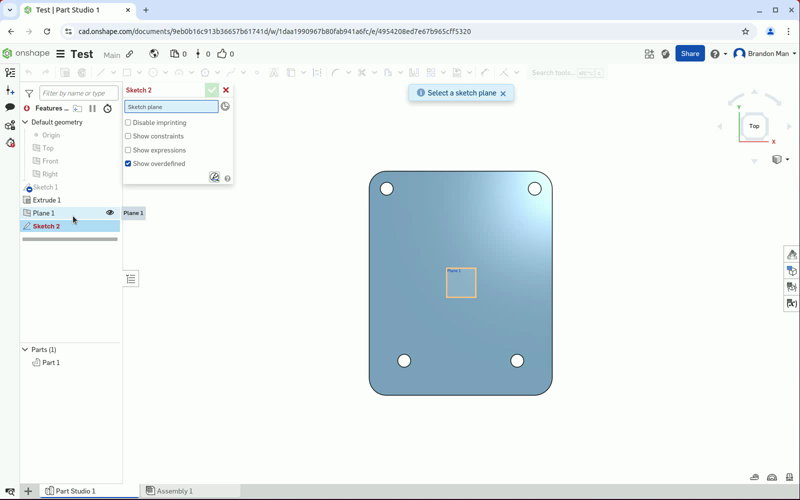
click(73, 215)
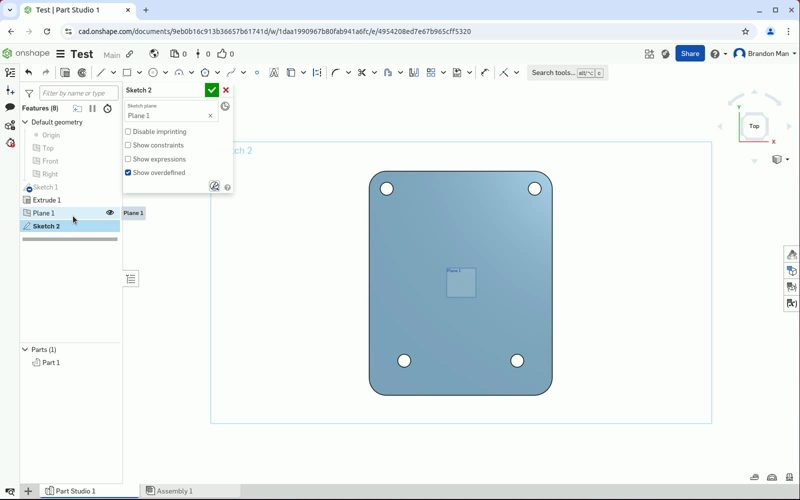
mouse_move(73, 352)
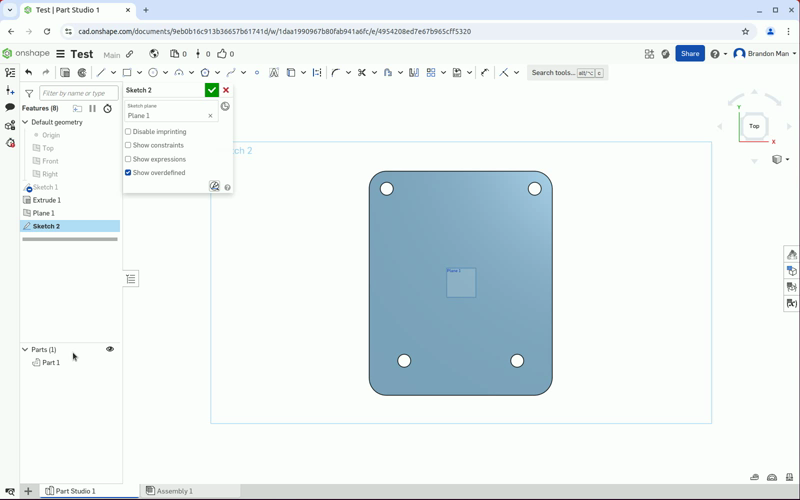
key(y)
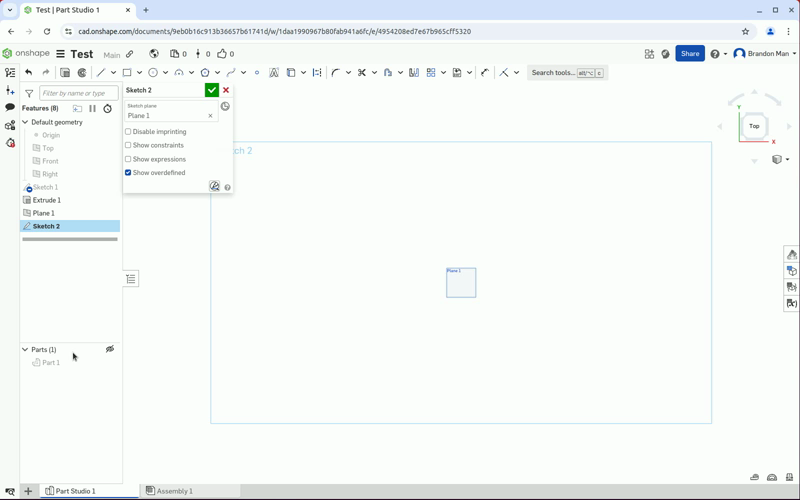
key(l)
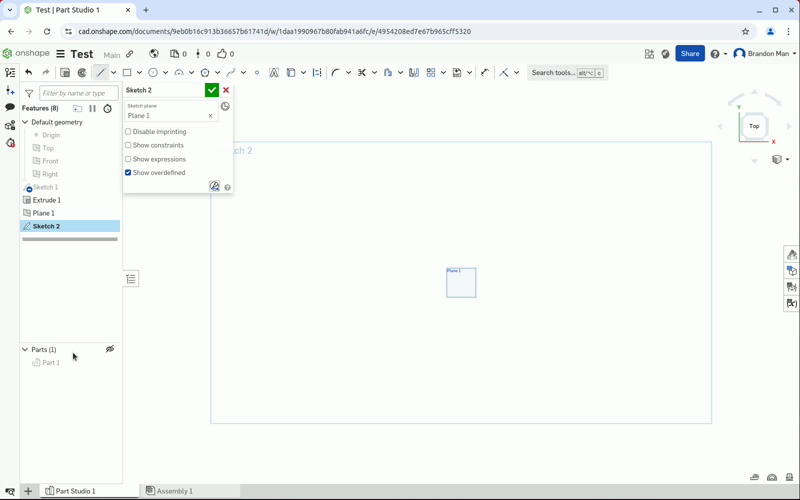
key_down(shift)
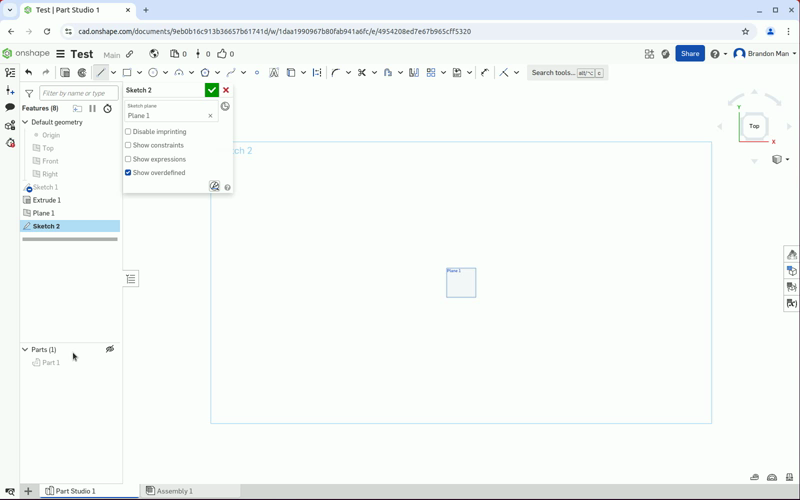
mouse_move(432, 234)
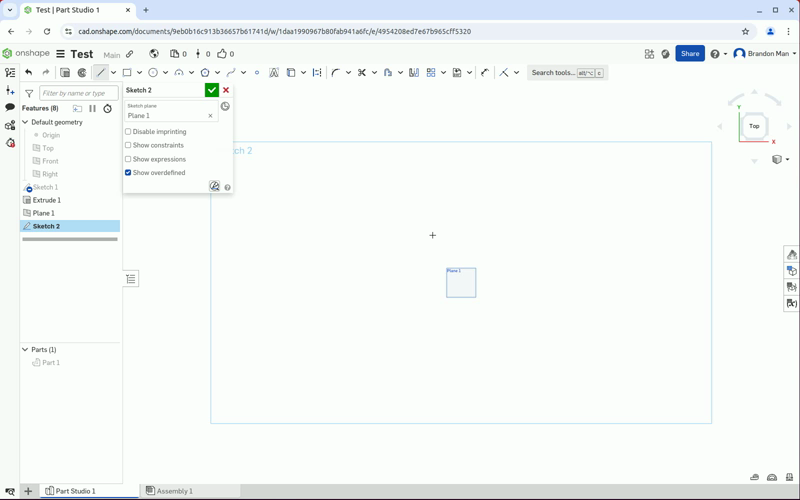
click(432, 234)
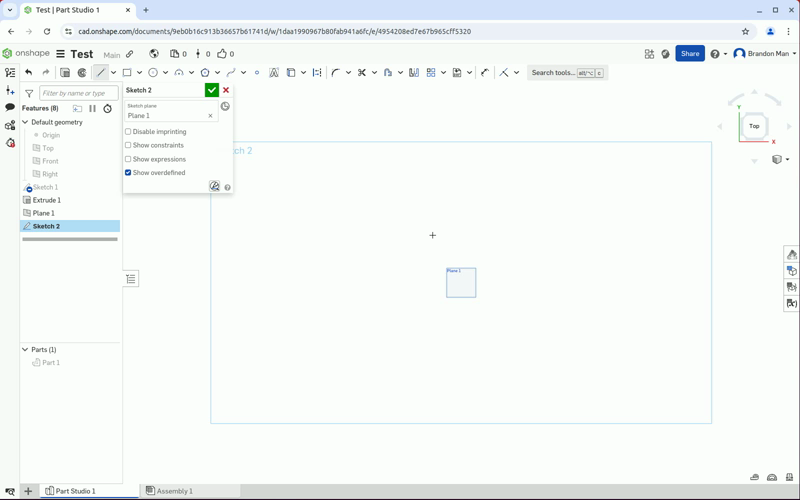
key_up(shift)
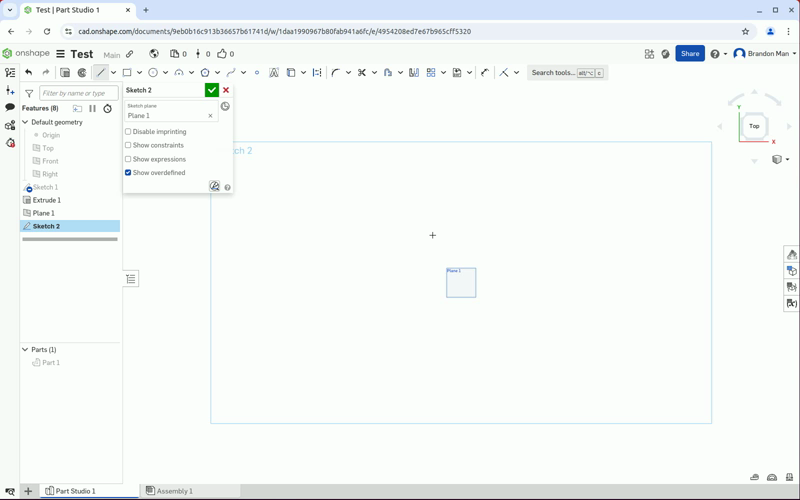
key_down(shift)
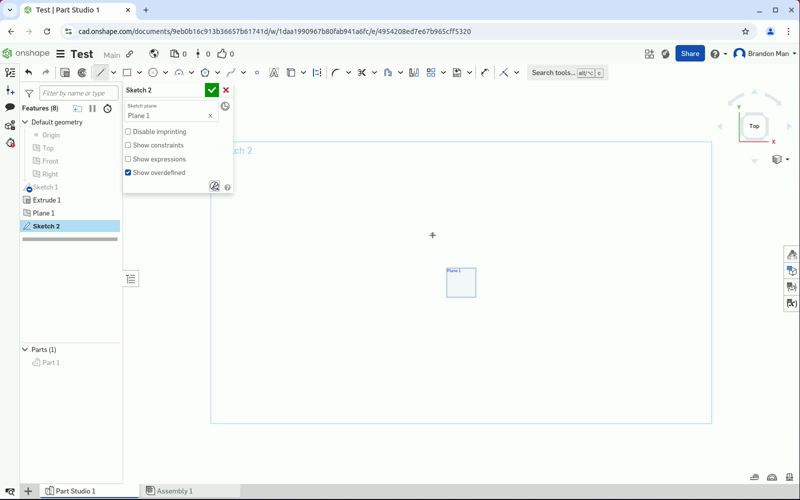
mouse_move(462, 234)
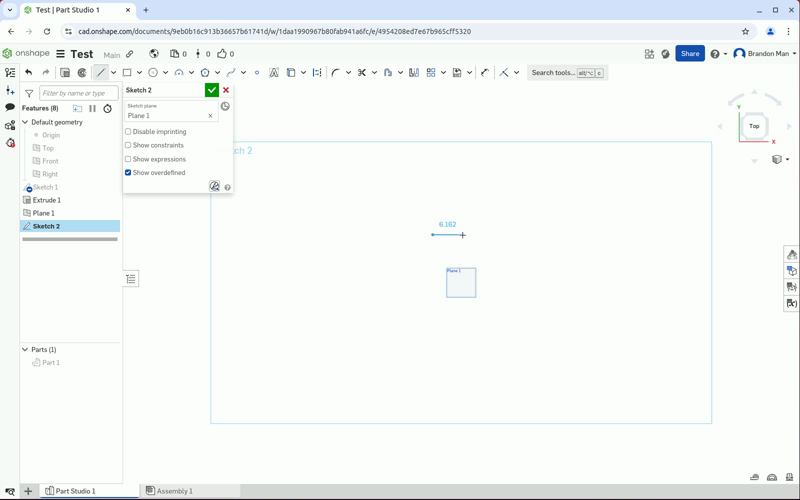
mouse_move(490, 234)
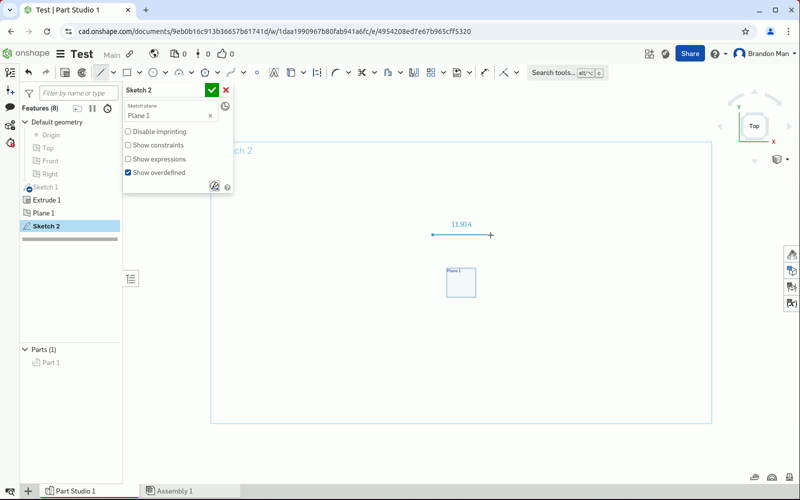
click(490, 234)
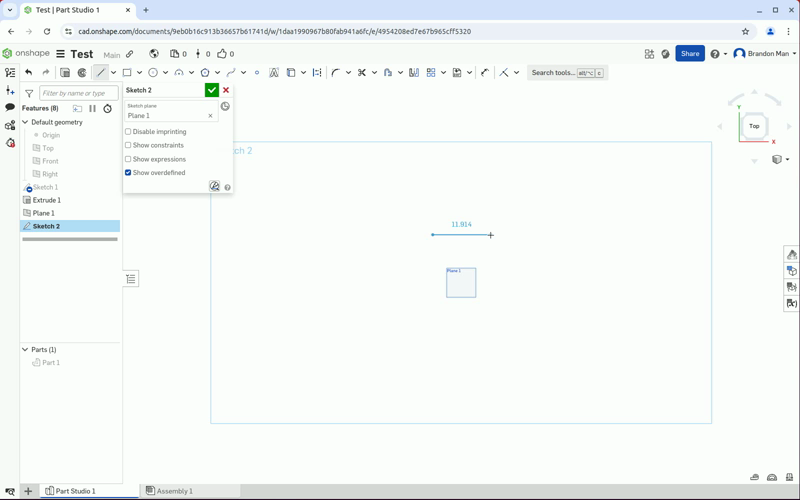
key_up(shift)
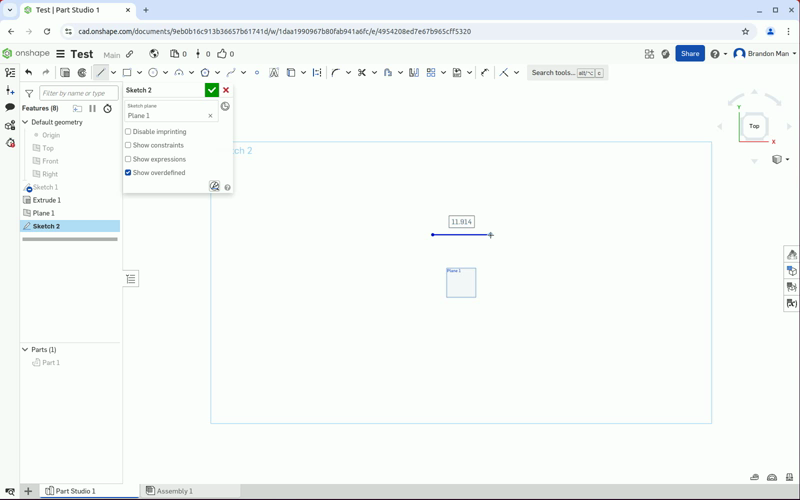
key_down(shift)
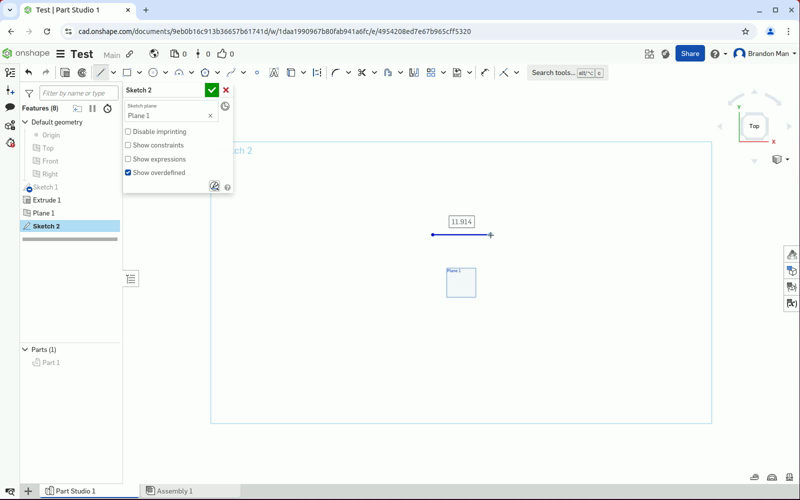
mouse_move(490, 174)
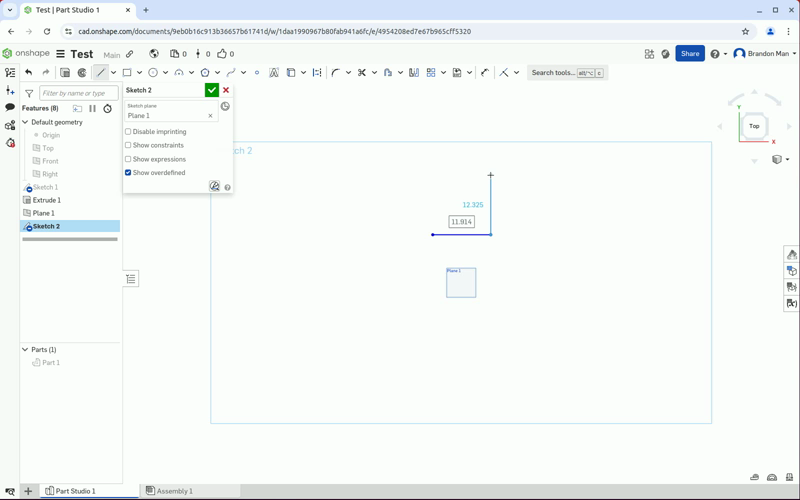
click(490, 174)
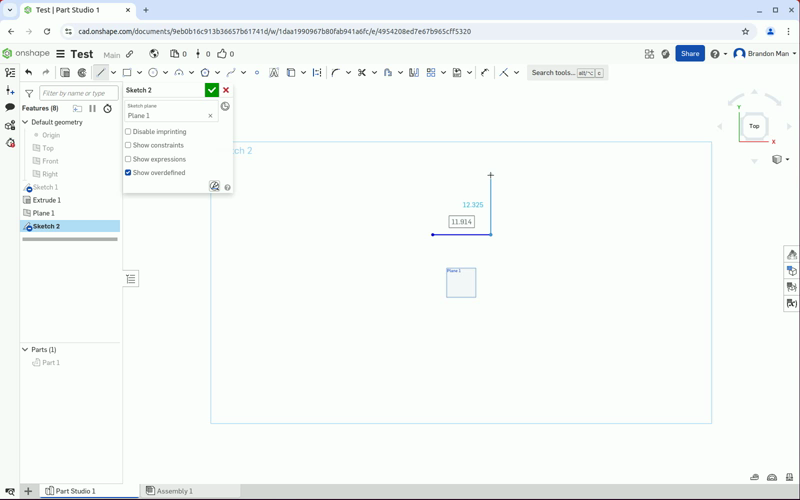
key_up(shift)
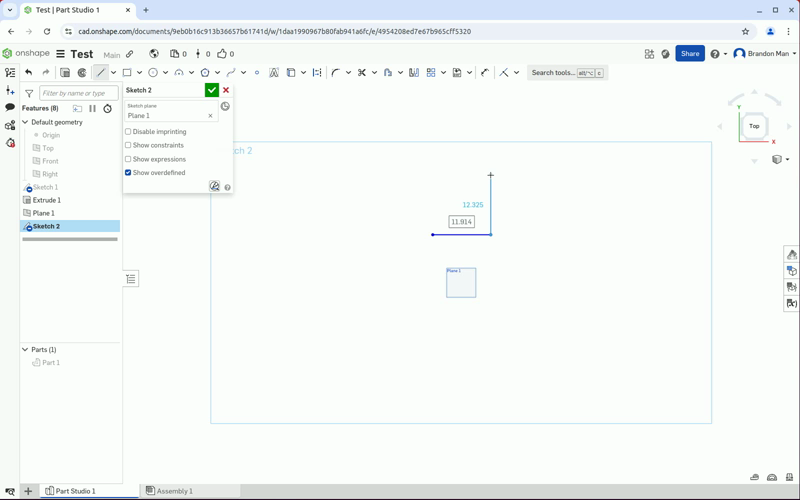
key_down(shift)
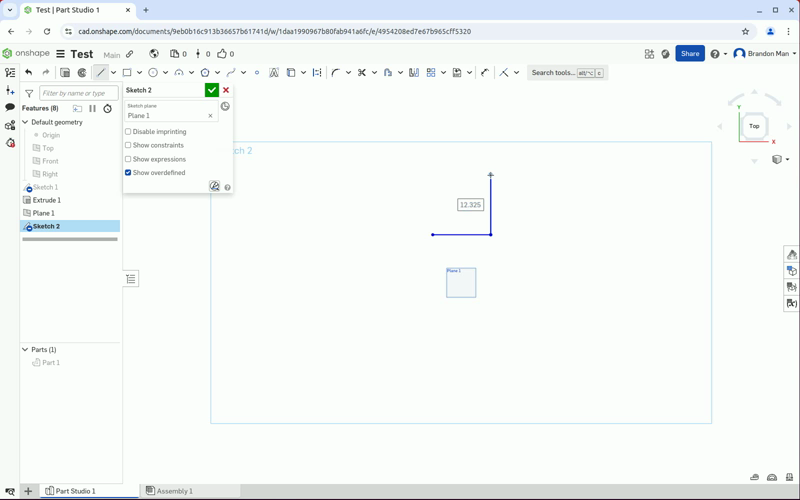
mouse_move(520, 174)
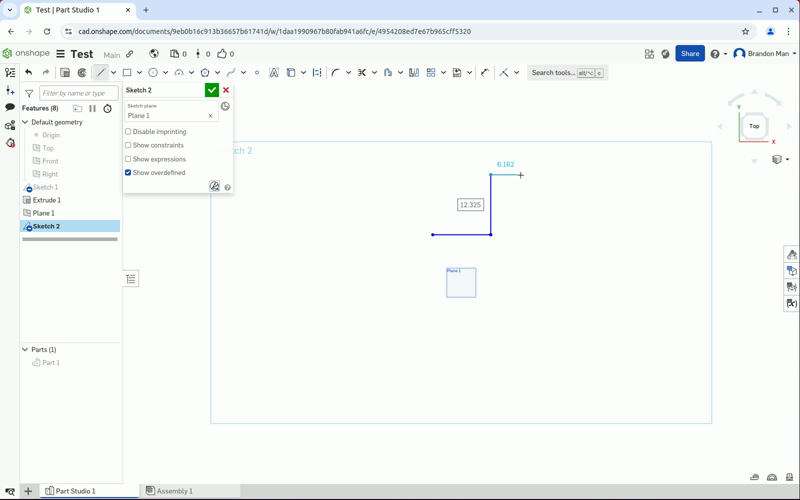
mouse_move(432, 174)
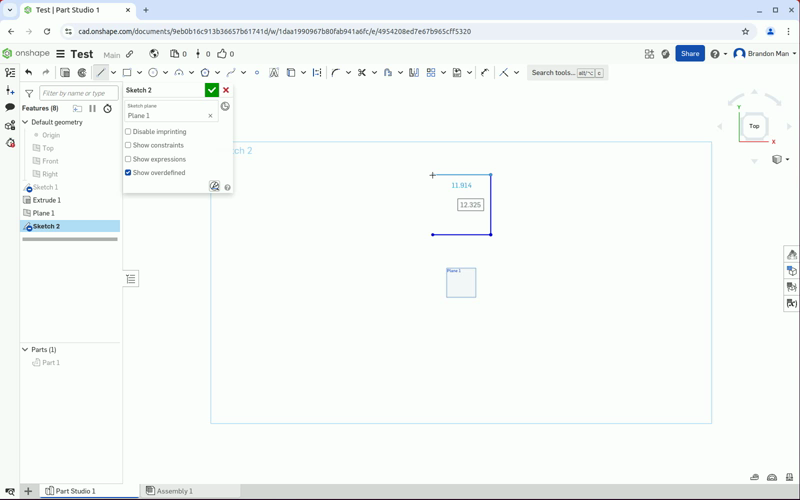
click(432, 174)
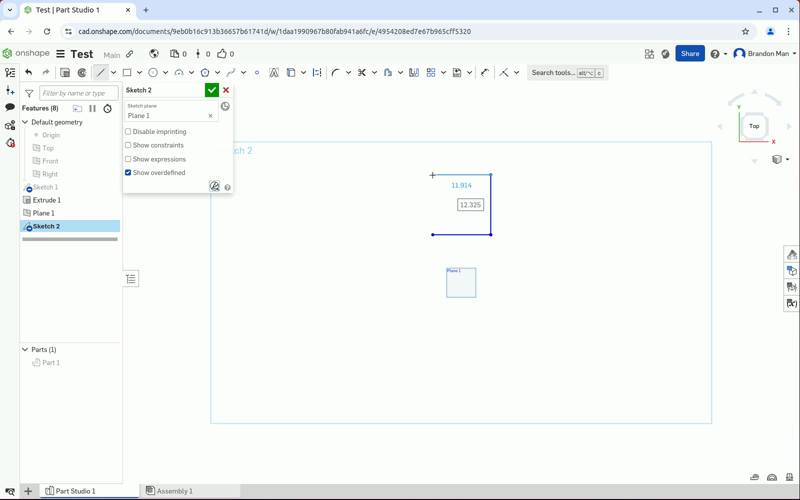
key_up(shift)
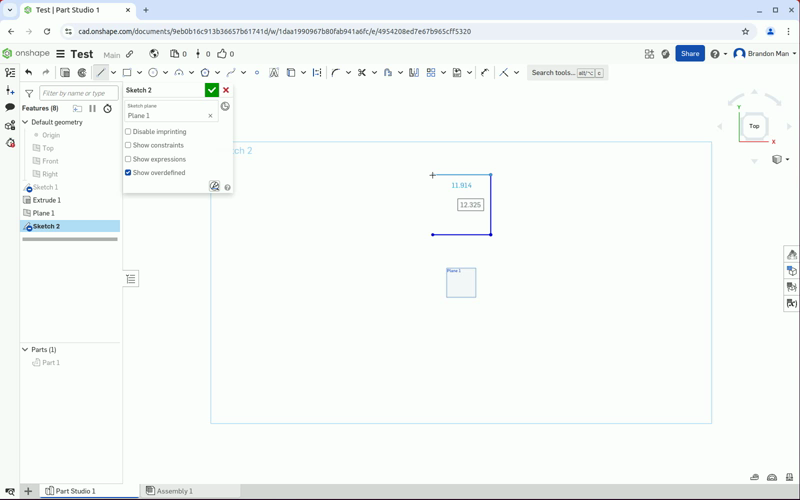
key_down(shift)
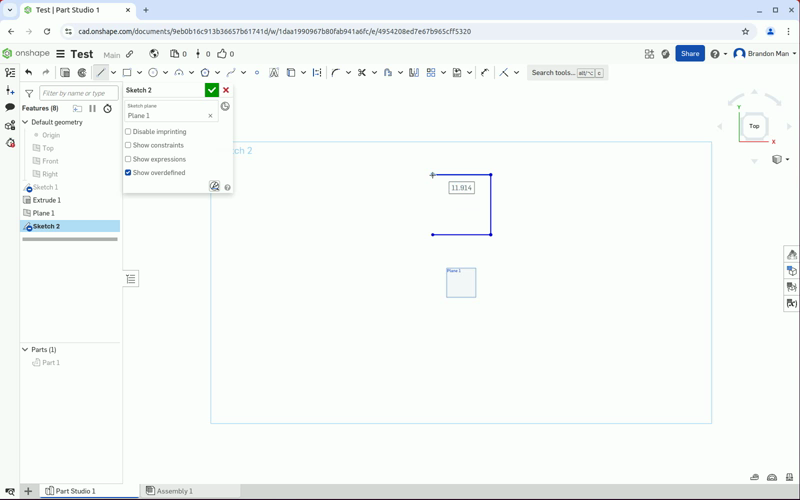
mouse_move(432, 234)
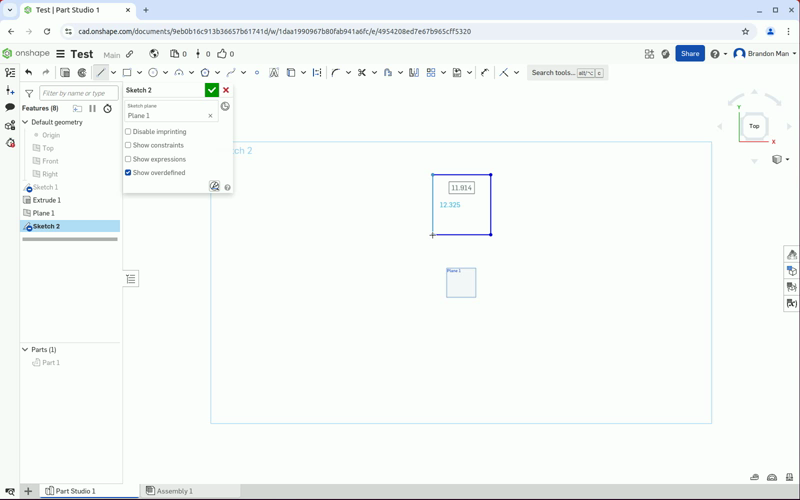
key_up(shift)
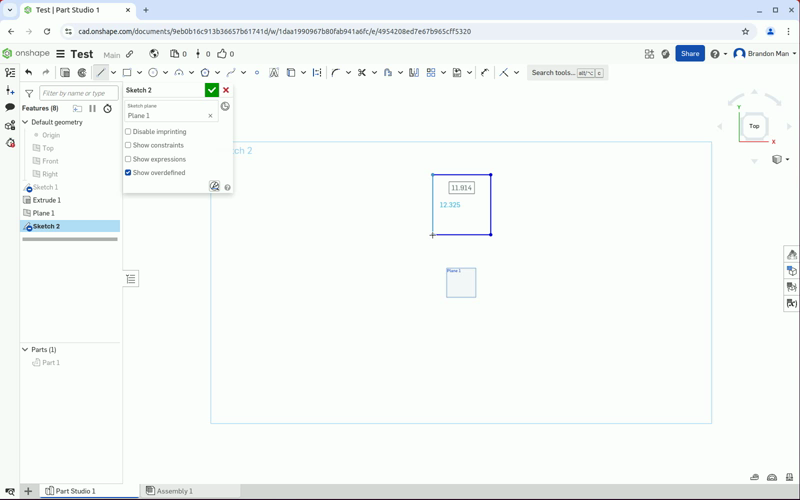
click(432, 234)
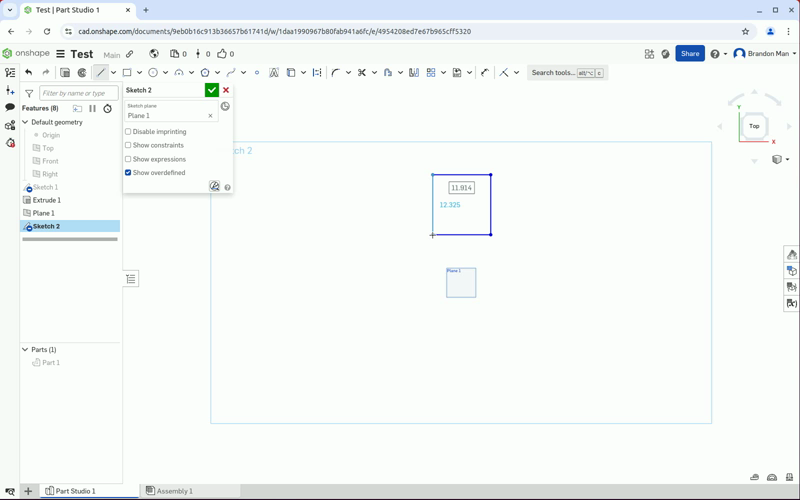
key(esc)
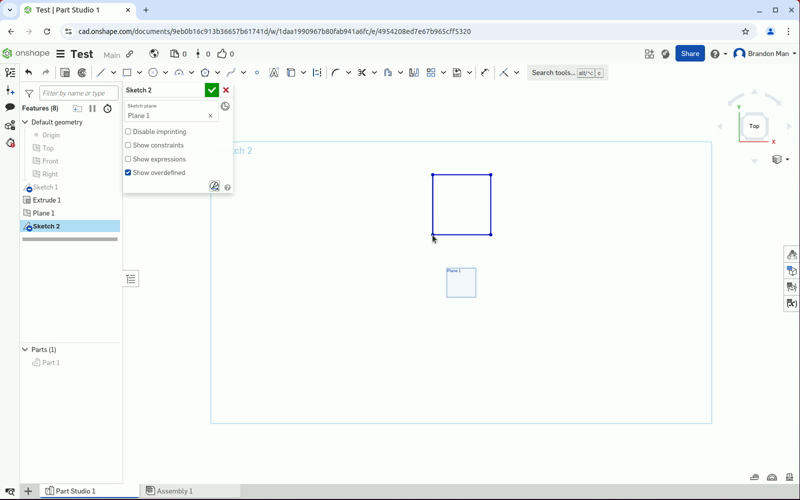
mouse_move(477, 195)
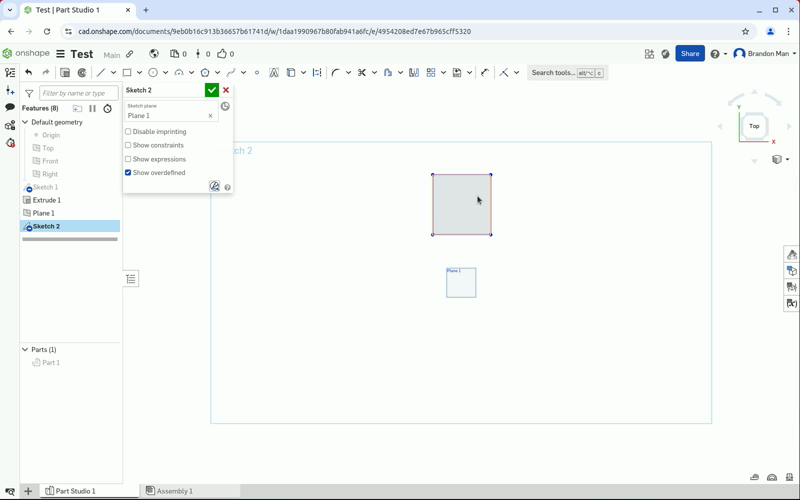
click(477, 195)
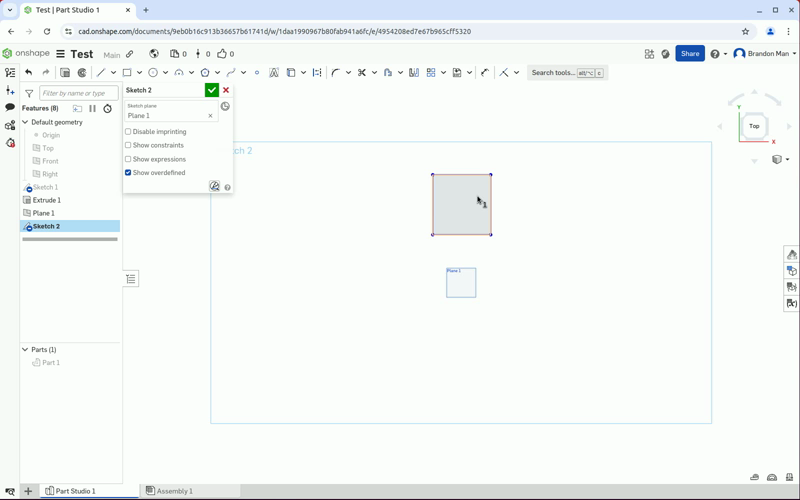
mouse_move(73, 352)
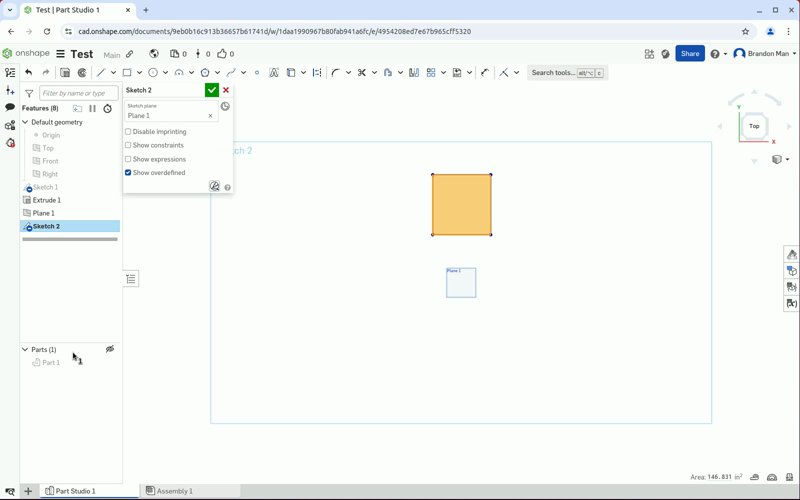
key(shift+y)
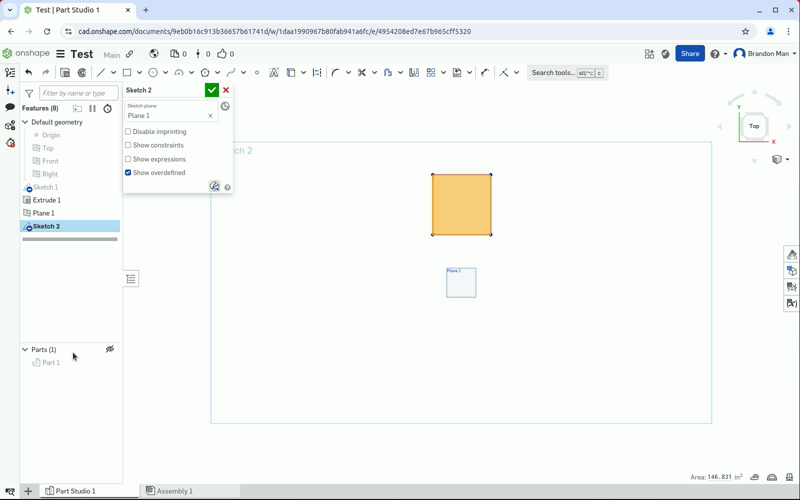
key(shift+e)
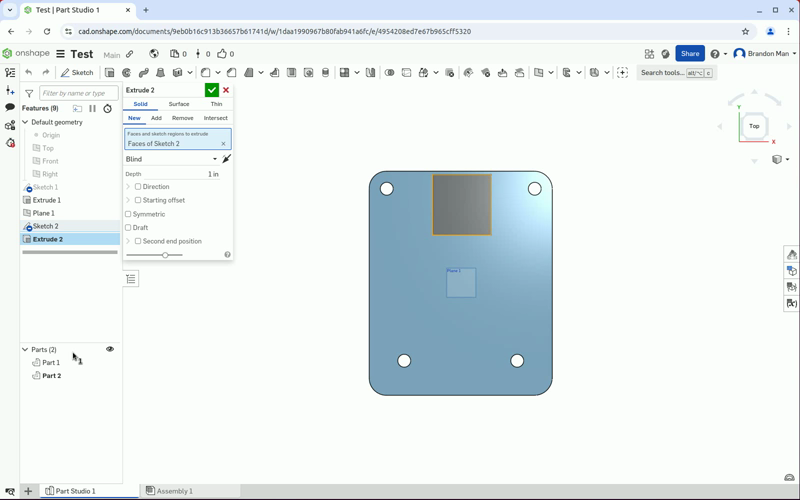
mouse_move(143, 106)
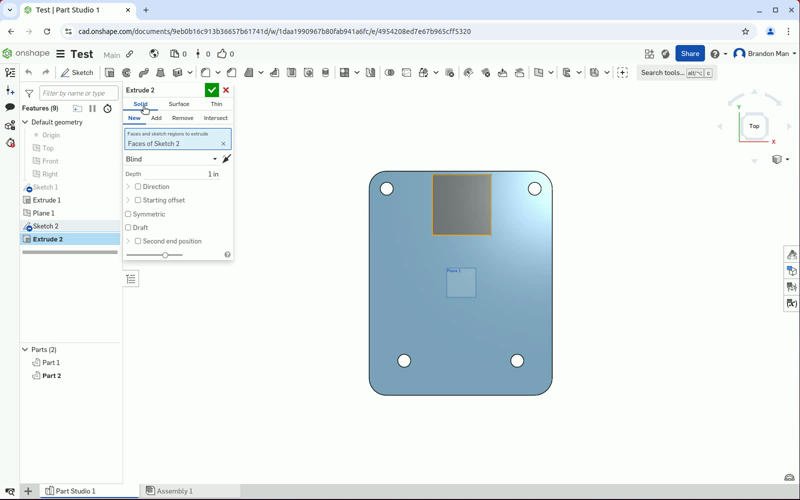
click(143, 106)
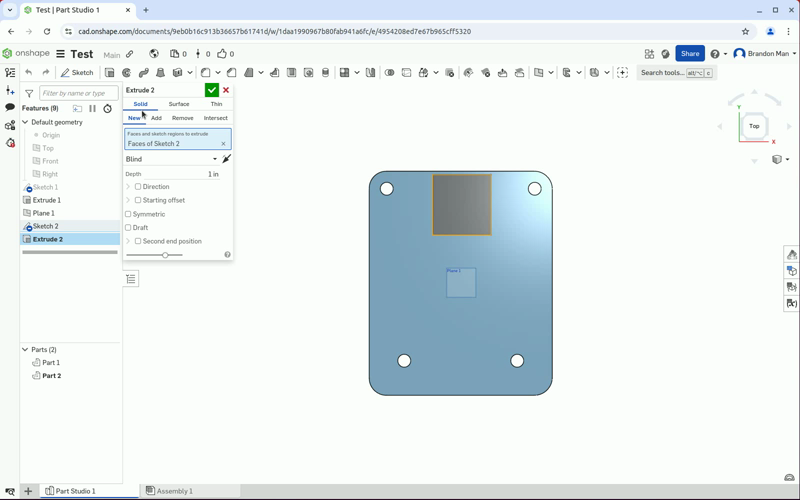
mouse_move(137, 120)
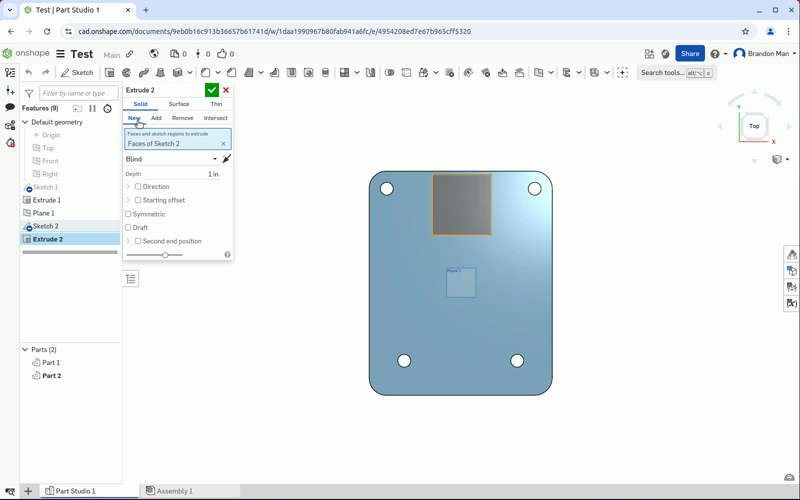
click(137, 120)
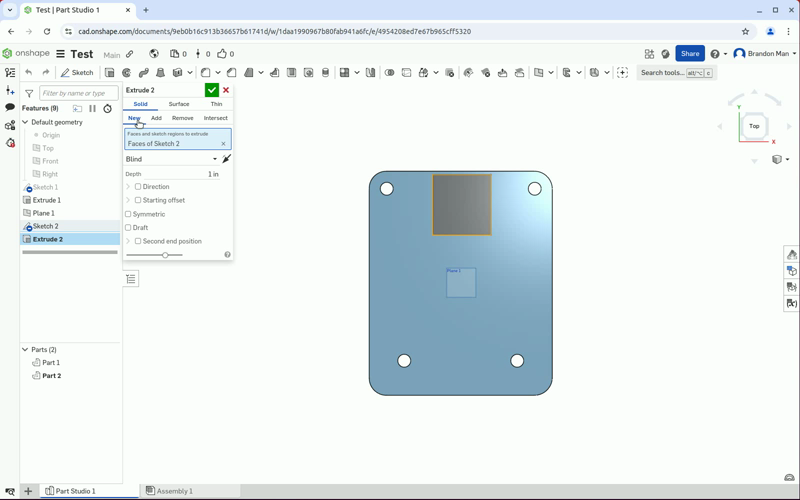
key(tab, 4)
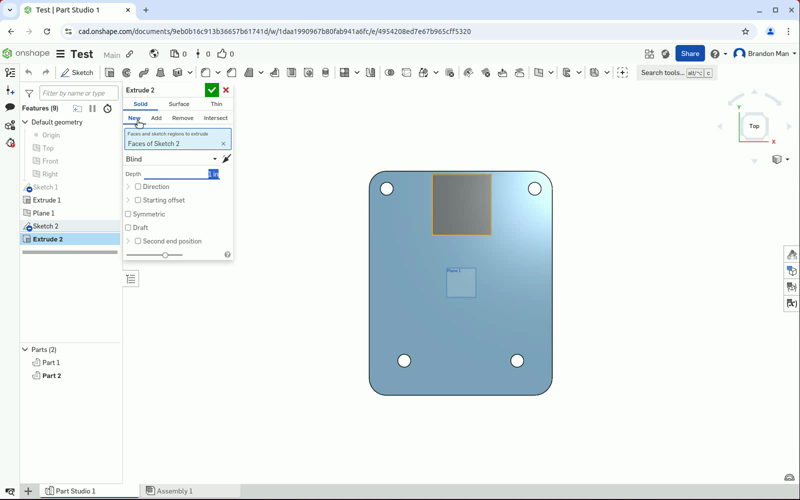
text(6.258)
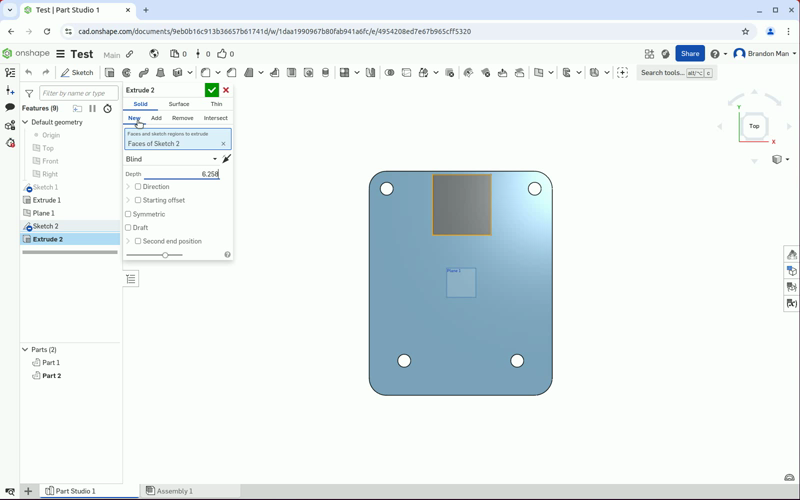
key(enter)
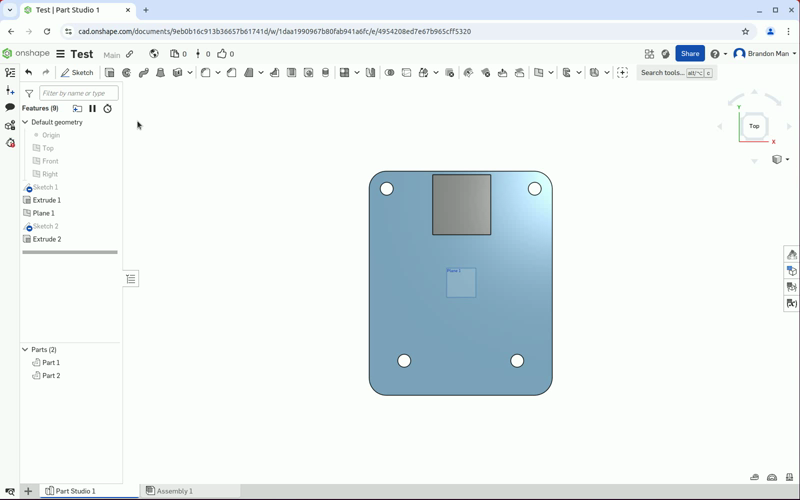
key(shift+h)
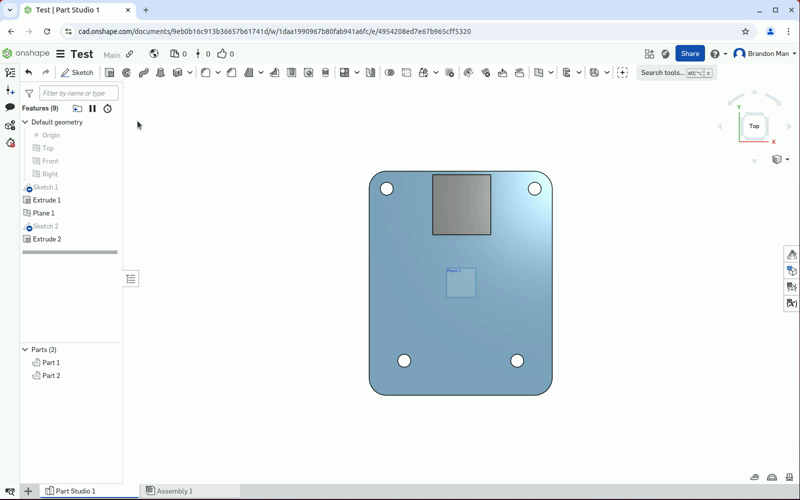
key(shift+h)
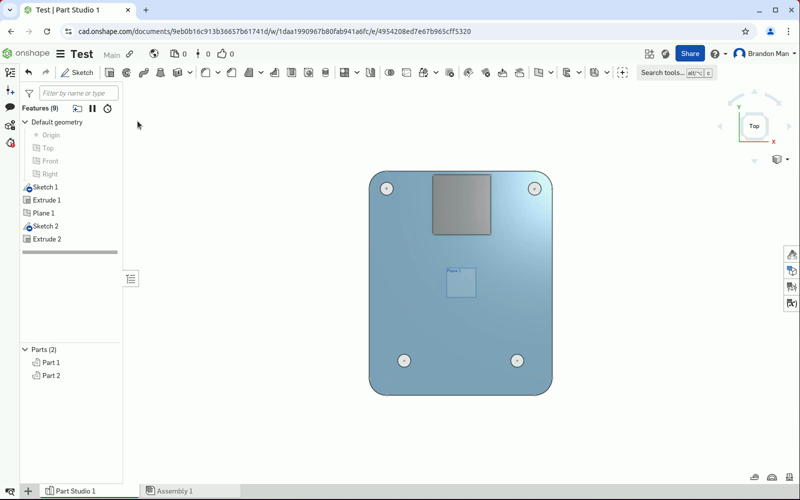
key(shift+7)
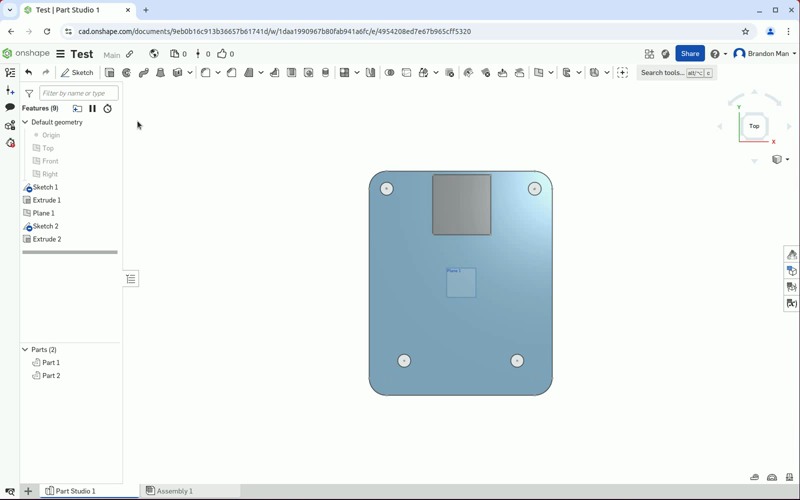
key(up, 3)
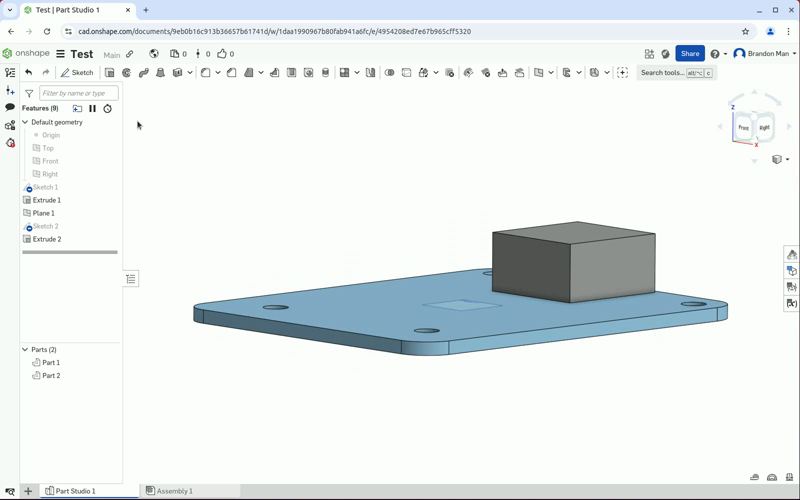
key(left, 3)
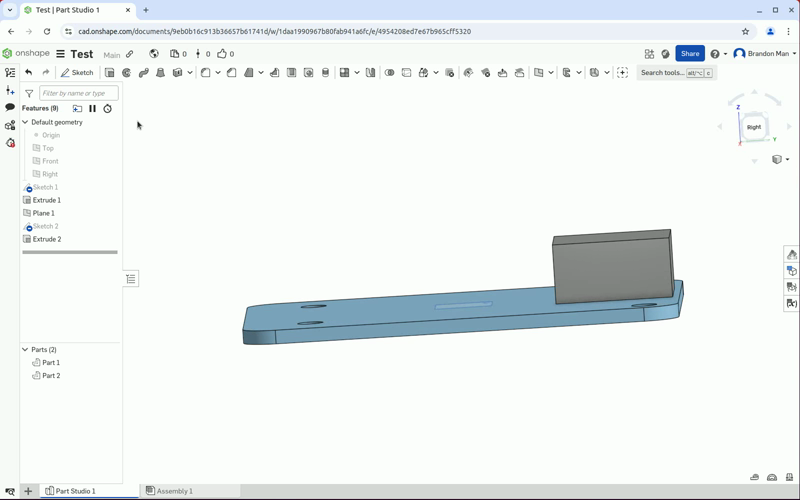
key(right, 3)
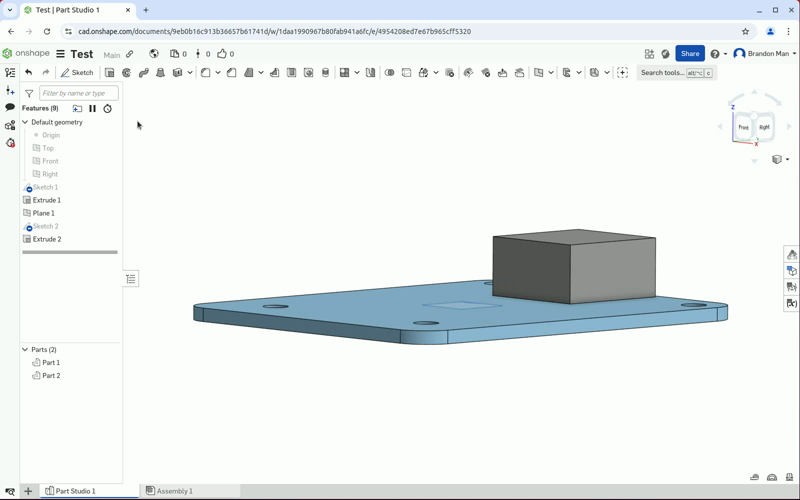
key(down, 3)
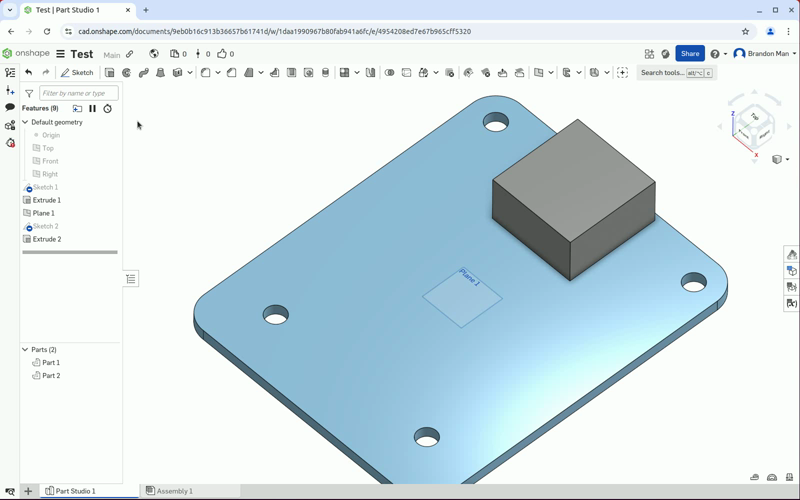
mouse_move(73, 189)
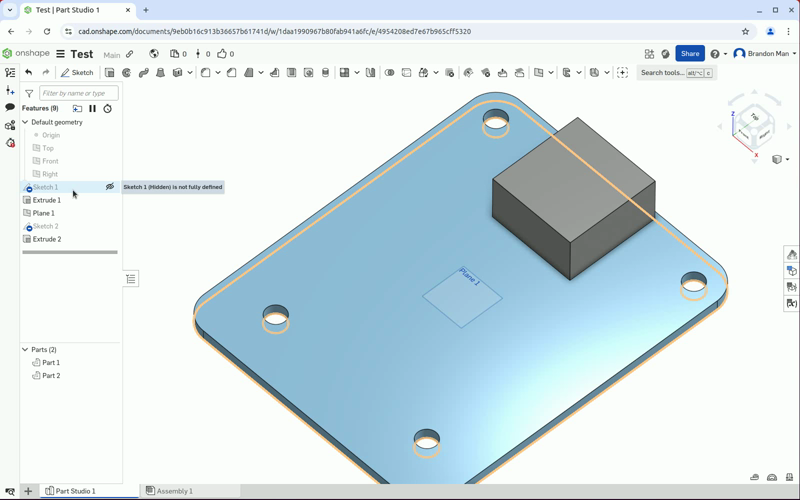
click(73, 189)